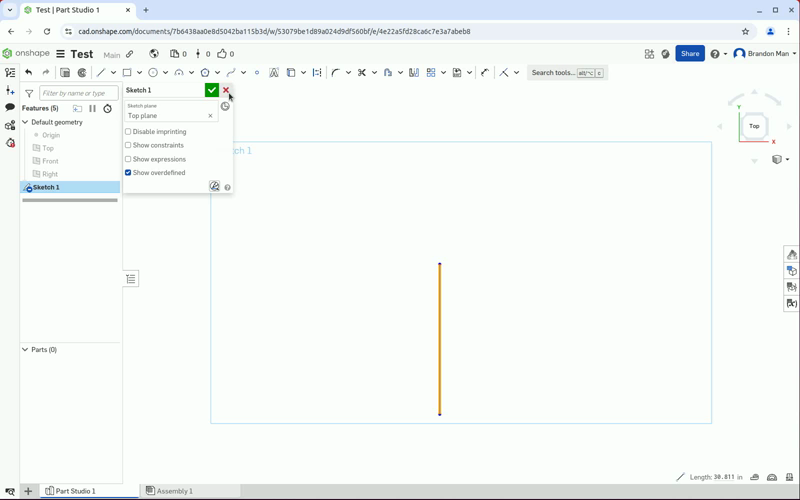
key(shift+h)
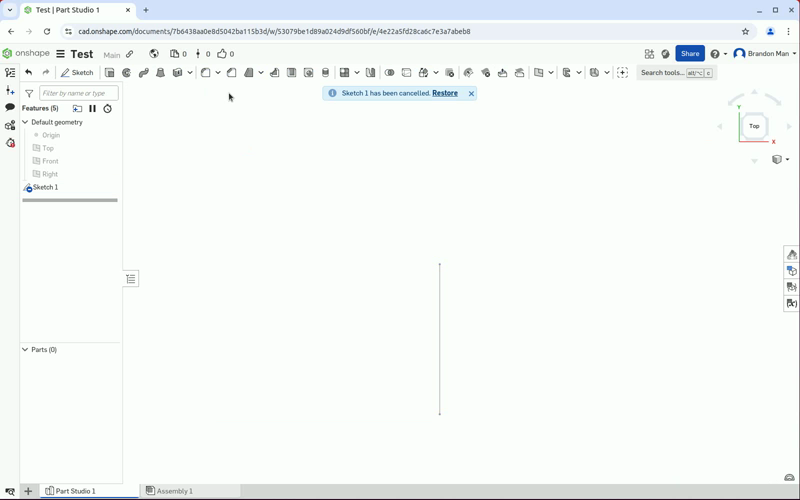
key(shift+s)
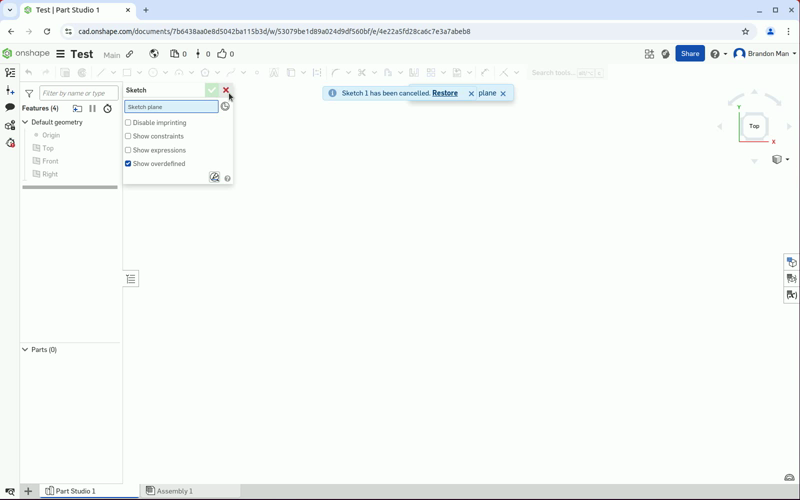
mouse_move(73, 150)
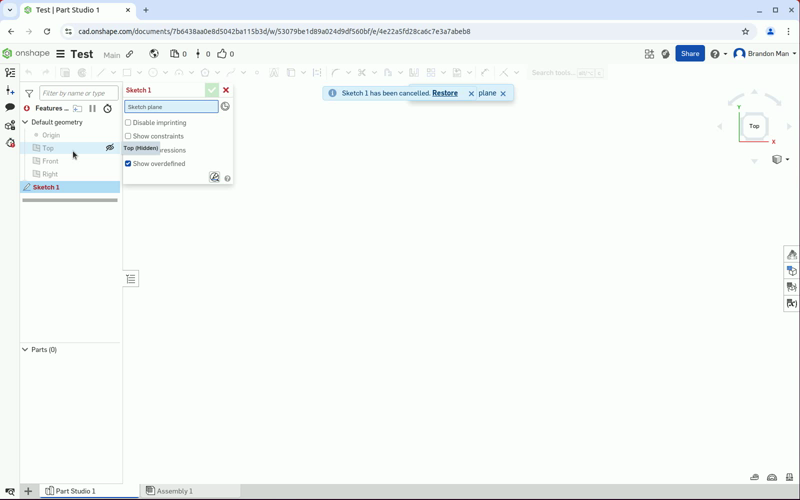
click(73, 150)
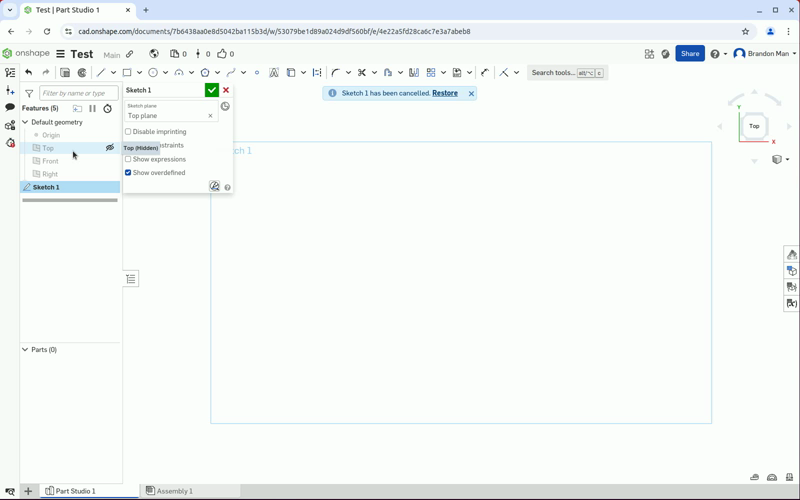
mouse_move(73, 352)
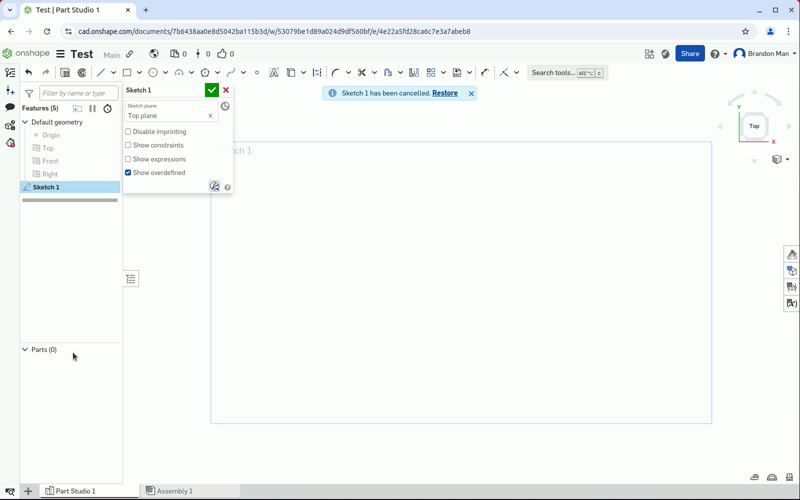
key(y)
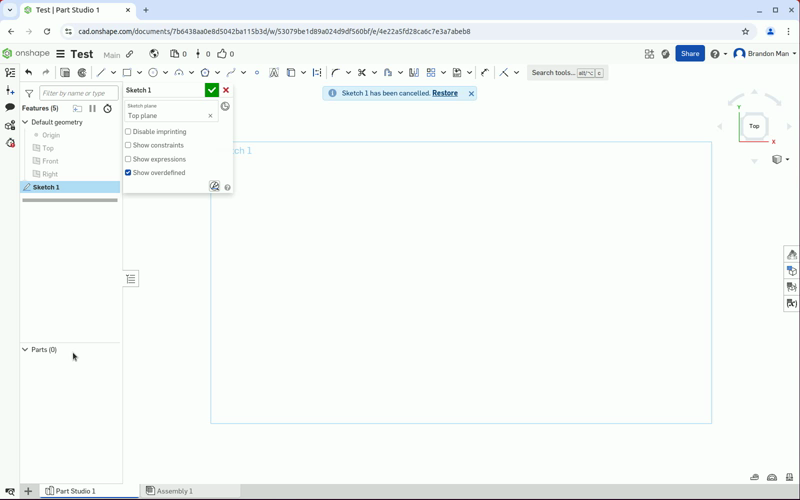
key(l)
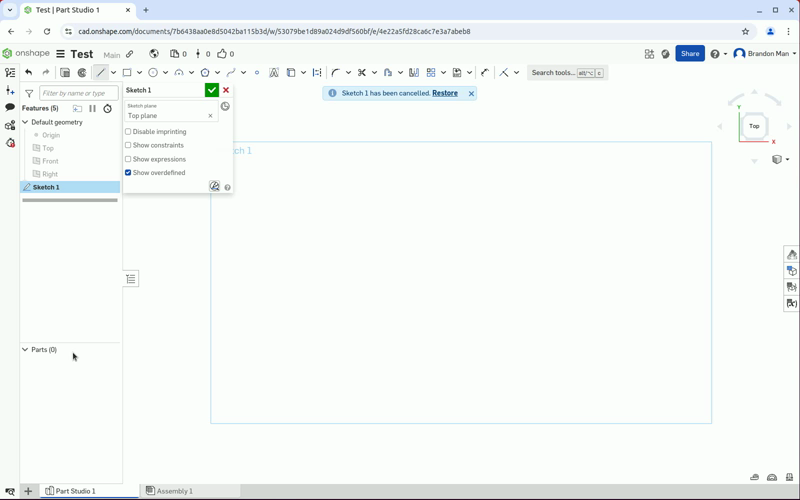
key_down(shift)
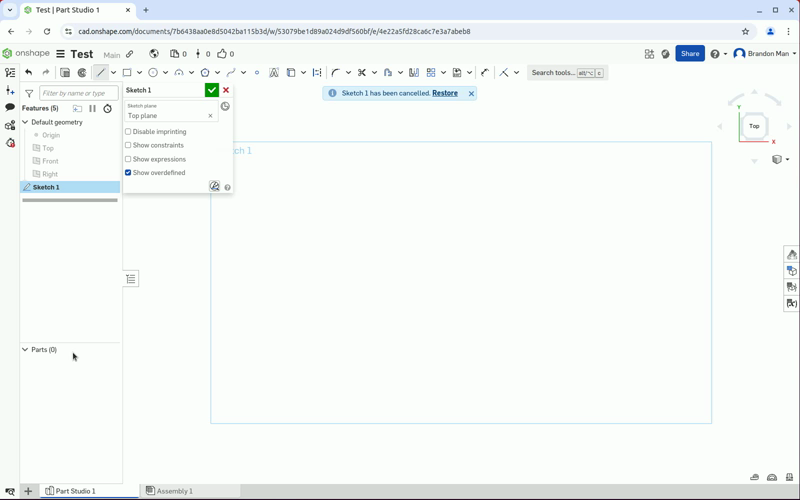
mouse_move(370, 327)
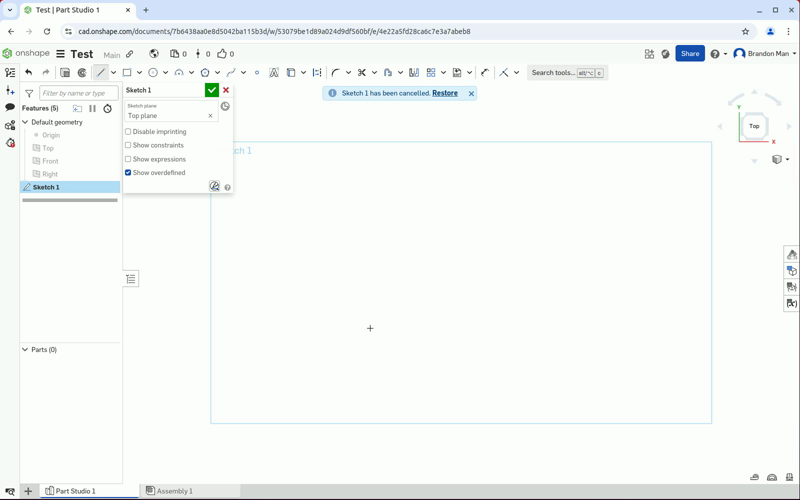
click(370, 327)
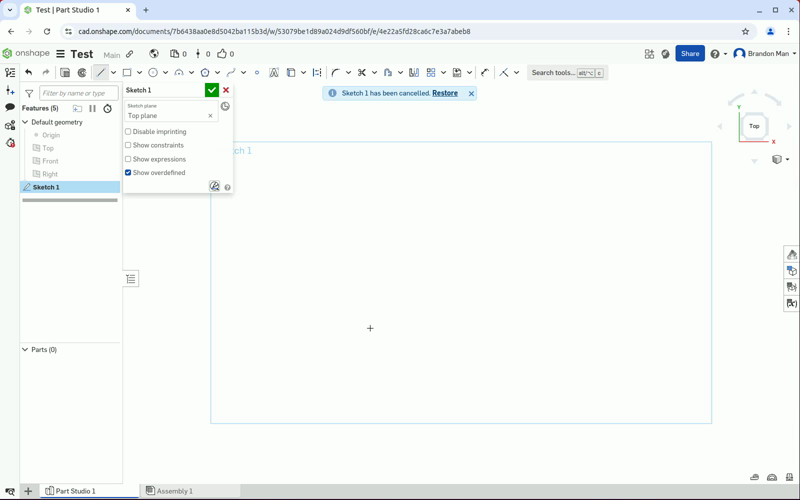
key_up(shift)
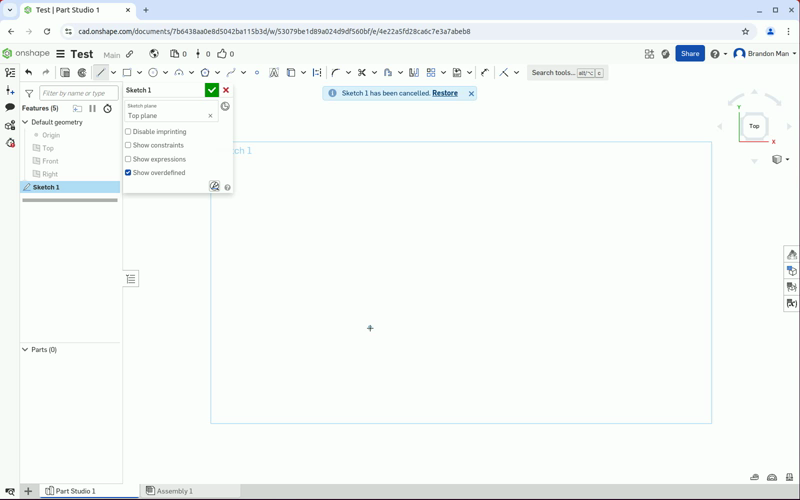
key_down(shift)
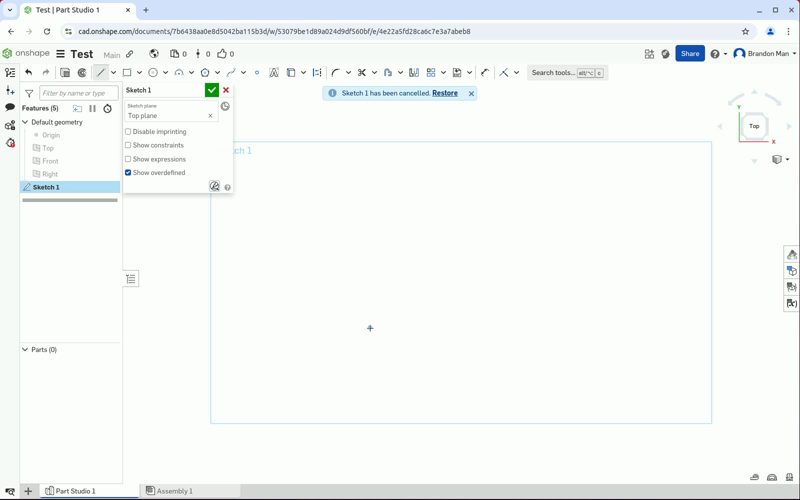
mouse_move(549, 327)
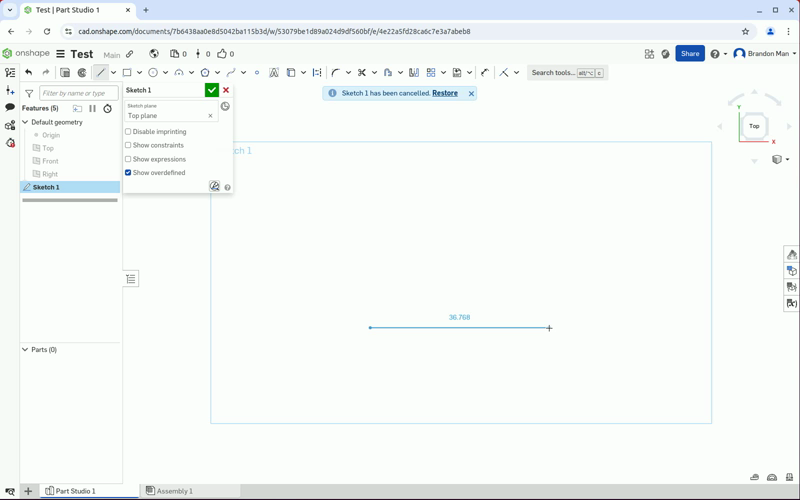
click(549, 327)
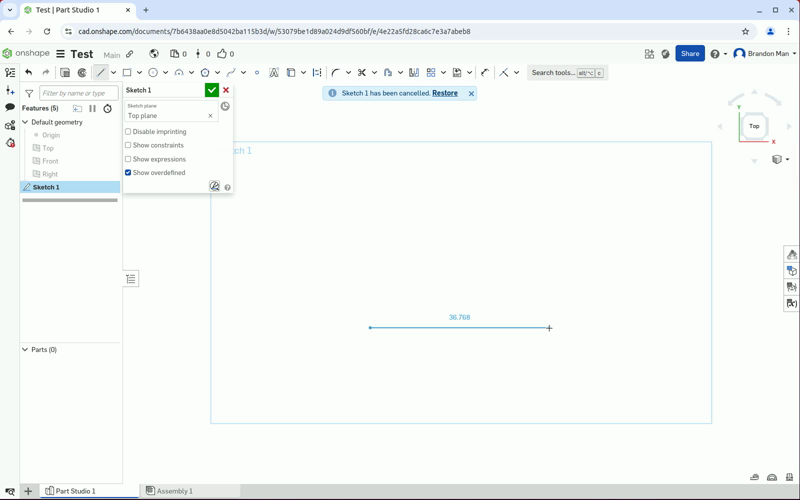
key_up(shift)
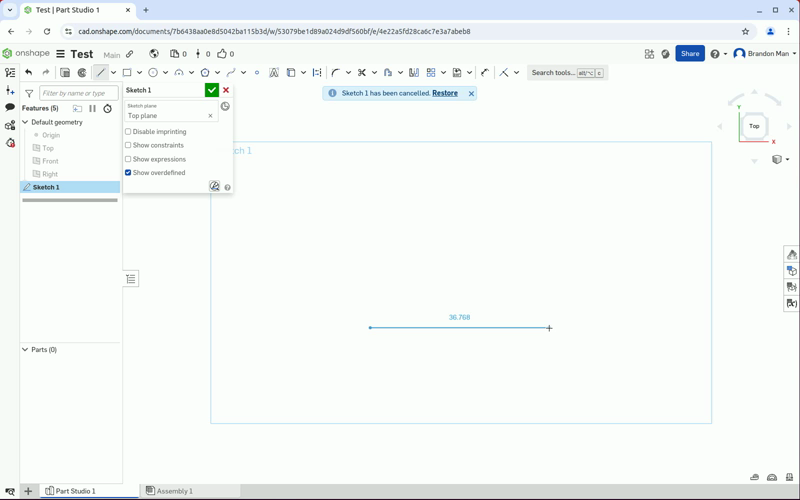
key_down(shift)
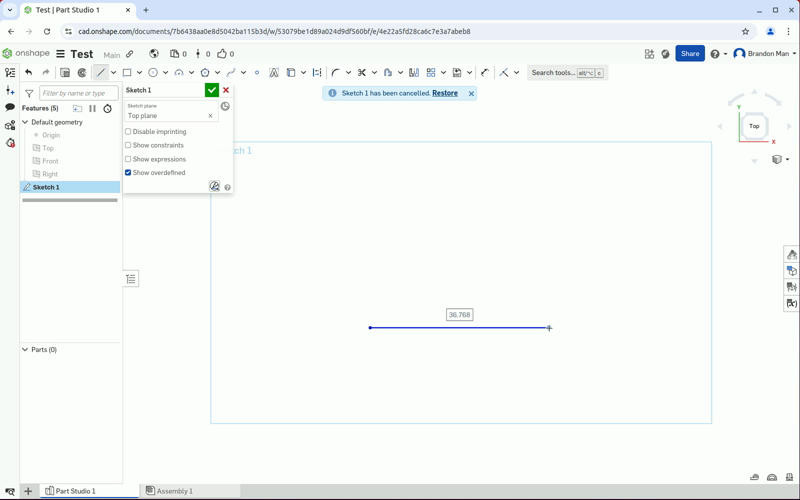
mouse_move(549, 171)
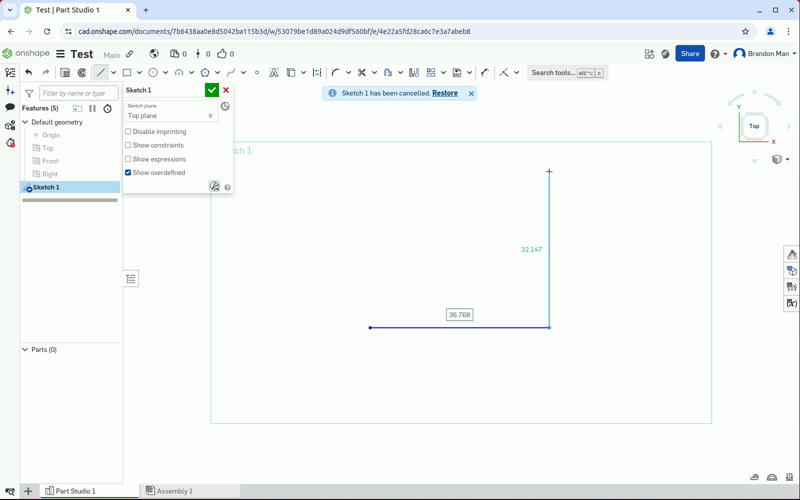
click(549, 171)
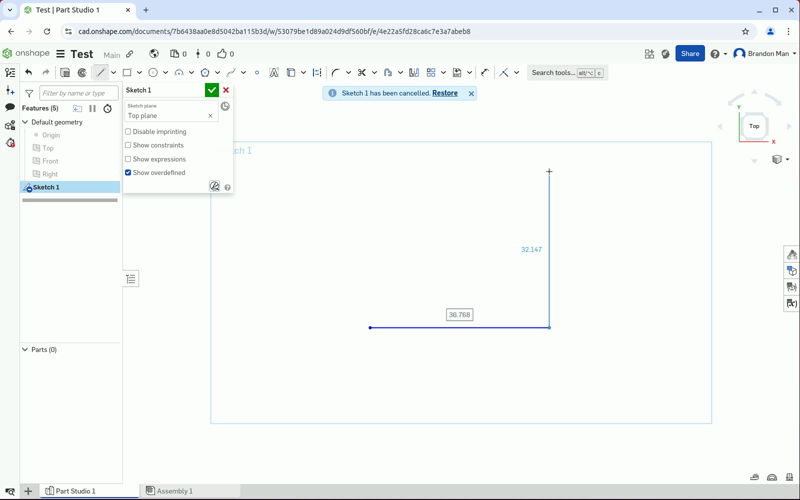
key_up(shift)
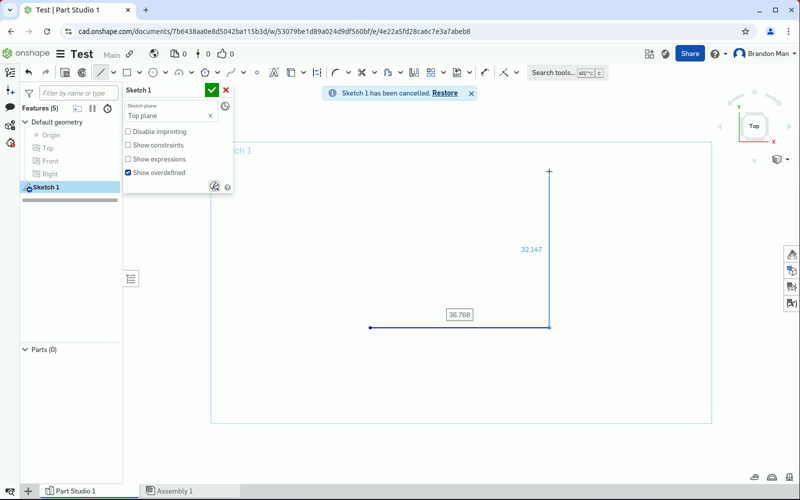
key_down(shift)
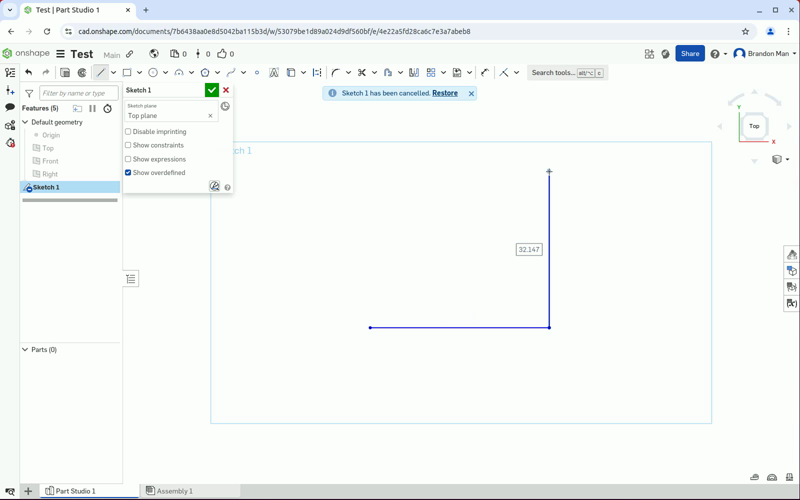
mouse_move(370, 171)
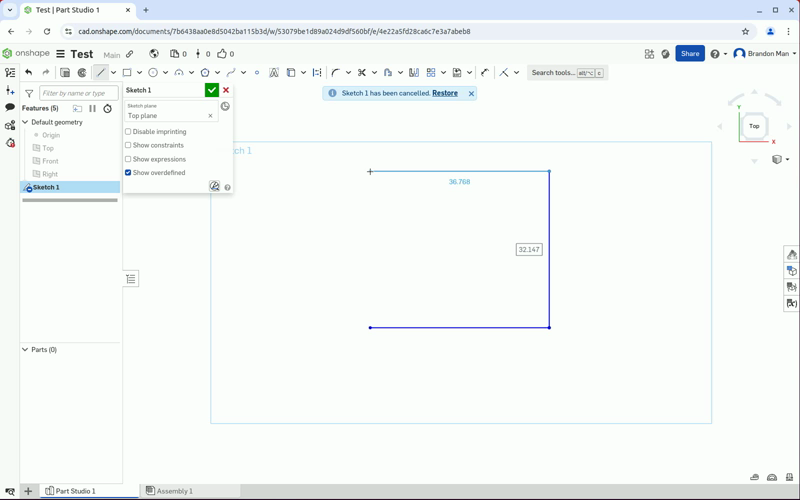
click(370, 171)
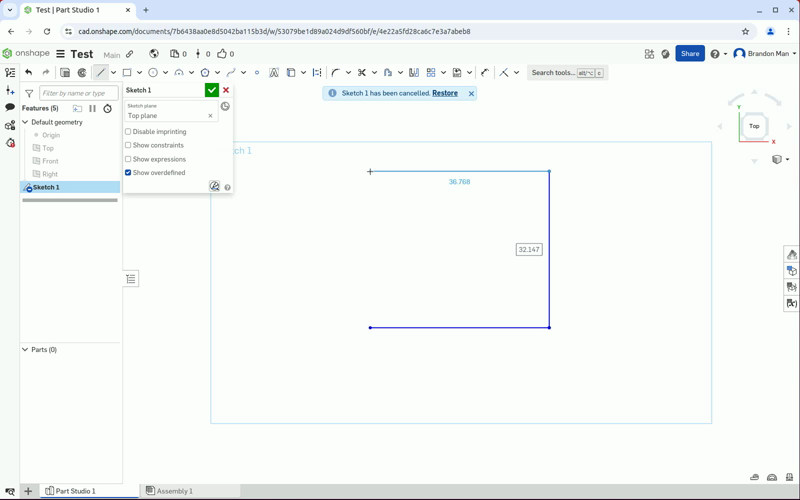
key_up(shift)
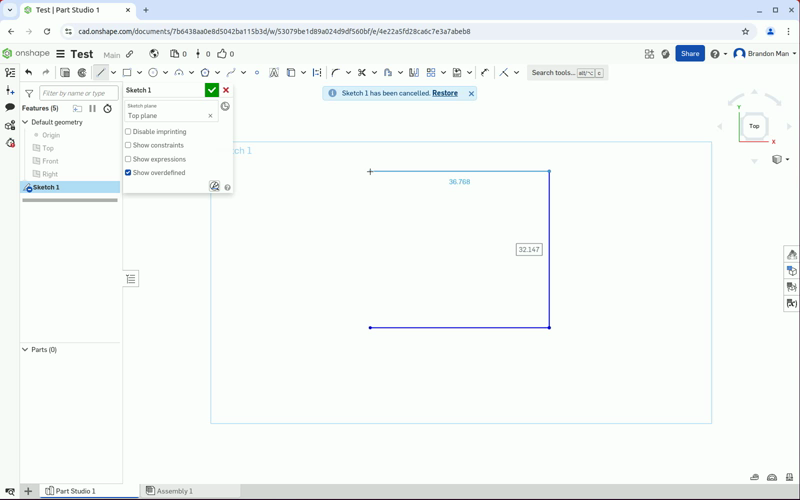
key_down(shift)
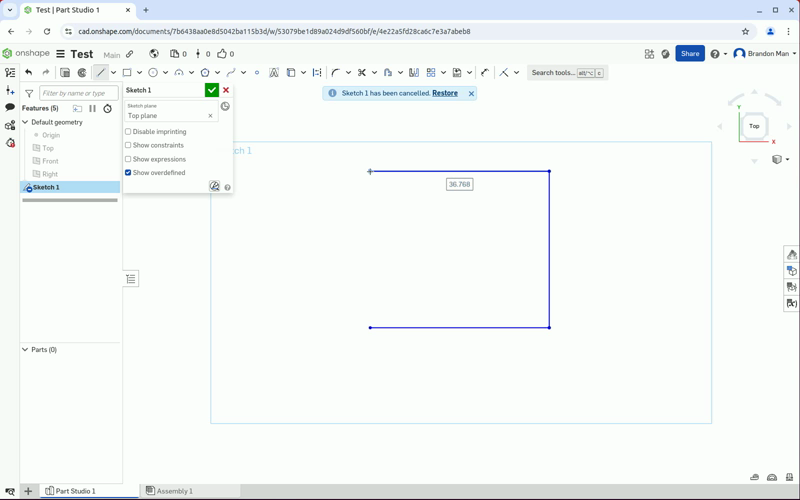
mouse_move(370, 327)
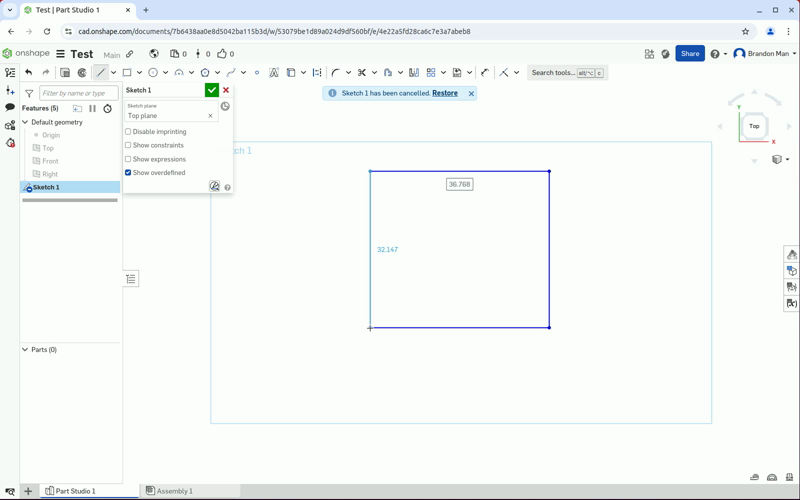
key_up(shift)
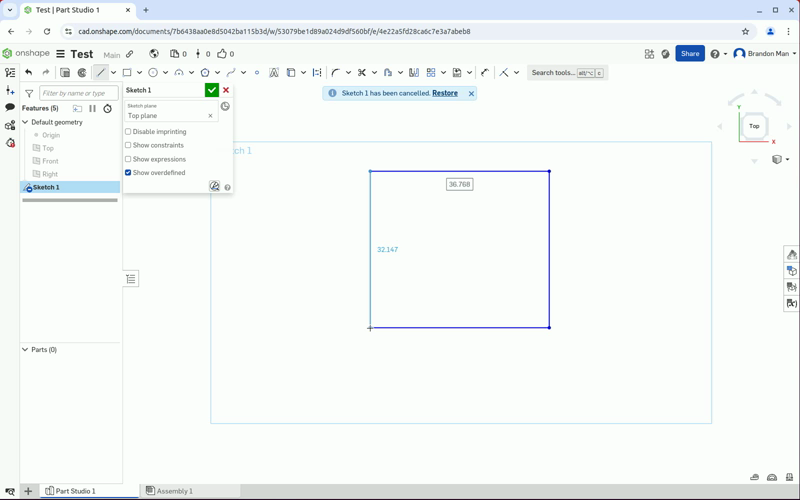
click(370, 327)
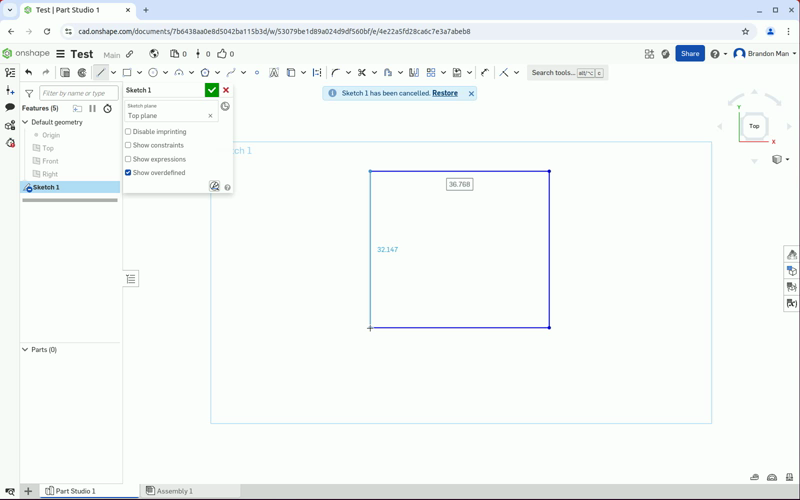
key(esc)
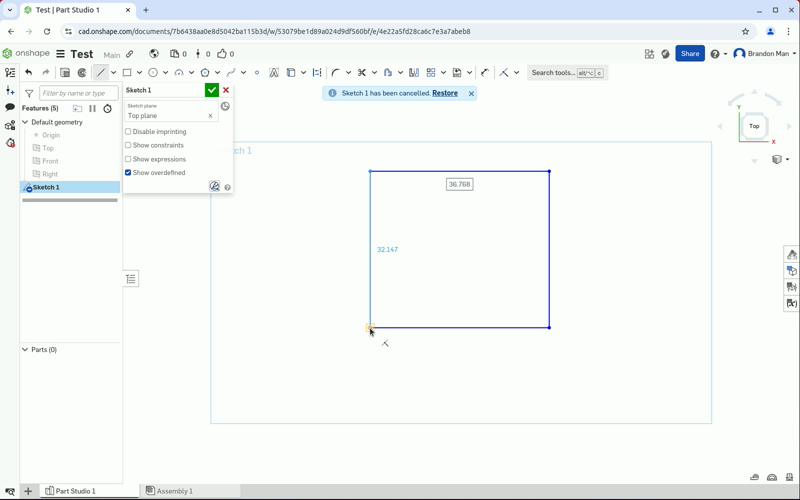
mouse_move(438, 286)
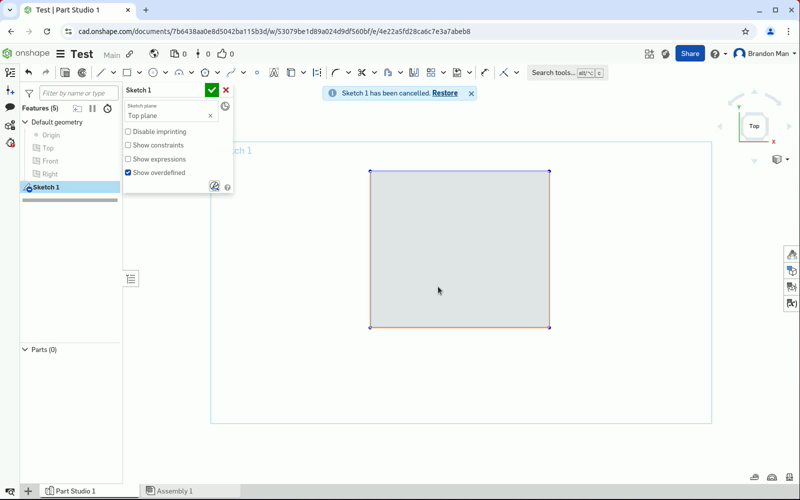
click(438, 286)
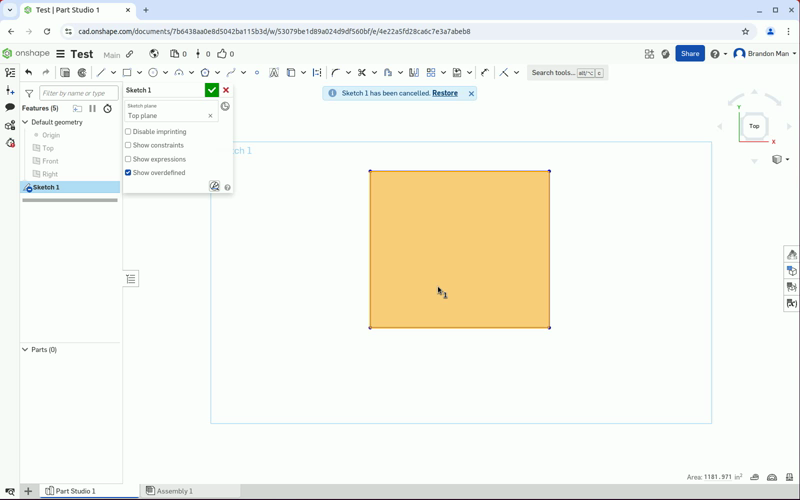
mouse_move(73, 352)
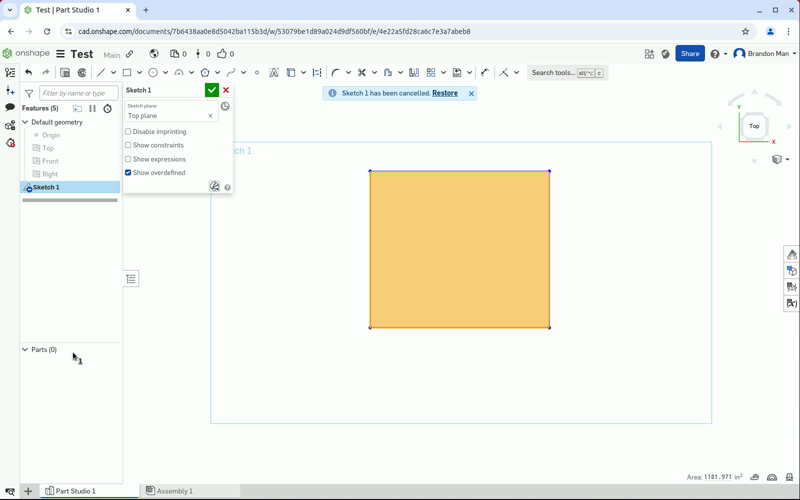
key(shift+y)
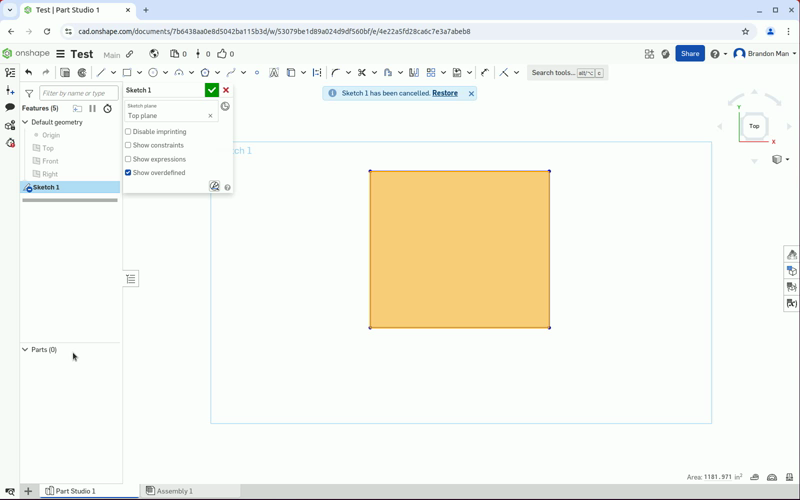
key(shift+e)
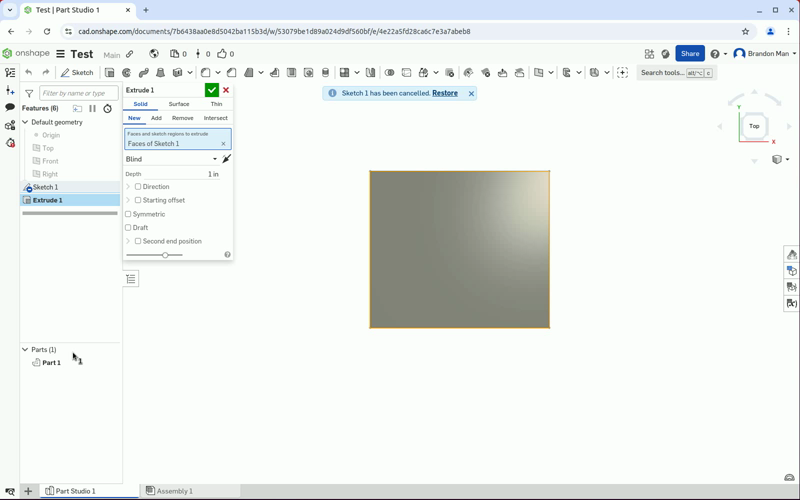
mouse_move(143, 106)
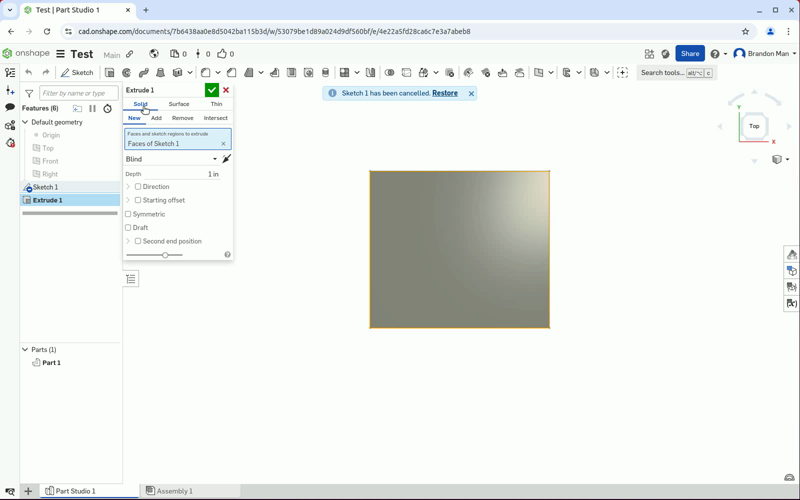
click(143, 106)
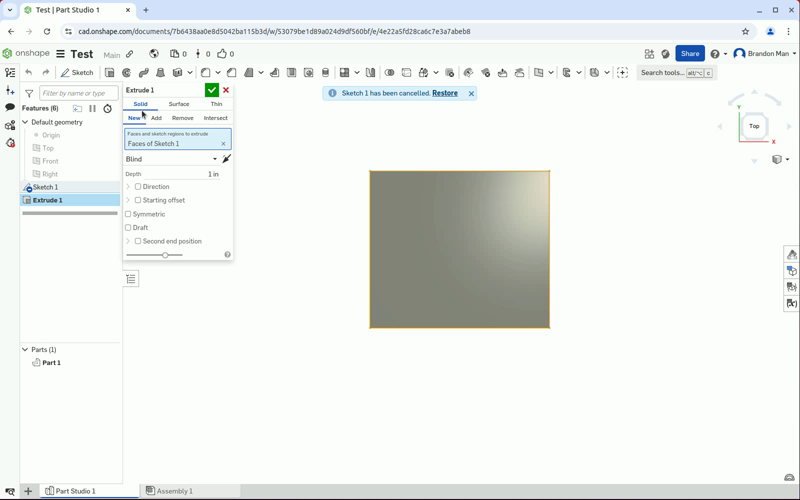
mouse_move(137, 120)
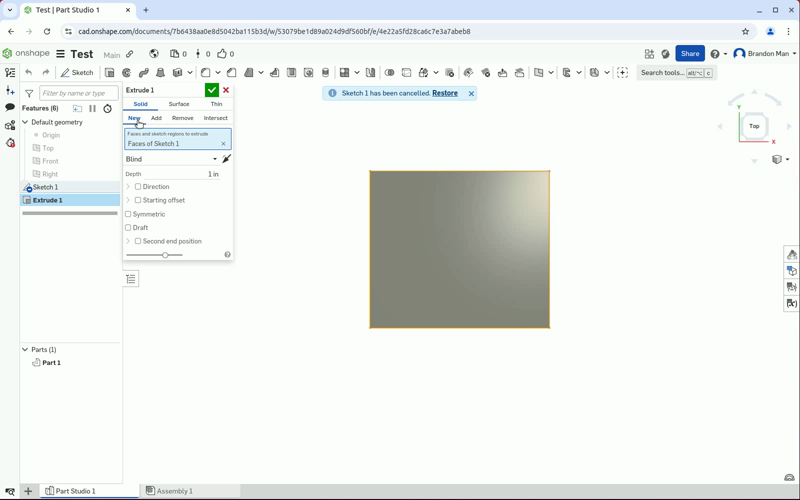
click(137, 120)
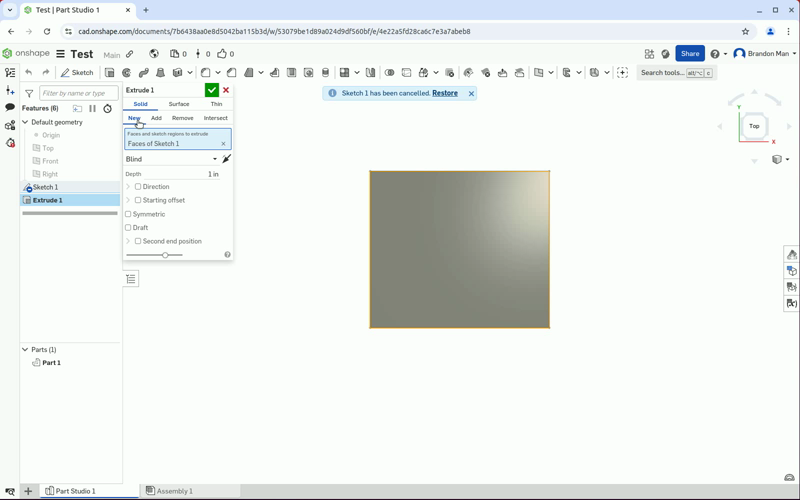
key(tab, 4)
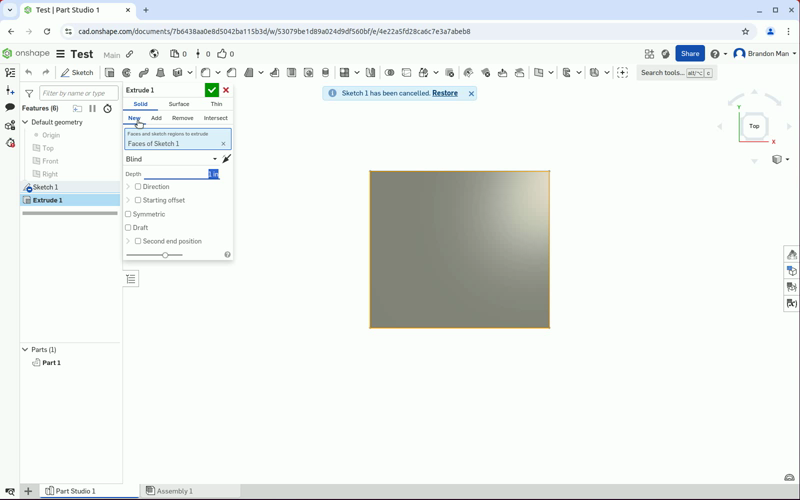
text(1.204)
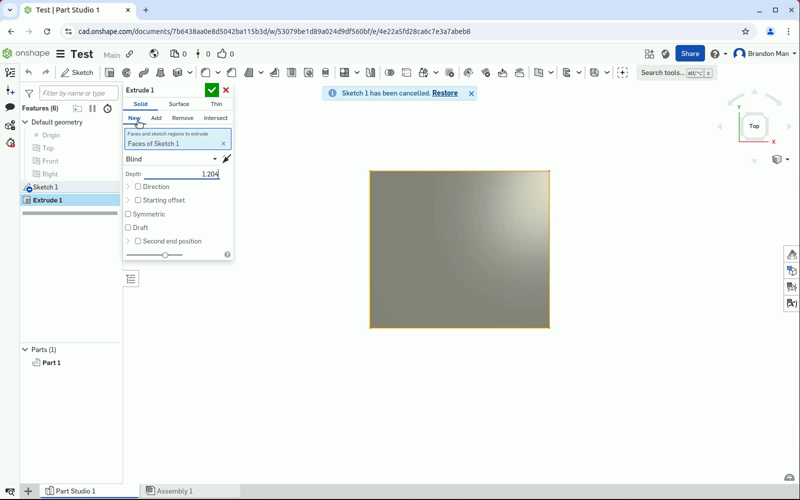
key(enter)
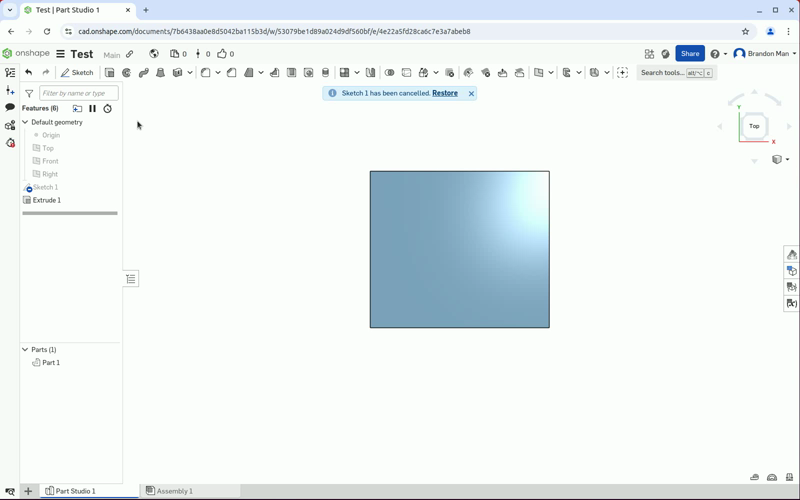
key(shift+h)
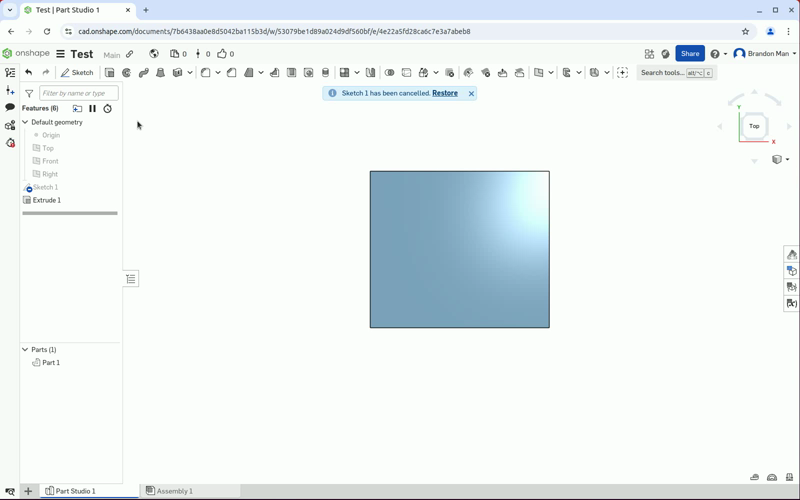
key(shift+h)
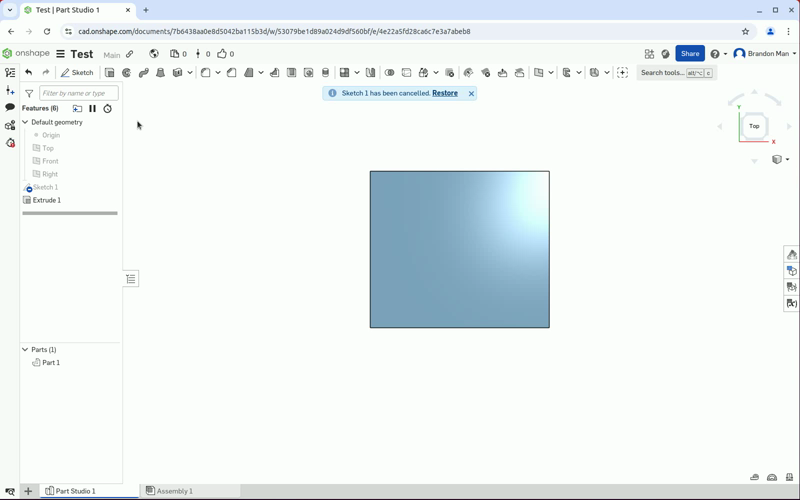
mouse_move(73, 189)
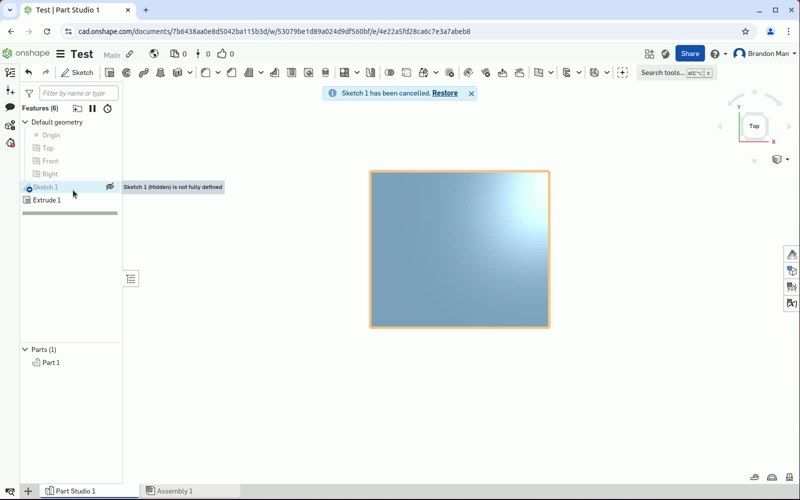
click(73, 189)
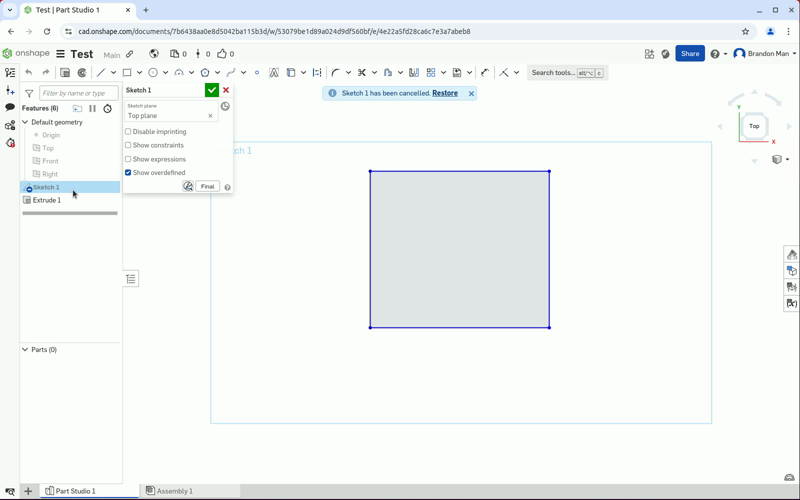
mouse_move(229, 92)
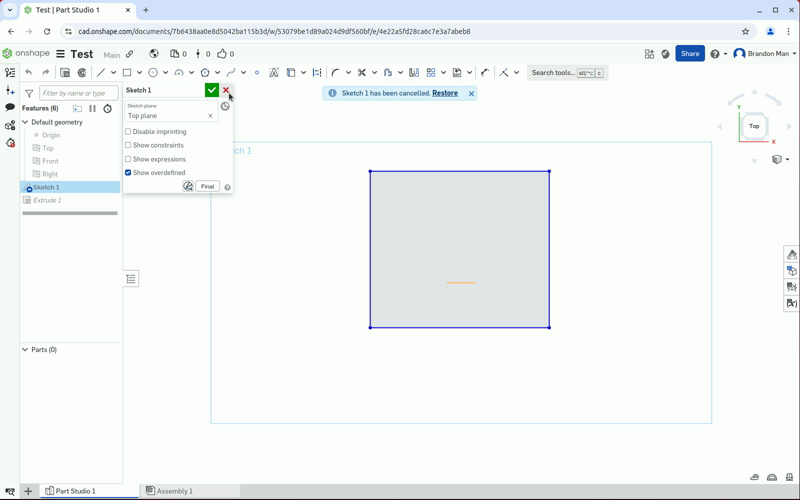
click(229, 92)
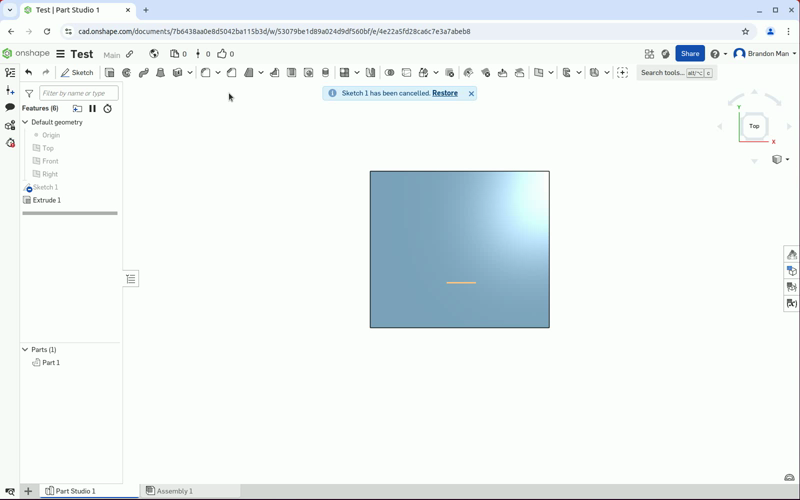
mouse_move(541, 75)
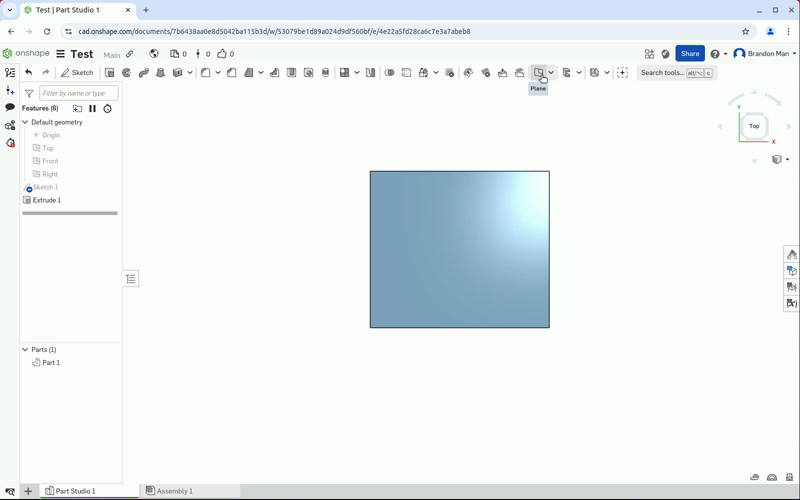
click(541, 75)
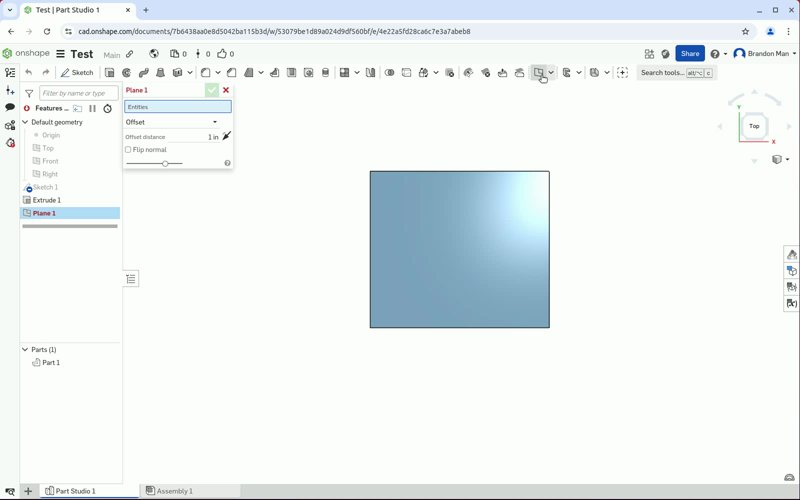
mouse_move(73, 150)
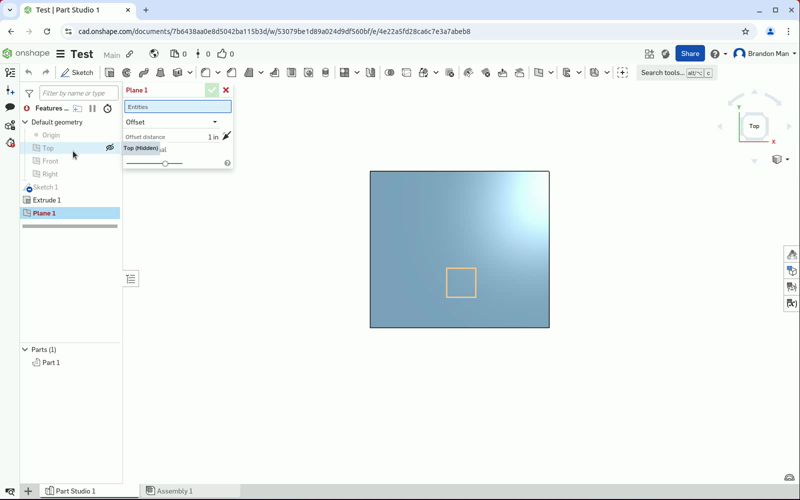
click(73, 150)
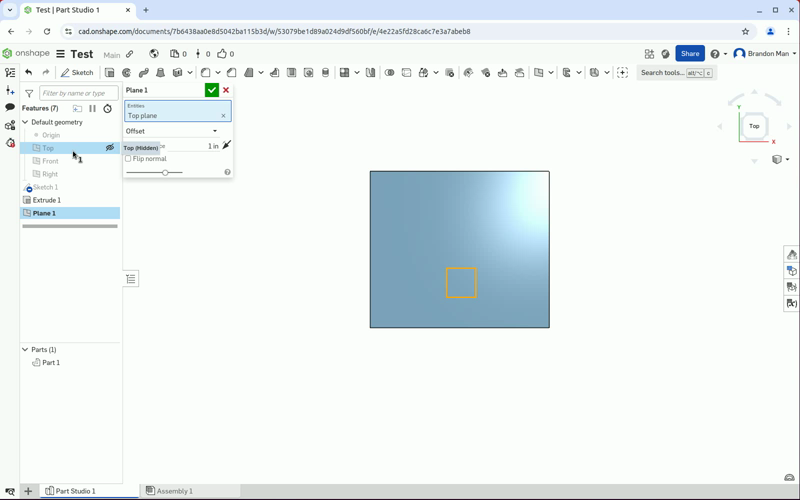
key(tab, 2)
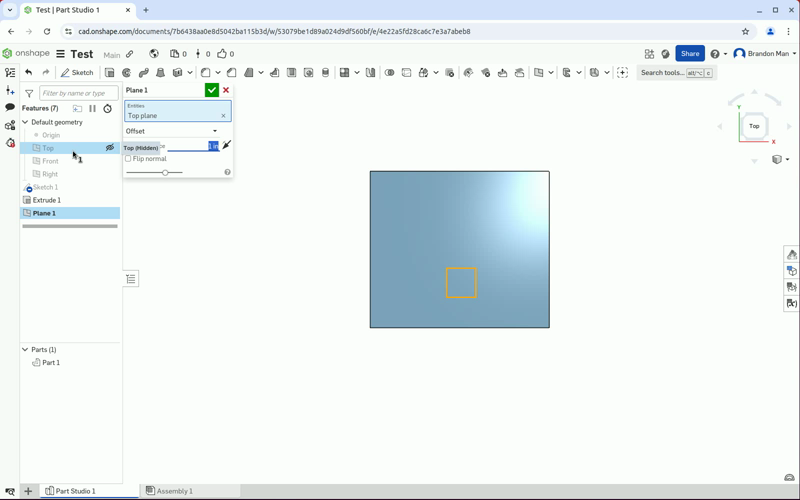
text(1.202)
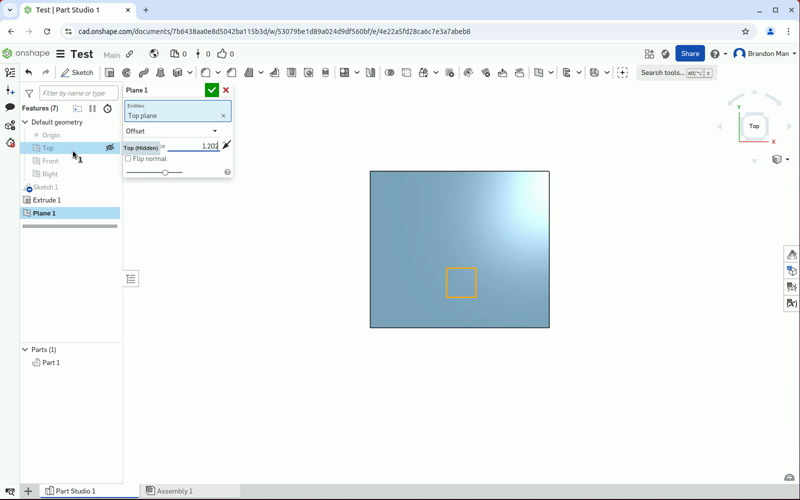
key(enter, 2)
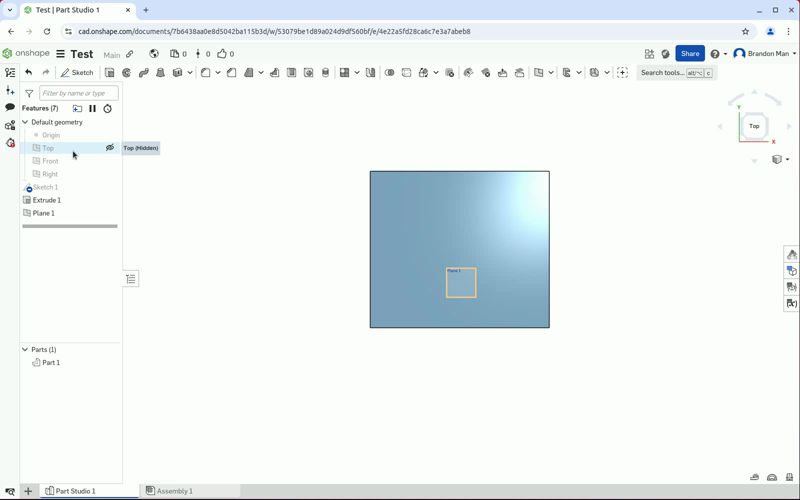
key(shift+s)
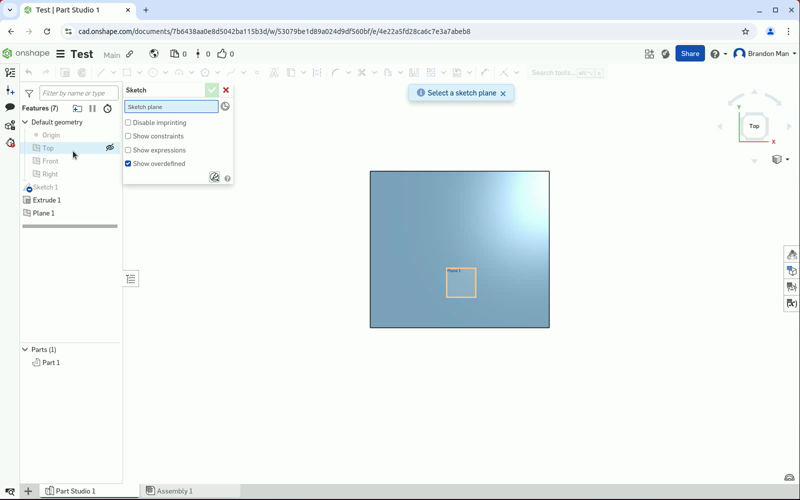
mouse_move(73, 215)
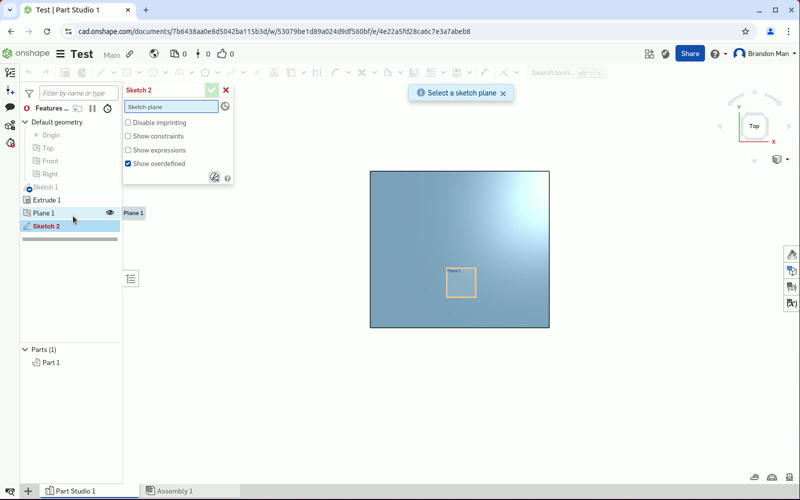
click(73, 215)
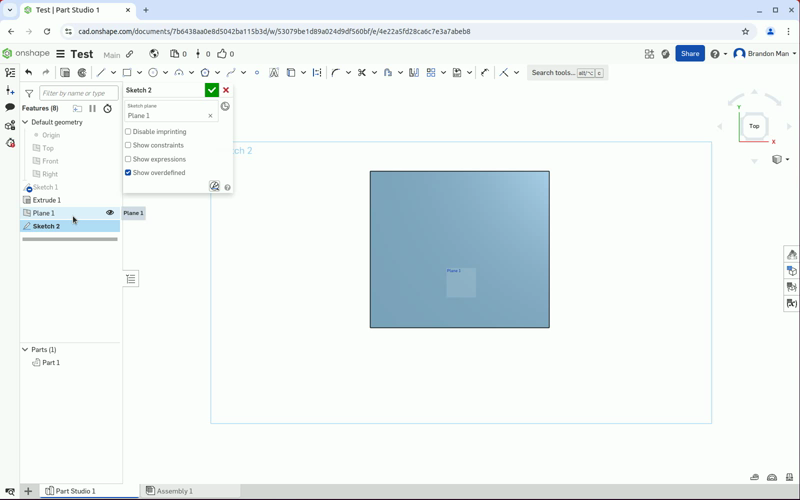
mouse_move(73, 352)
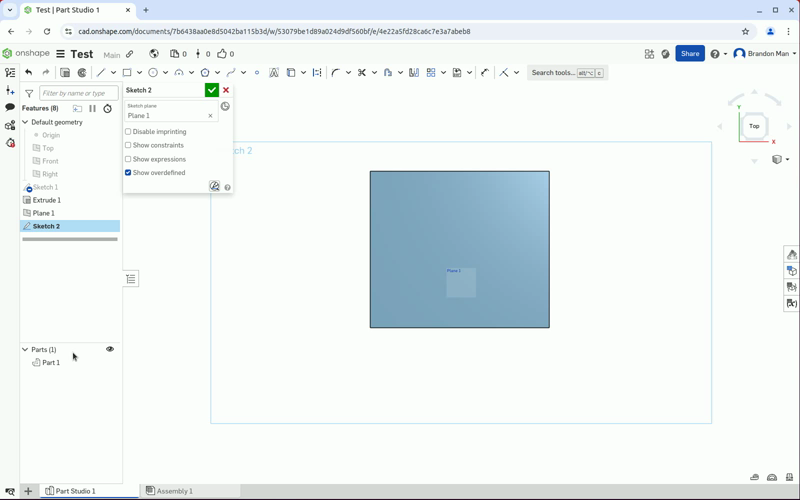
key(y)
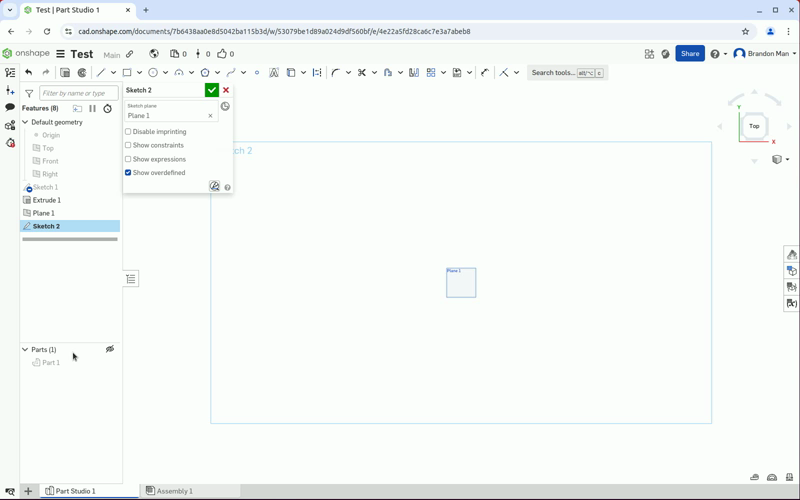
key(c)
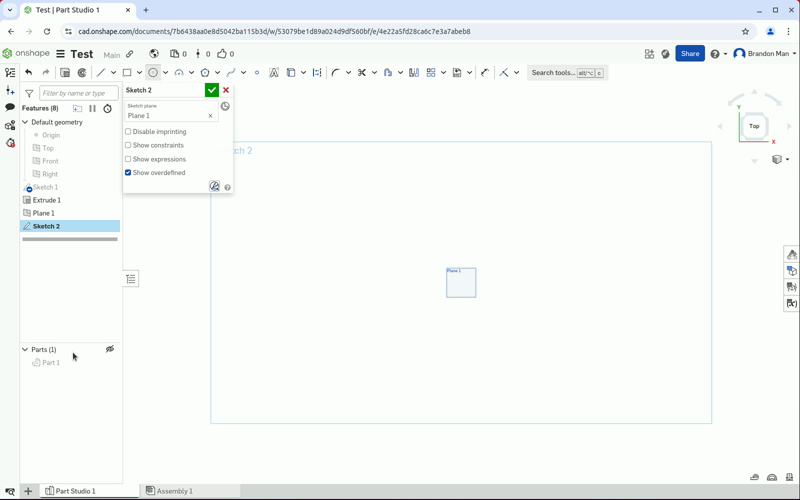
key_down(shift)
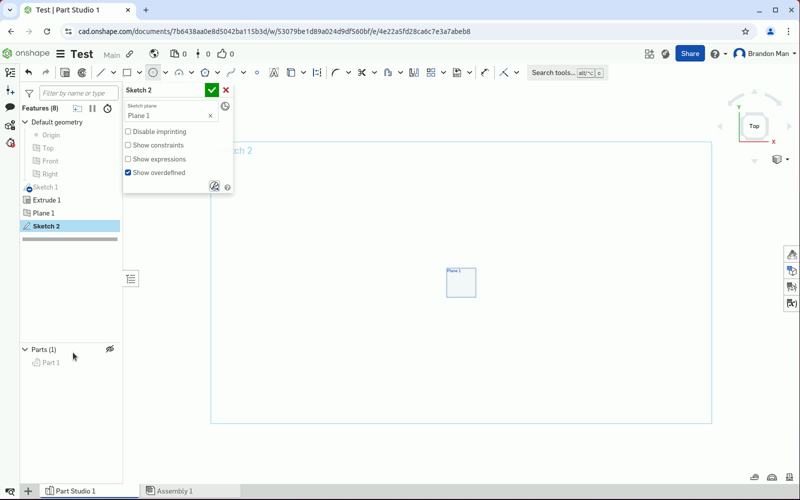
mouse_move(389, 237)
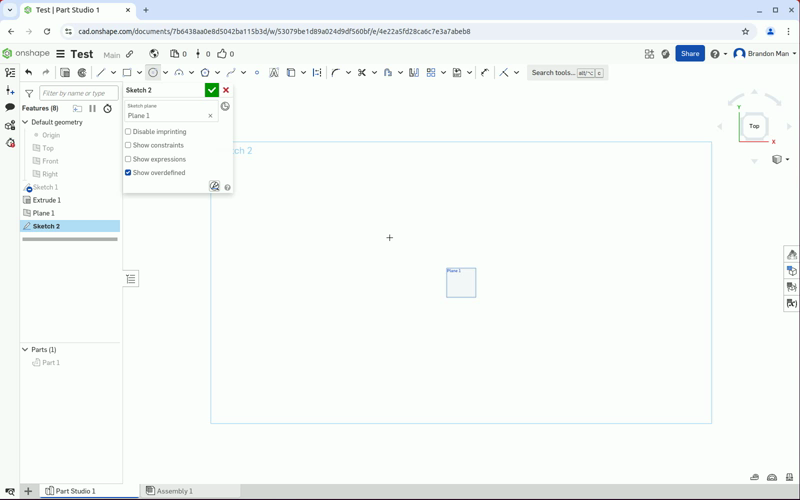
click(389, 237)
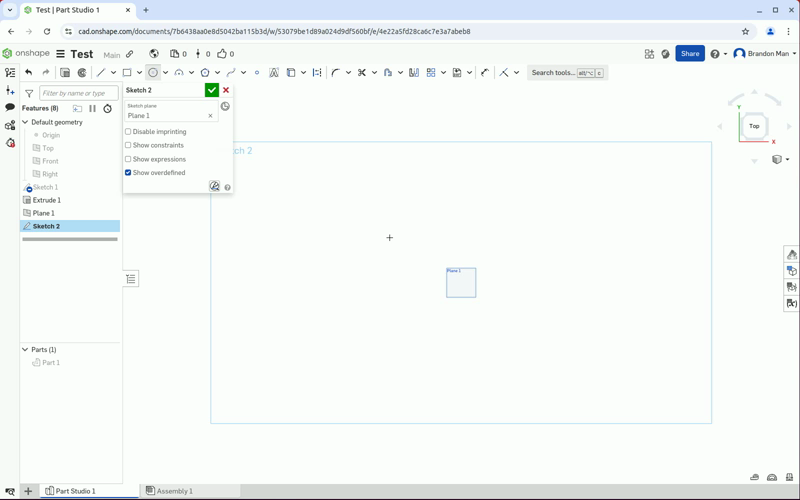
key_up(shift)
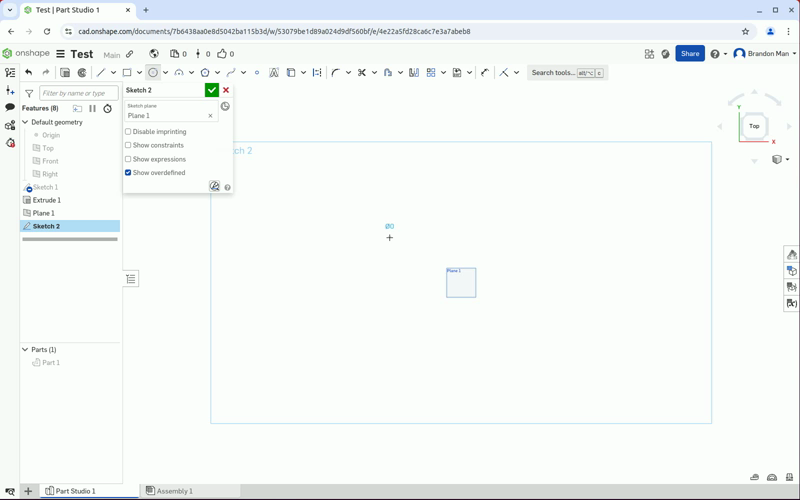
mouse_move(392, 237)
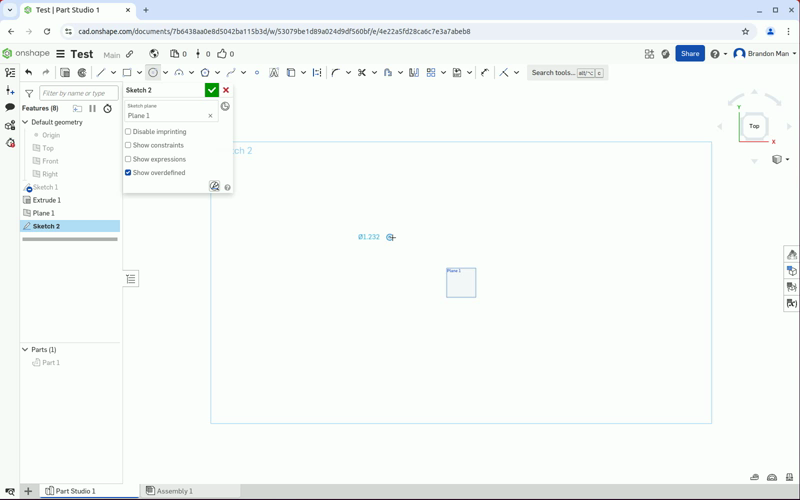
click(392, 237)
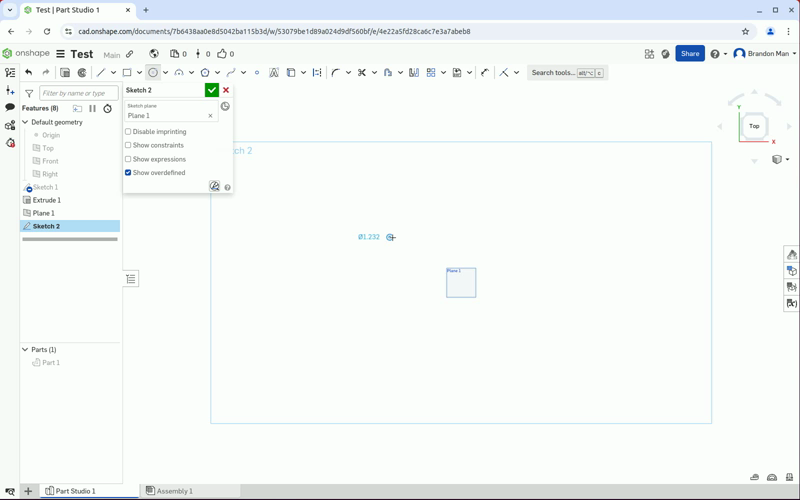
key(esc)
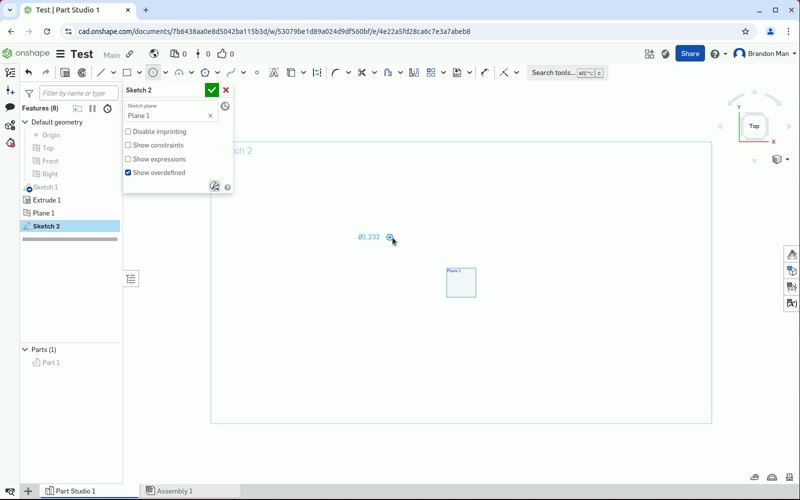
mouse_move(387, 235)
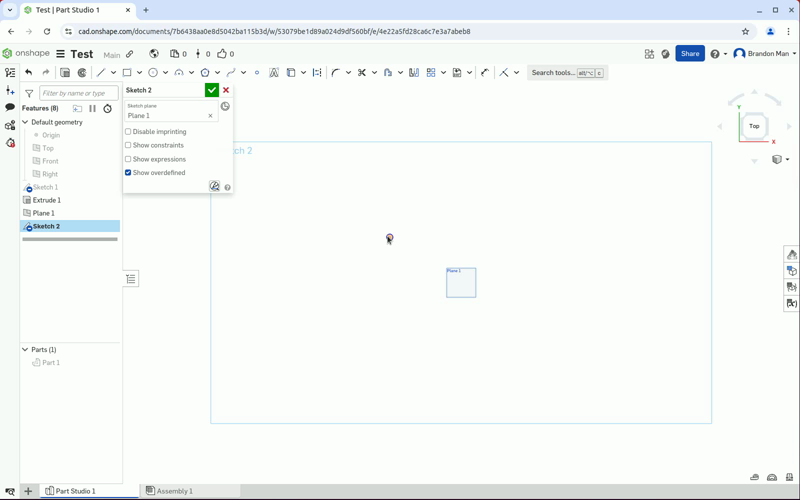
scroll(6)
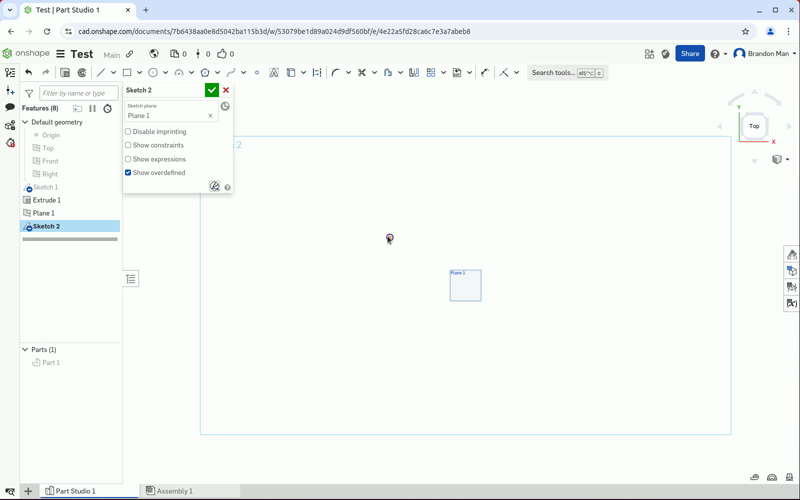
scroll(6)
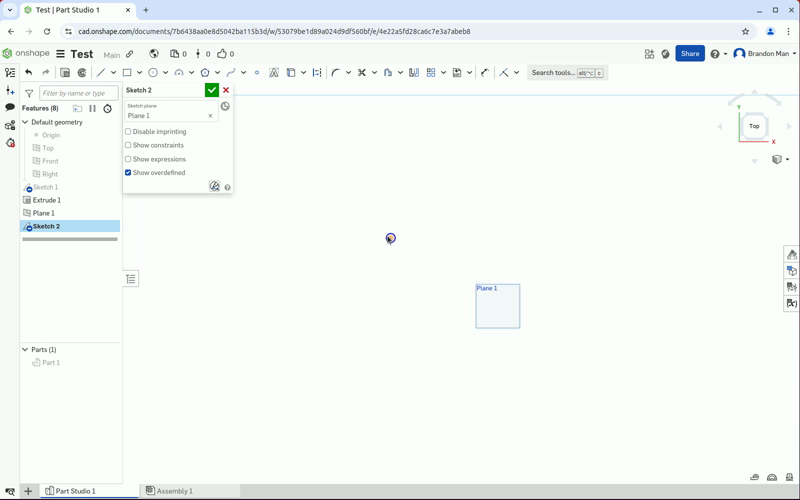
scroll(6)
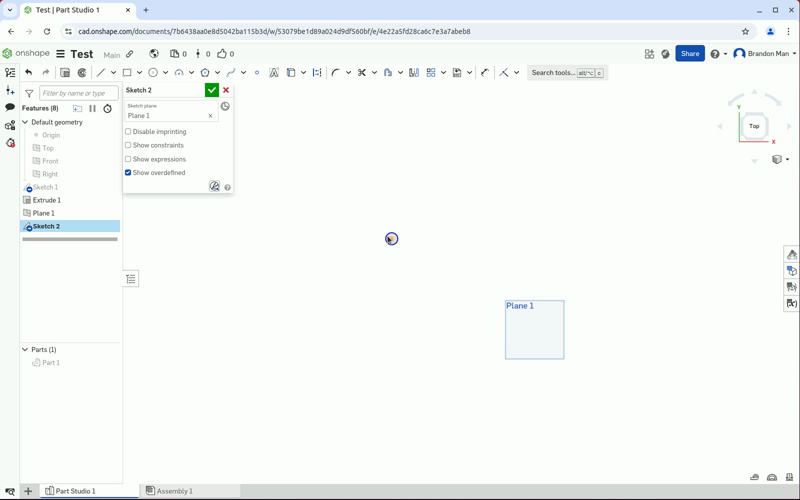
scroll(6)
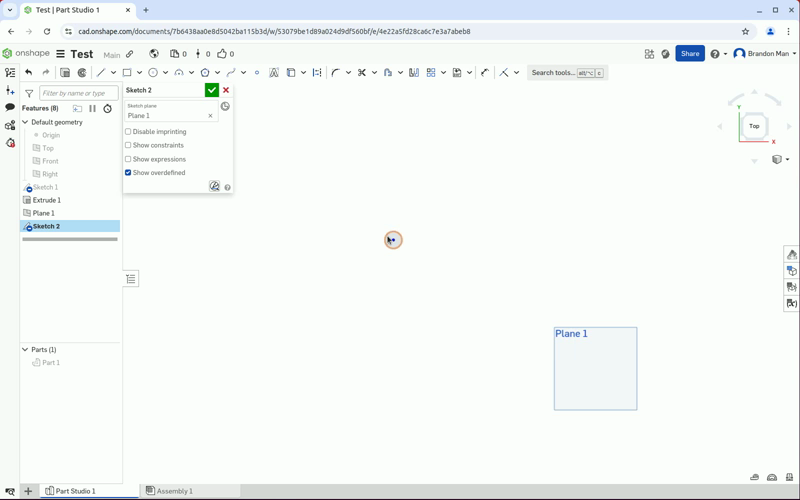
scroll(6)
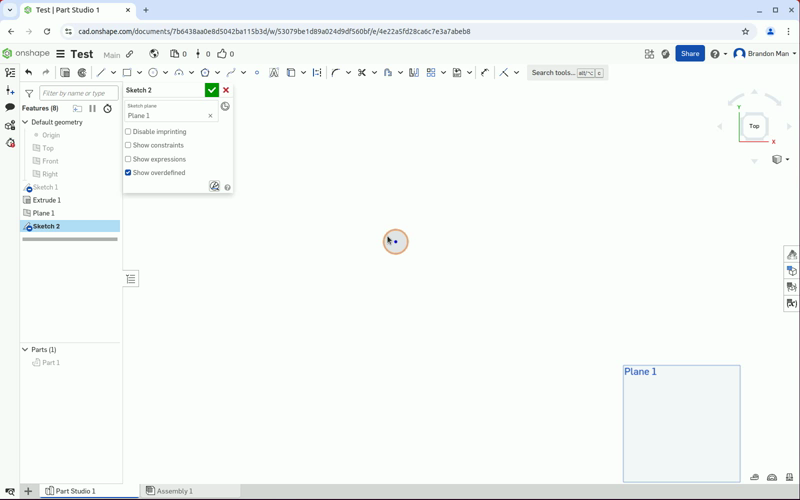
scroll(6)
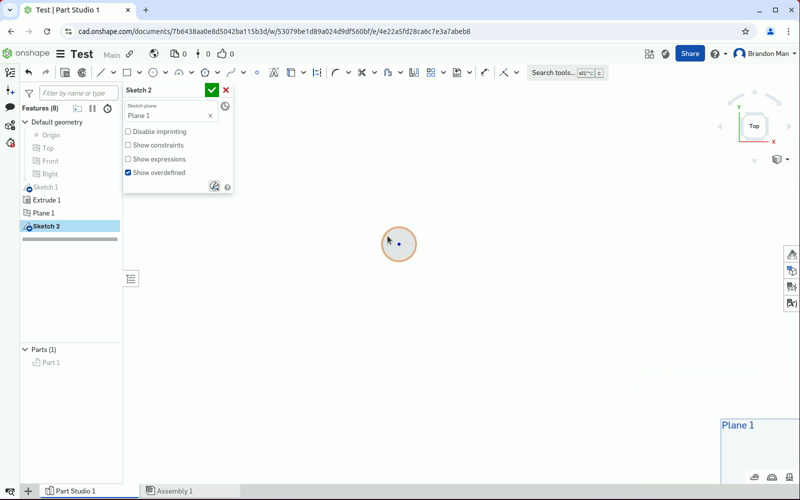
scroll(6)
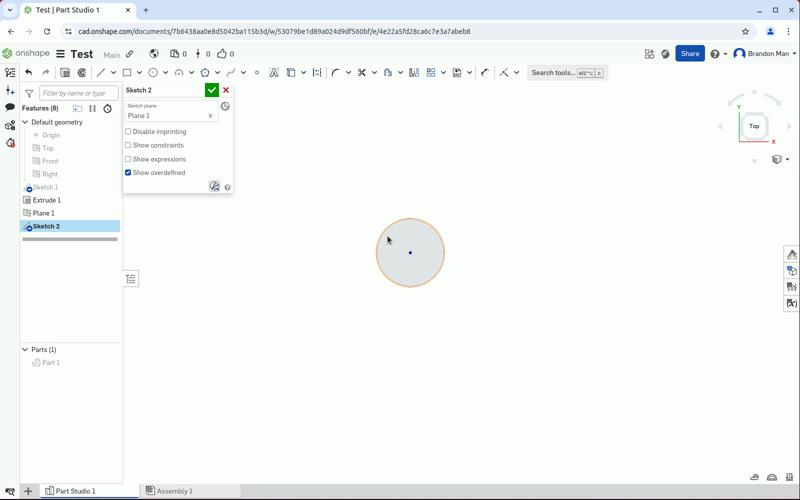
click(387, 235)
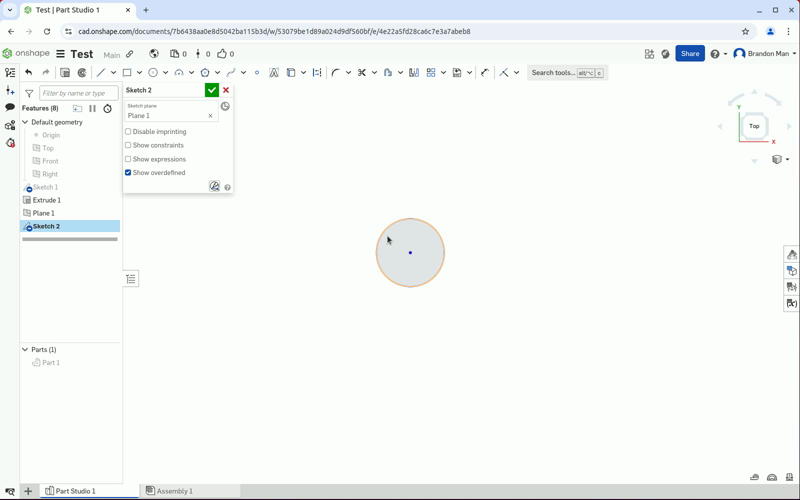
scroll(-6)
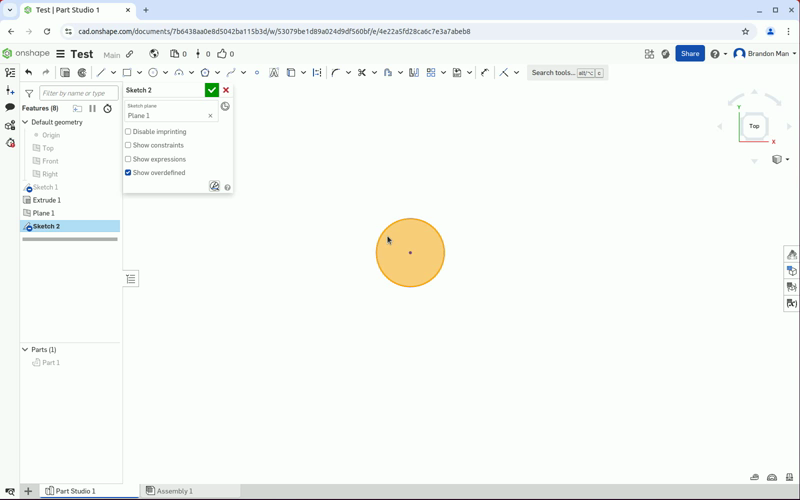
scroll(-6)
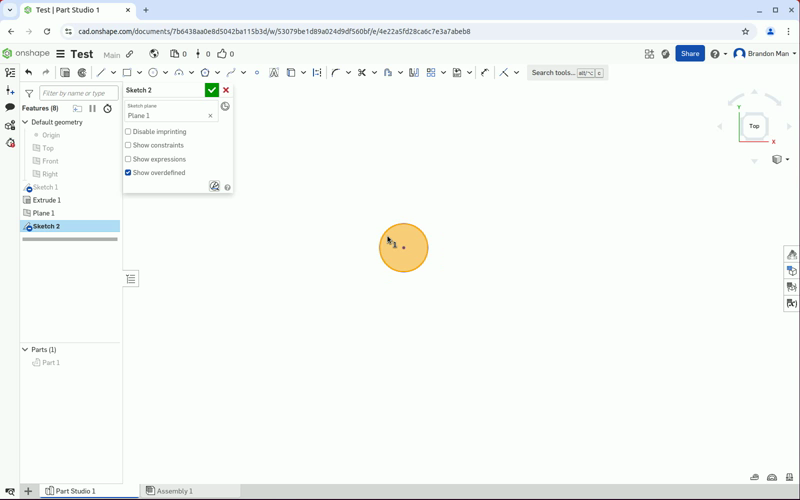
scroll(-6)
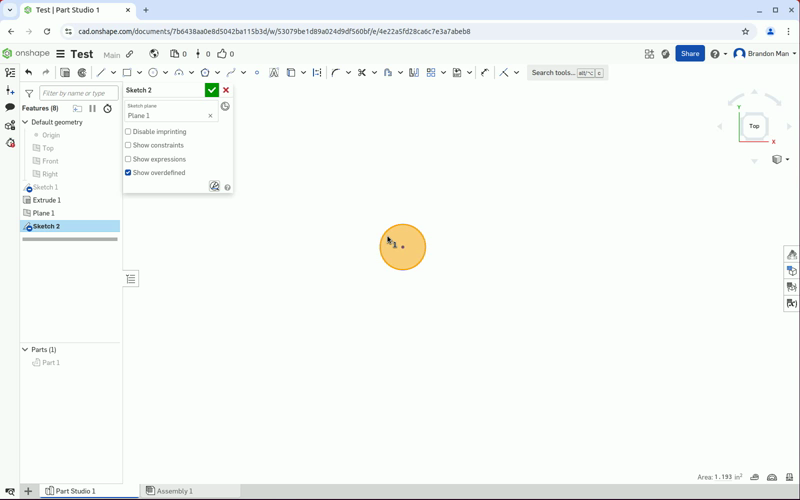
scroll(-6)
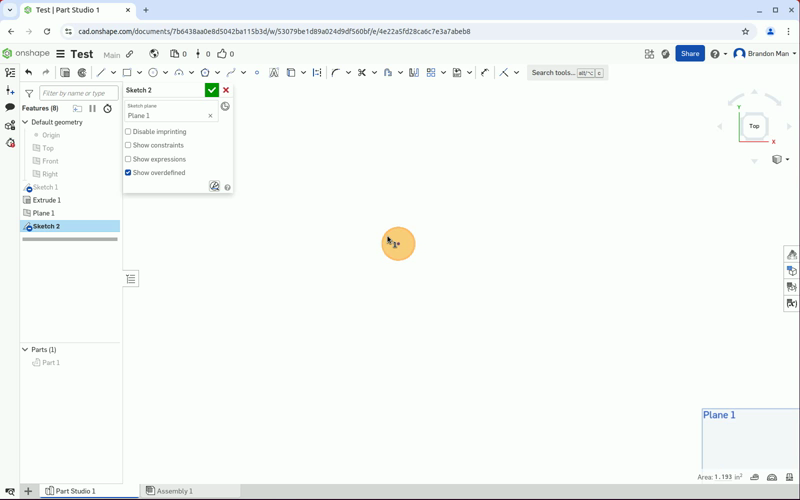
scroll(-6)
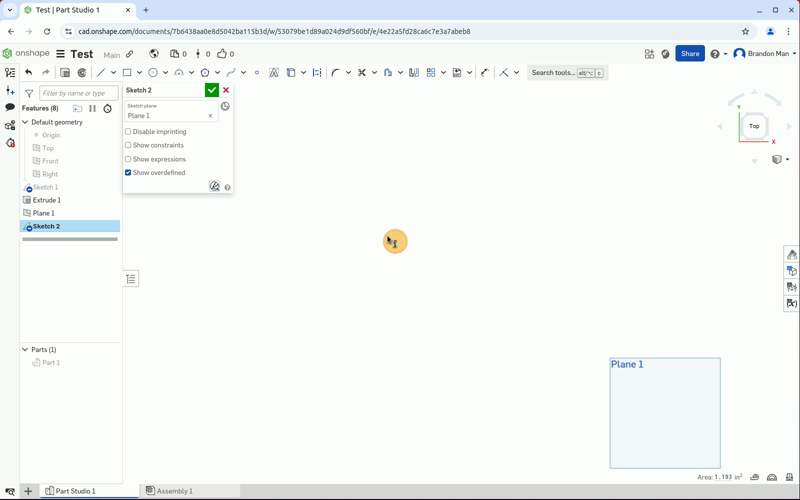
scroll(-6)
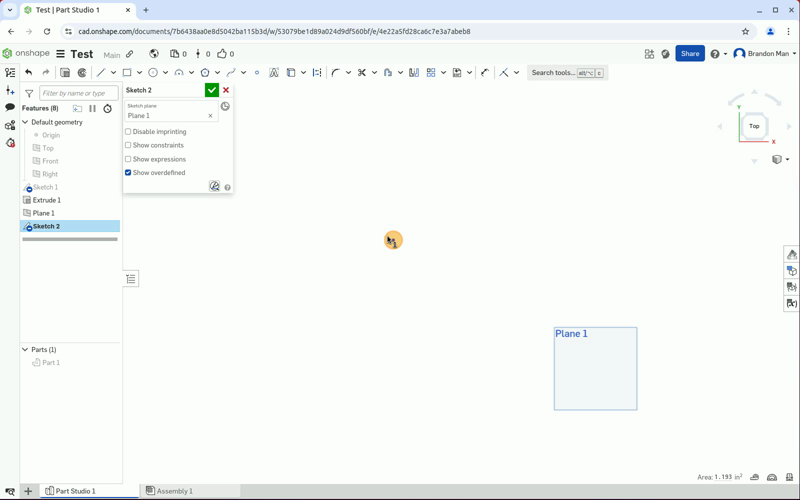
scroll(-6)
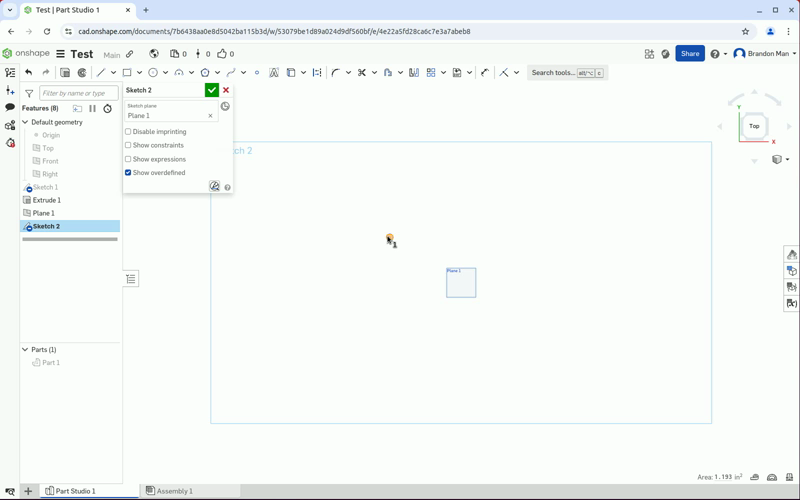
mouse_move(73, 352)
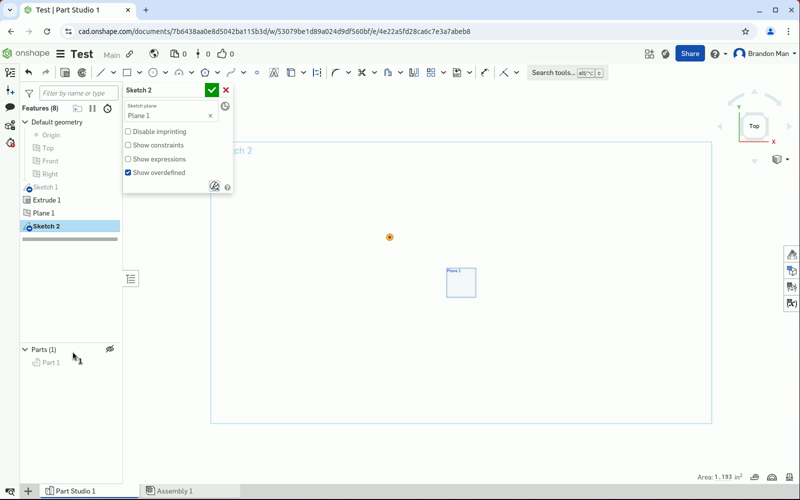
key(shift+y)
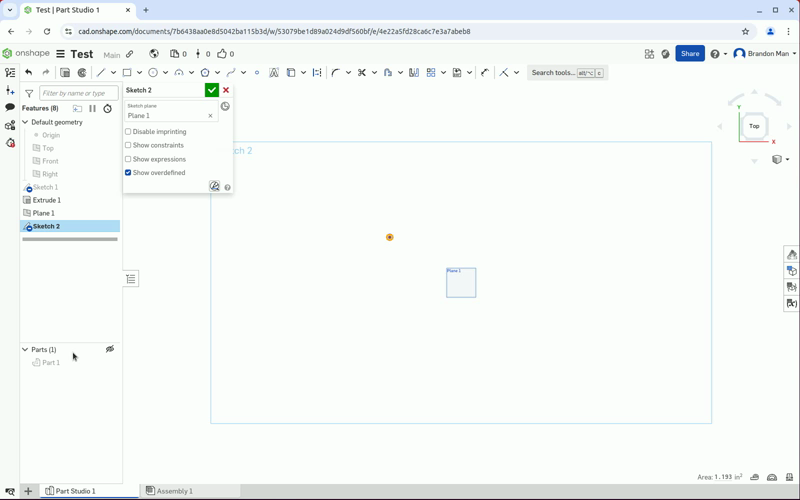
key(shift+e)
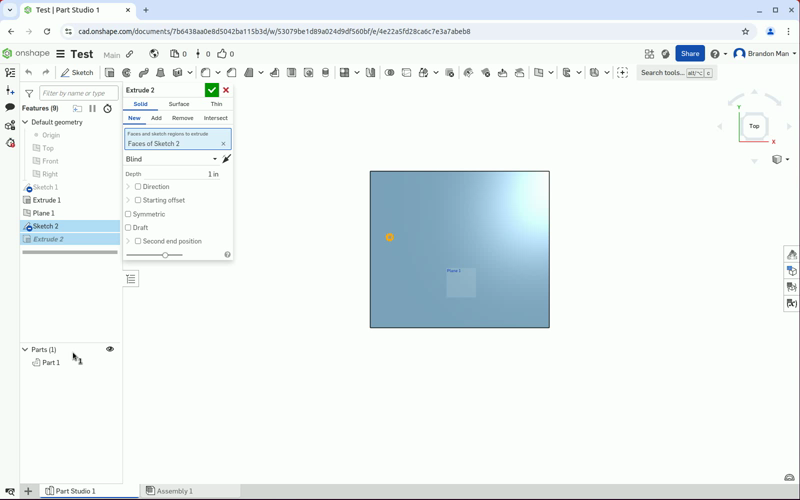
mouse_move(143, 106)
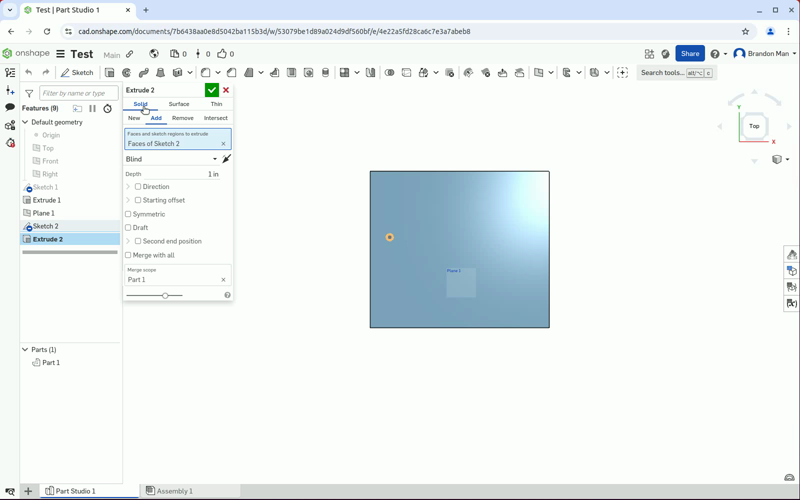
click(143, 106)
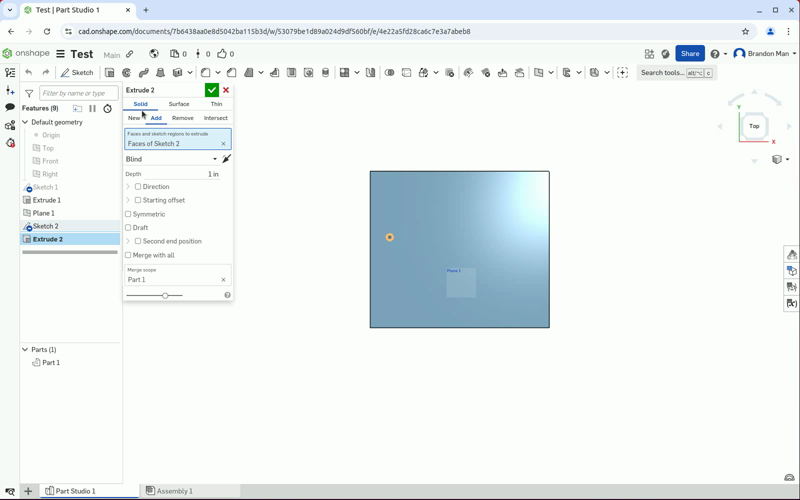
mouse_move(137, 120)
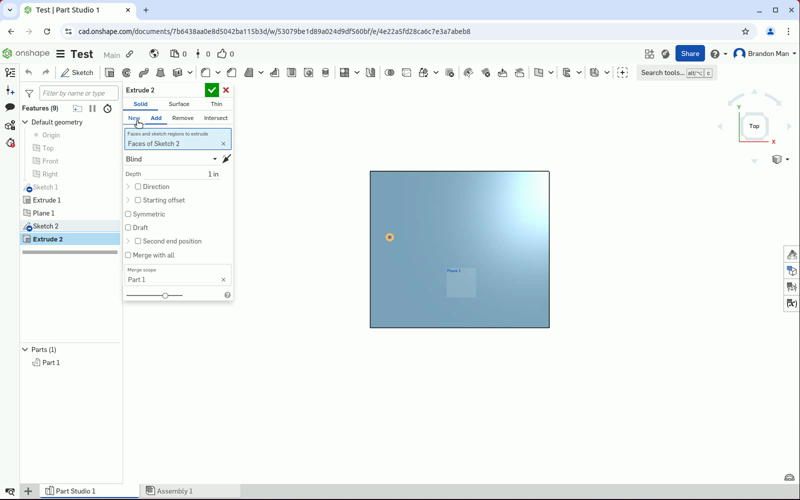
click(137, 120)
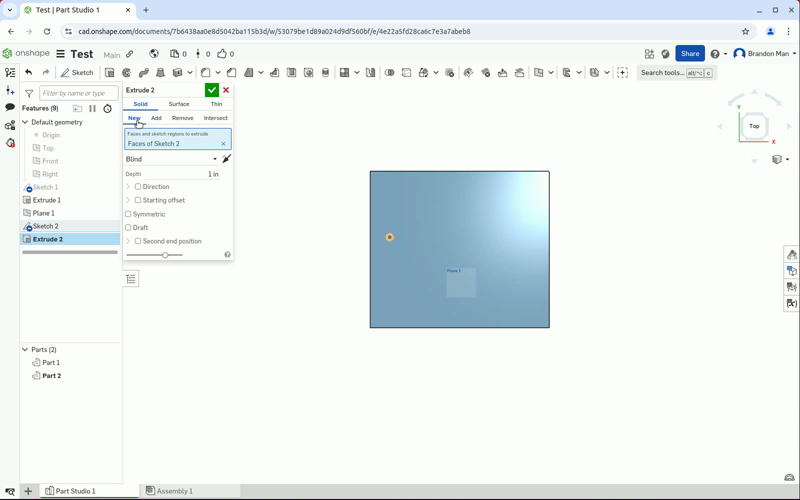
key(tab, 4)
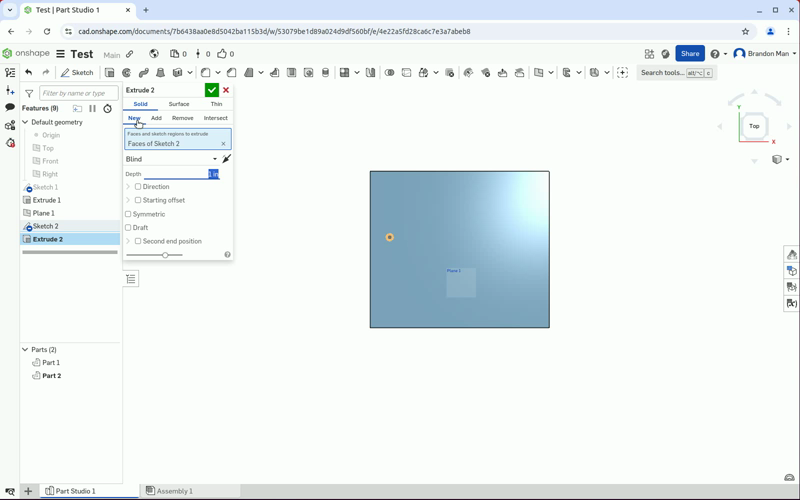
text(1.926)
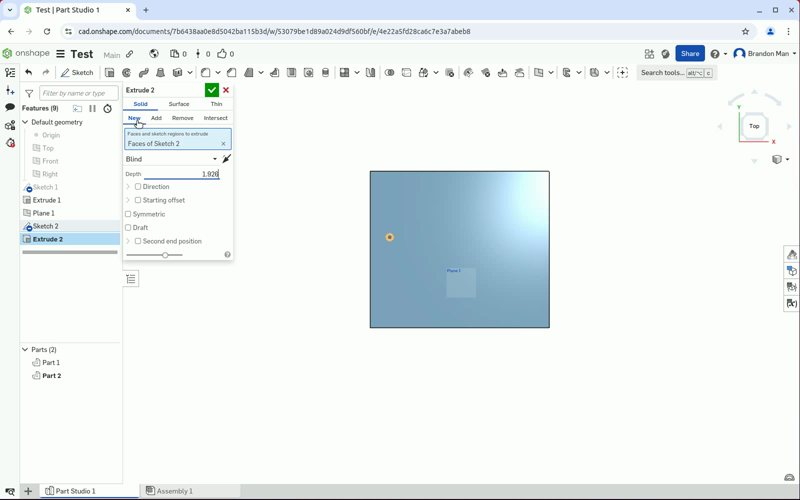
key(enter)
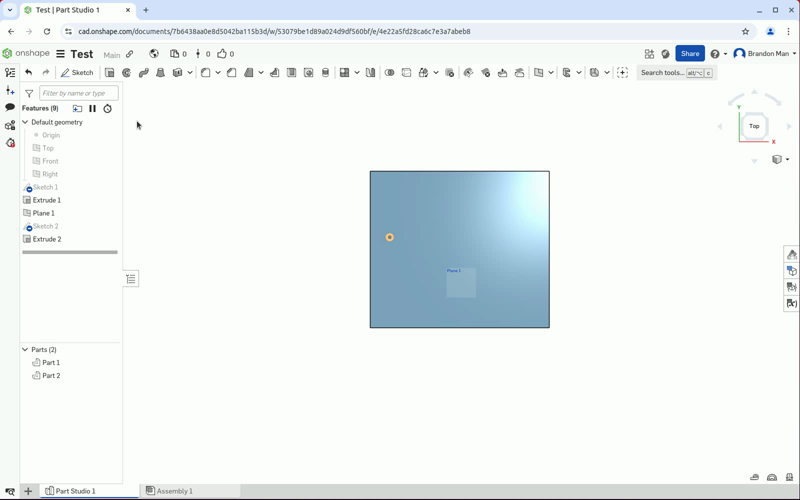
key(shift+h)
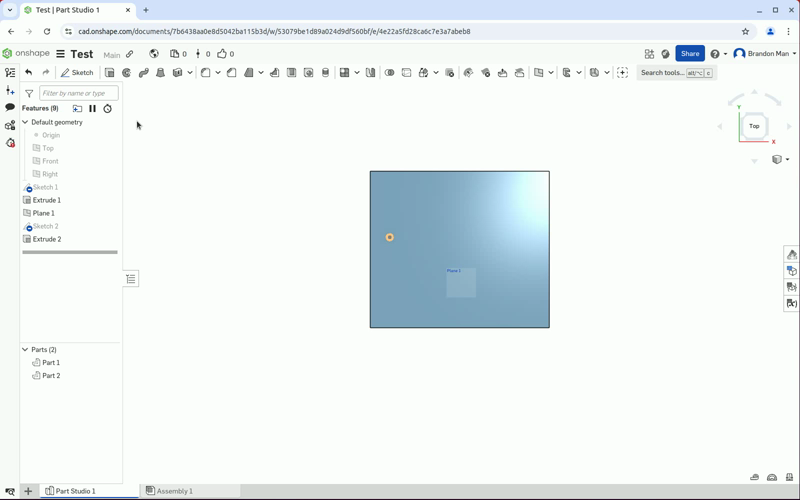
key(shift+h)
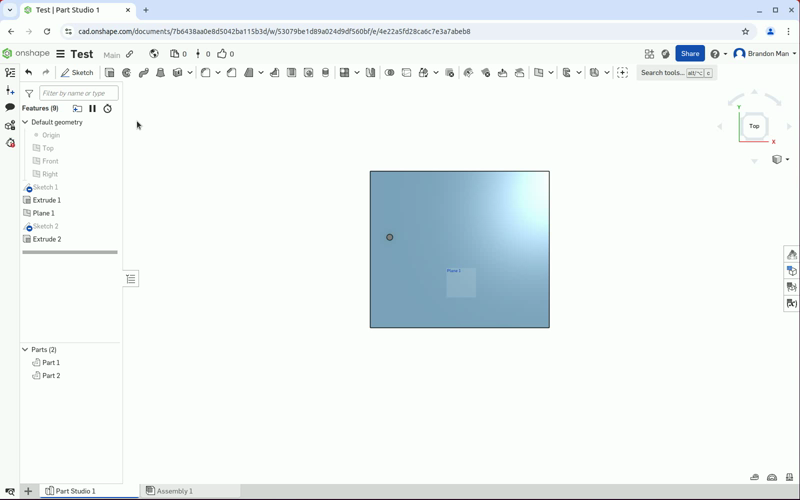
mouse_move(73, 189)
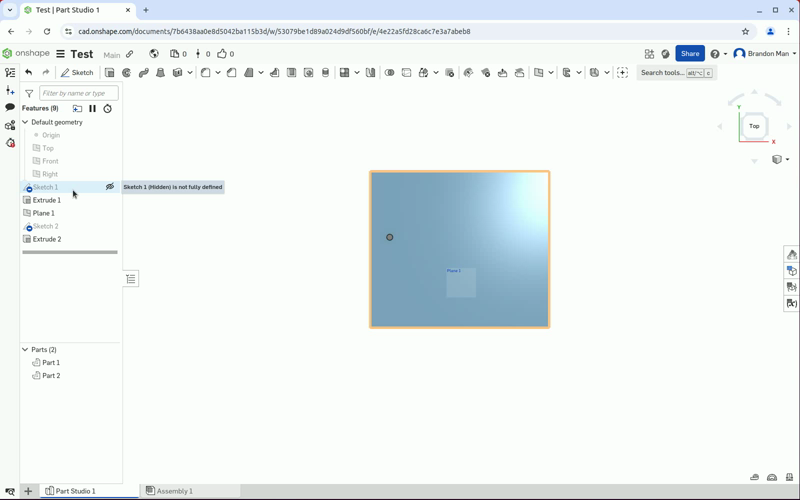
click(73, 189)
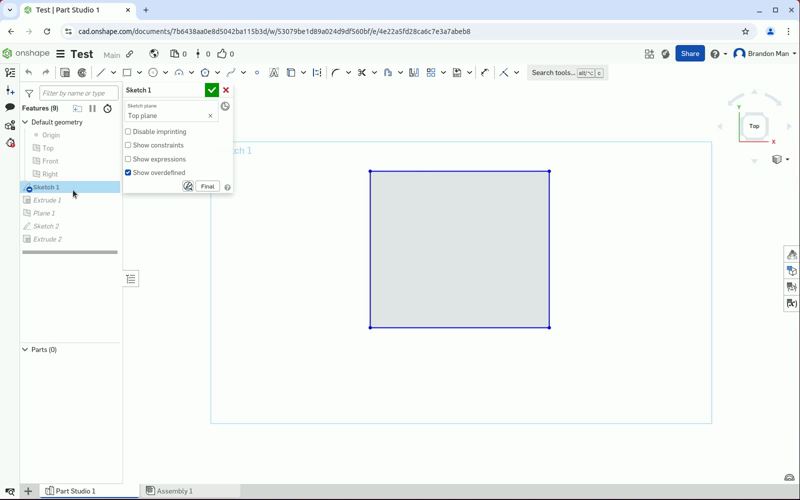
mouse_move(229, 92)
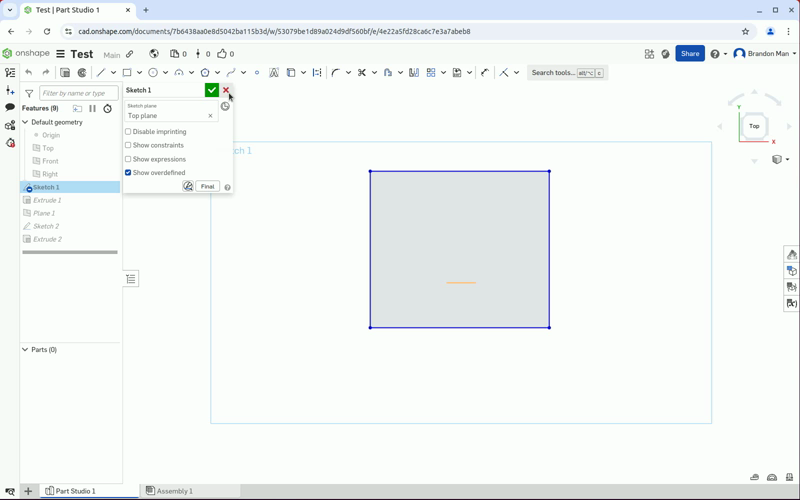
click(229, 92)
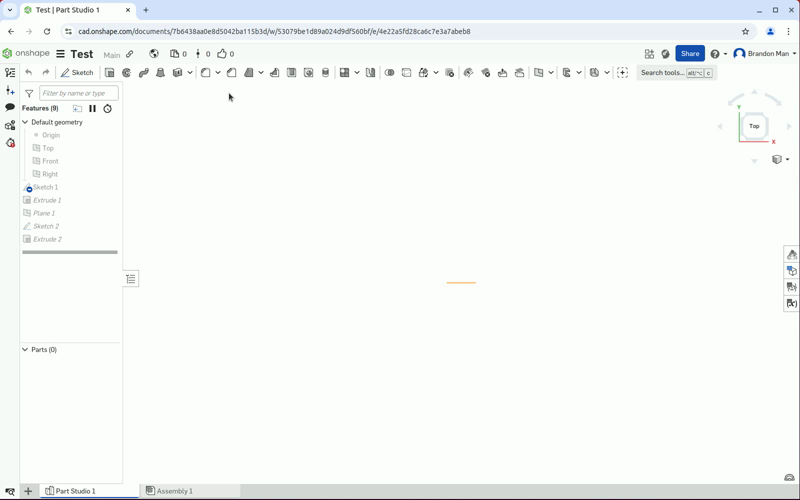
key(shift+s)
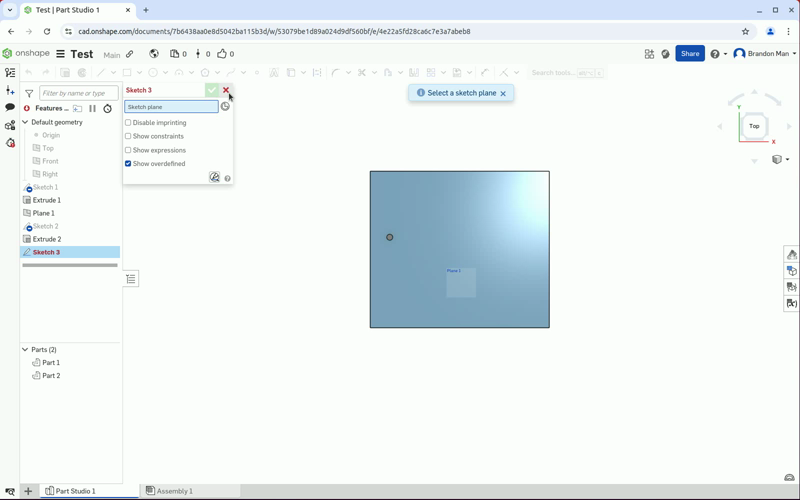
mouse_move(73, 215)
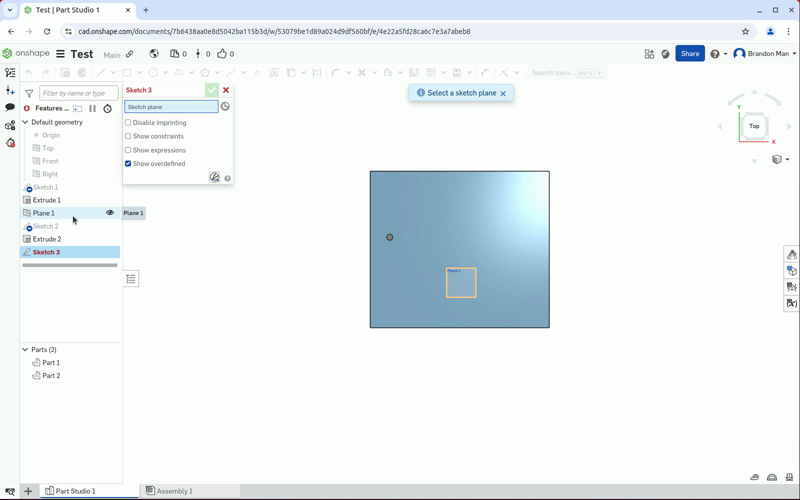
click(73, 215)
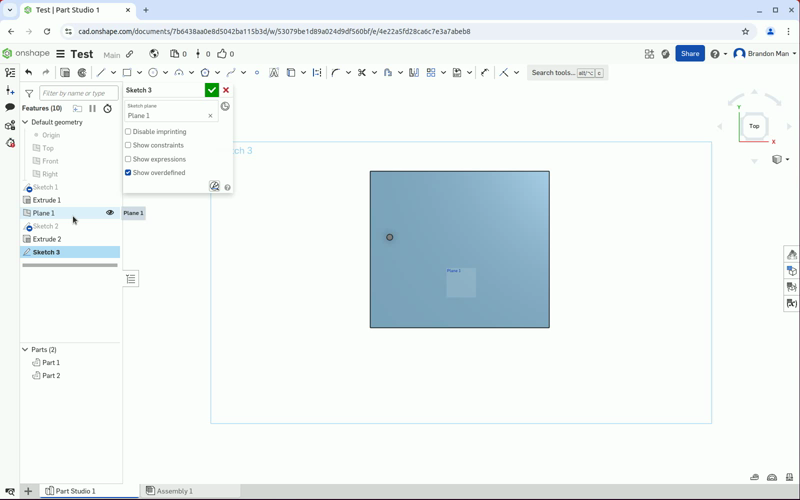
mouse_move(73, 352)
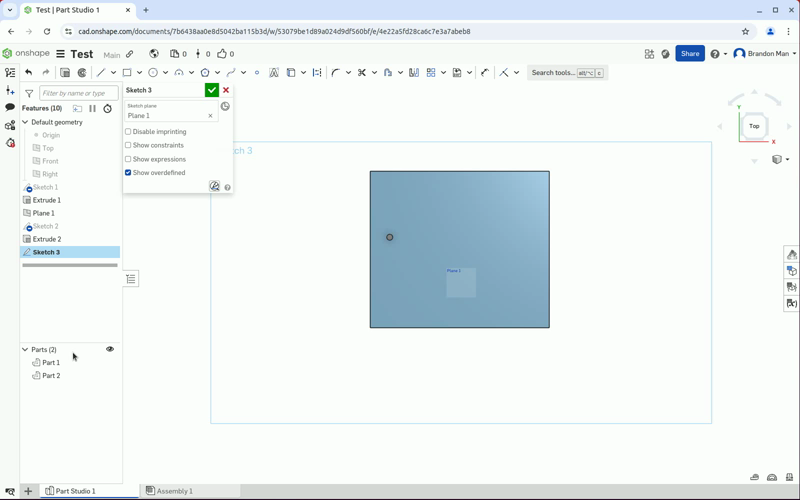
key(y)
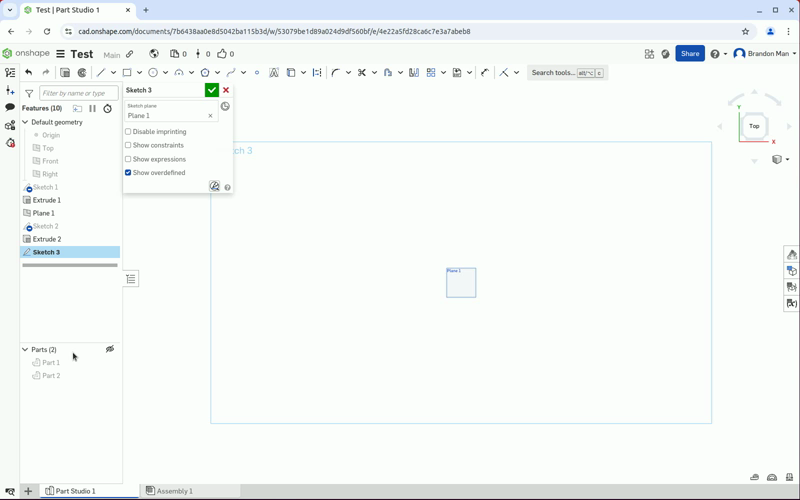
key(c)
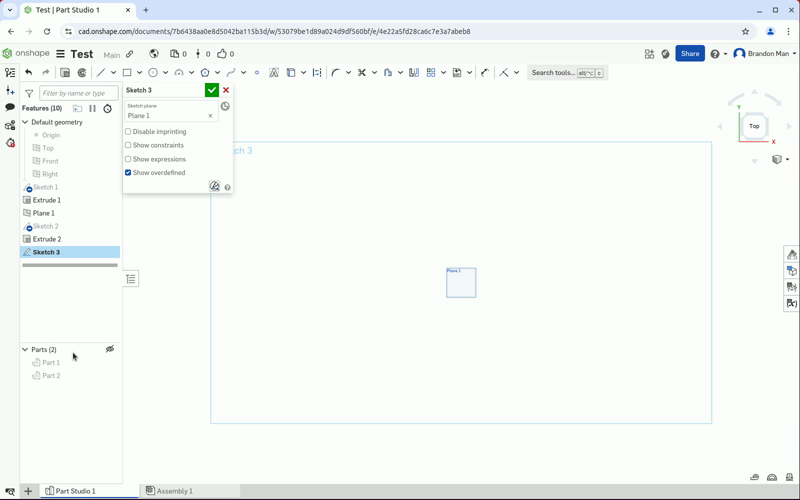
key_down(shift)
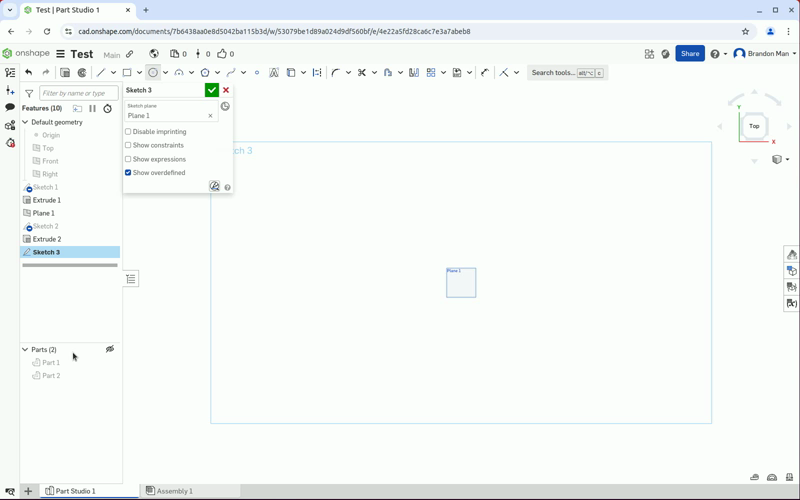
mouse_move(429, 240)
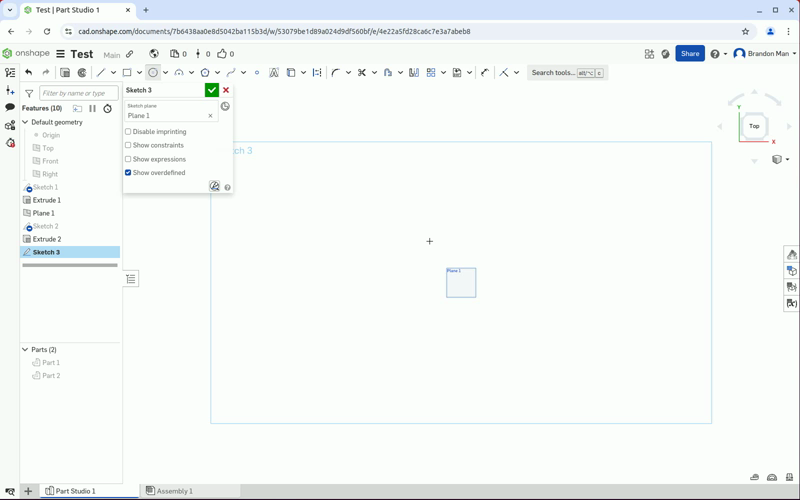
click(429, 240)
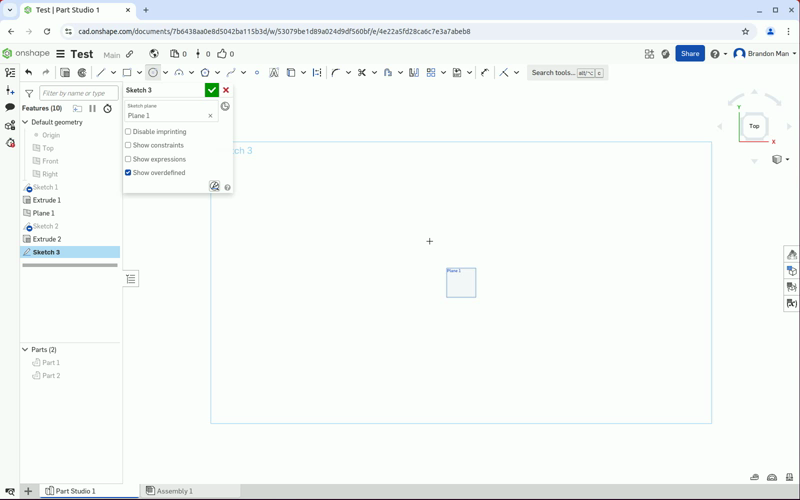
key_up(shift)
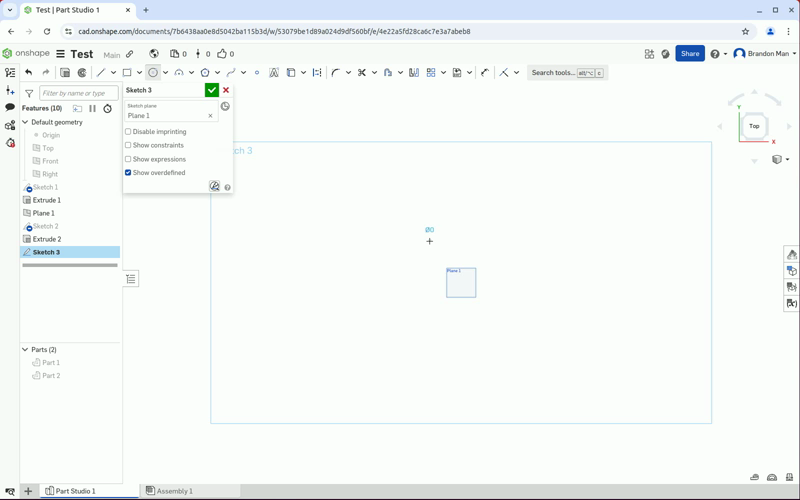
mouse_move(432, 240)
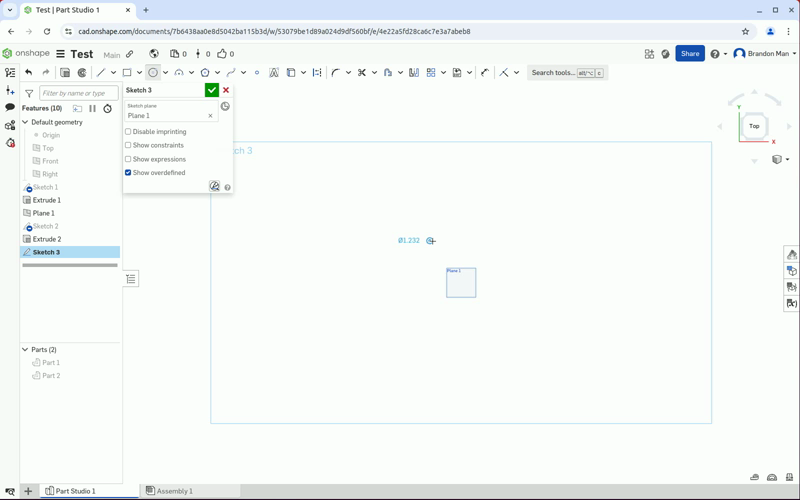
click(432, 240)
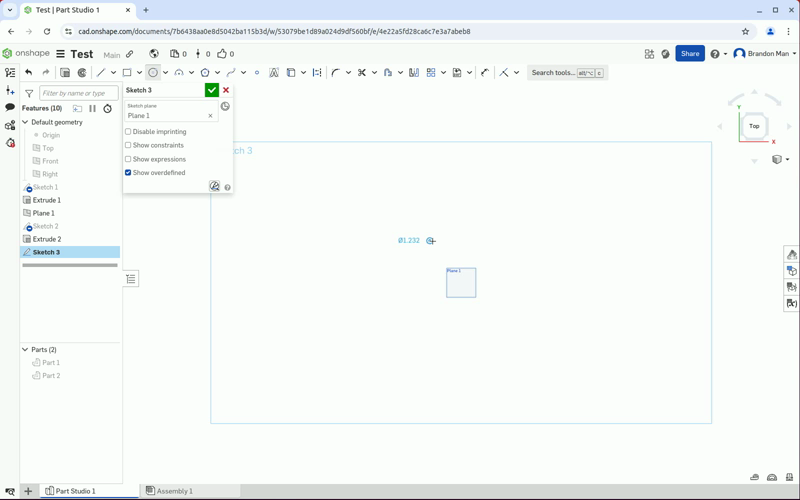
key(esc)
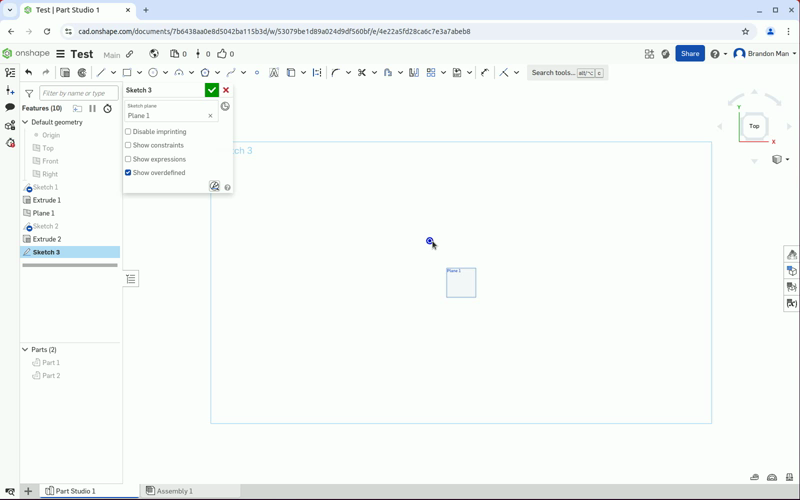
mouse_move(427, 238)
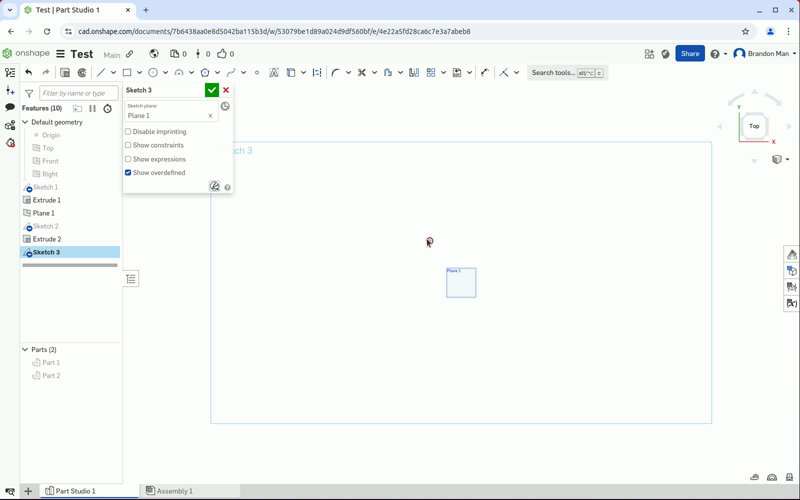
scroll(6)
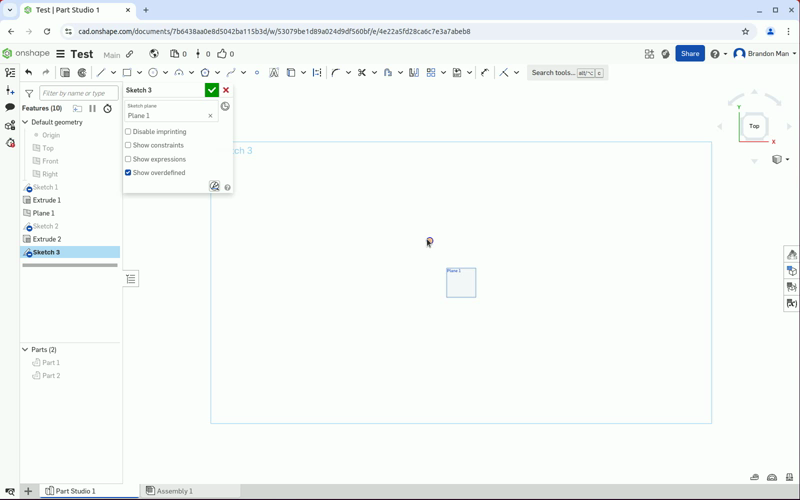
scroll(6)
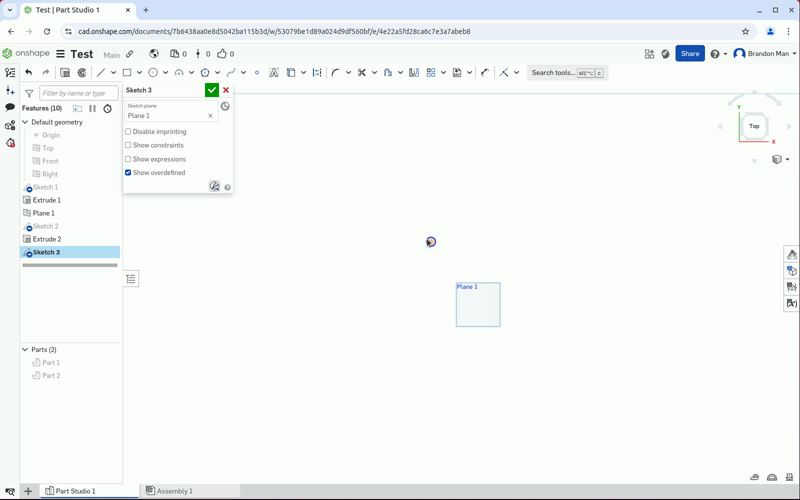
scroll(6)
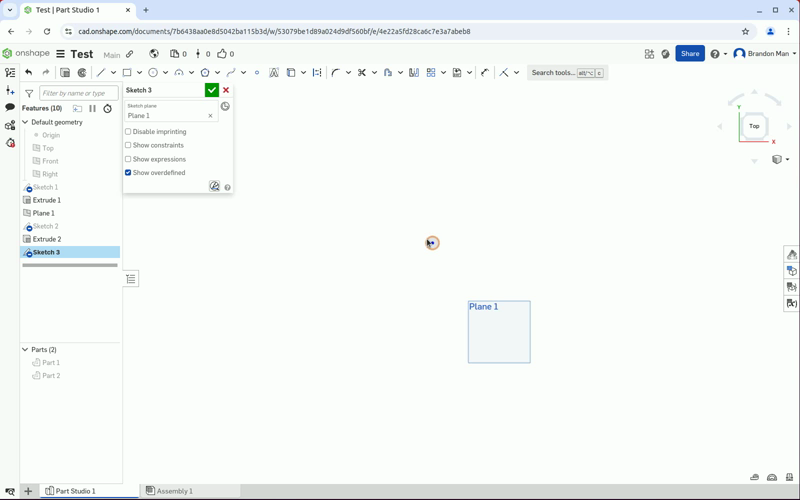
scroll(6)
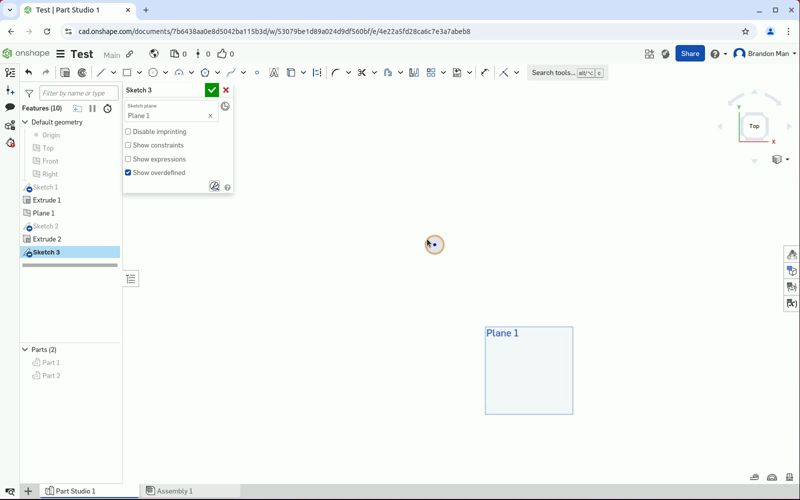
scroll(6)
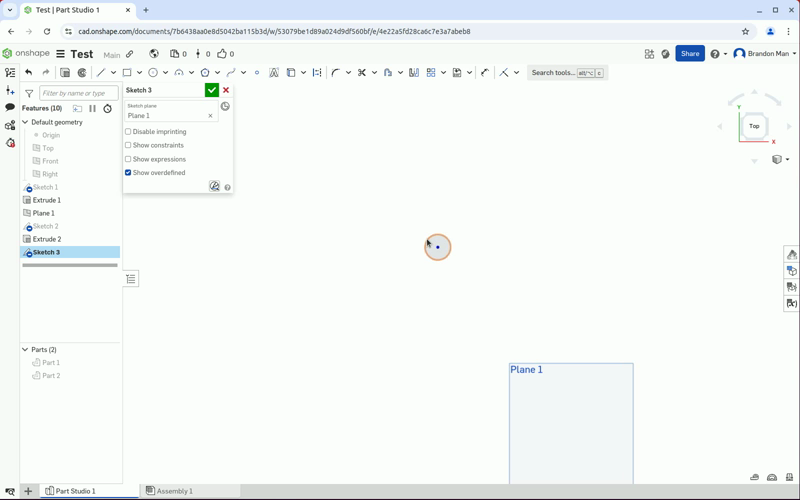
scroll(6)
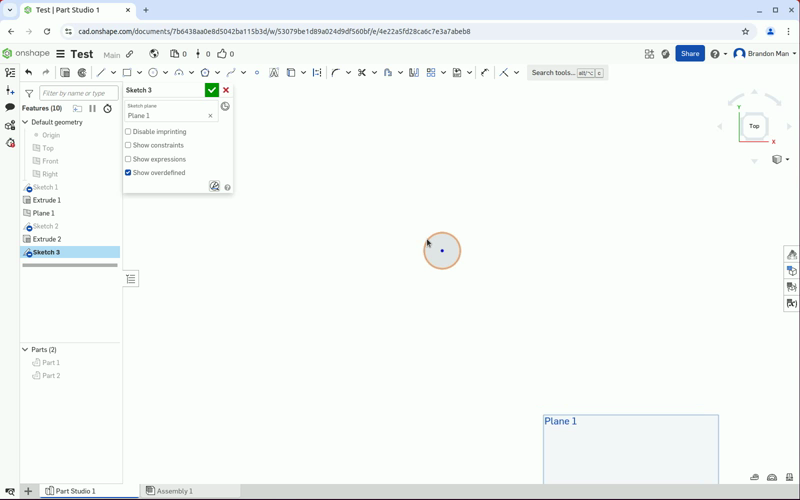
scroll(6)
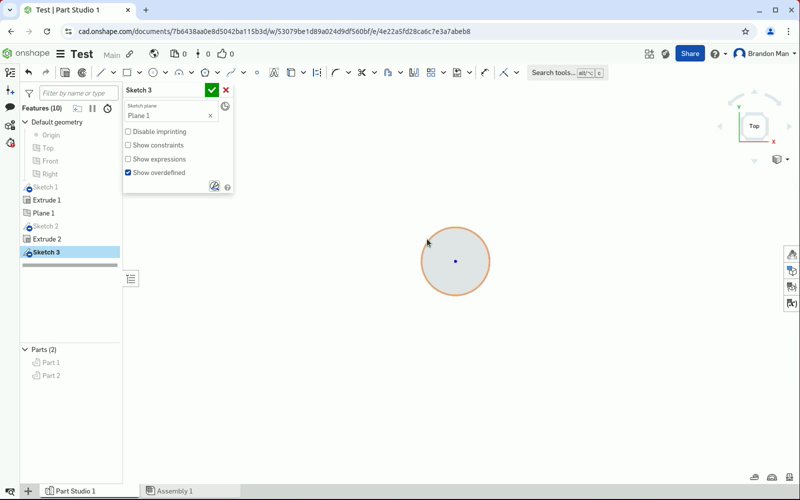
click(427, 238)
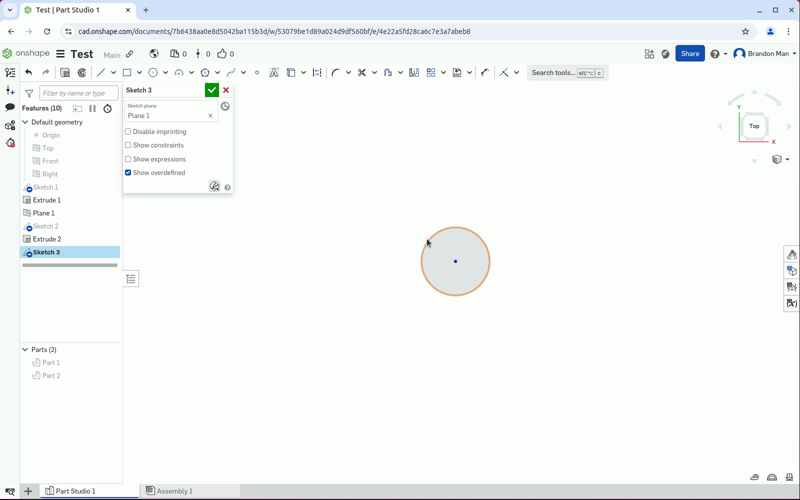
scroll(-6)
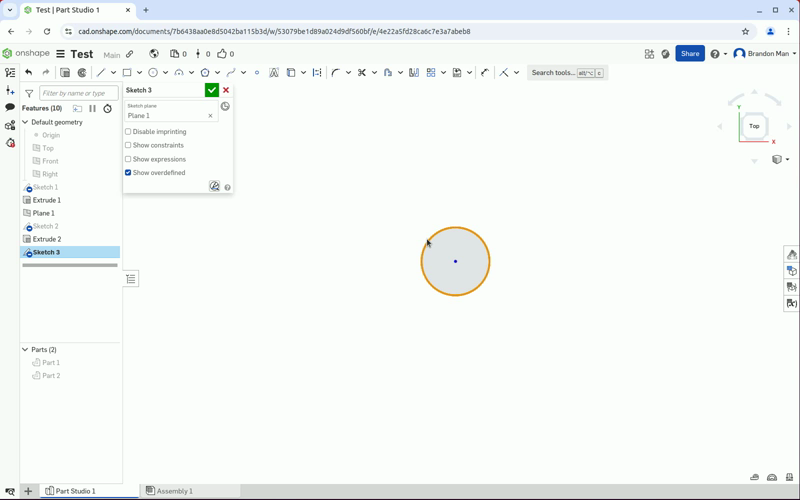
scroll(-6)
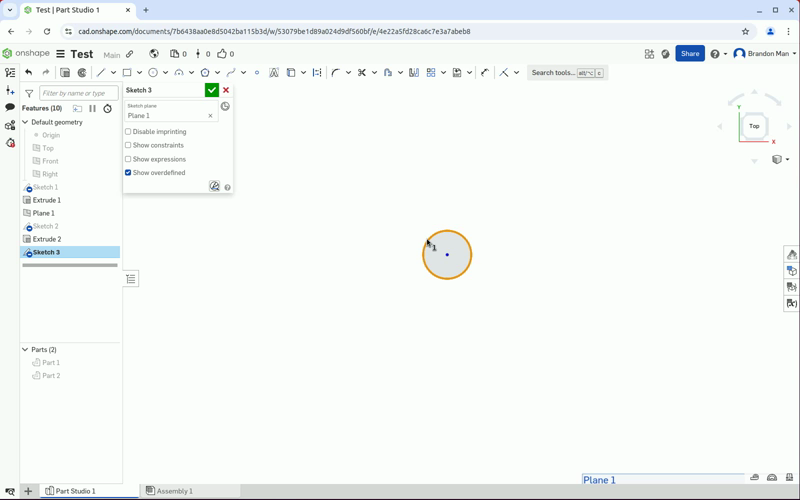
scroll(-6)
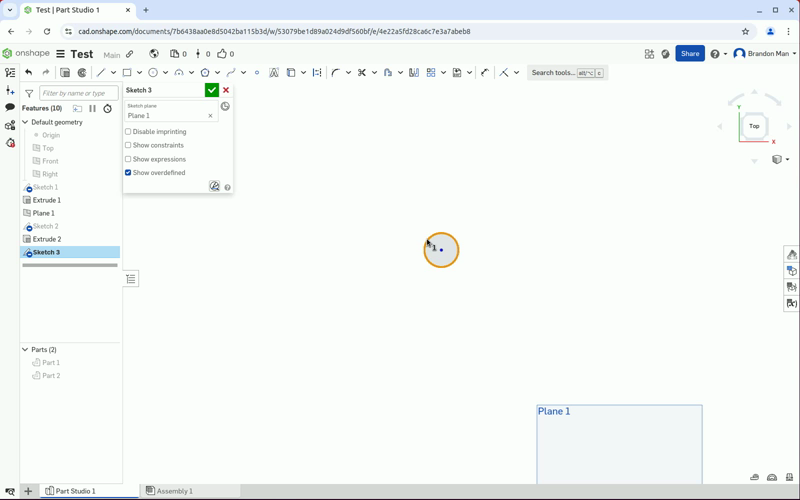
scroll(-6)
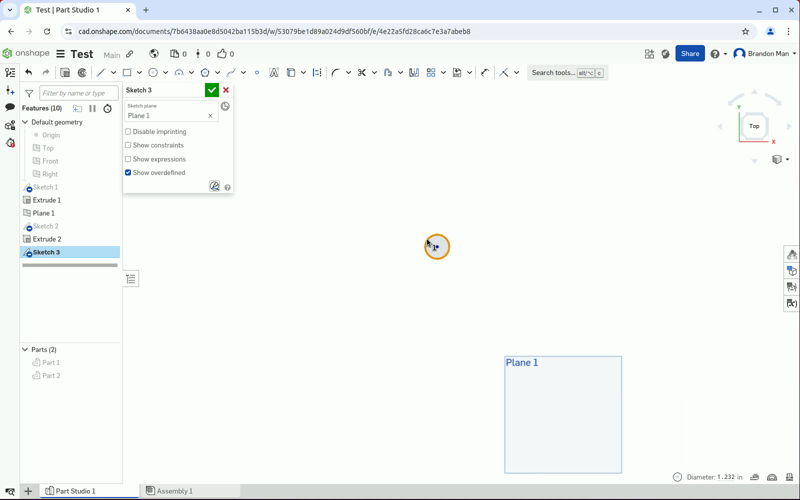
scroll(-6)
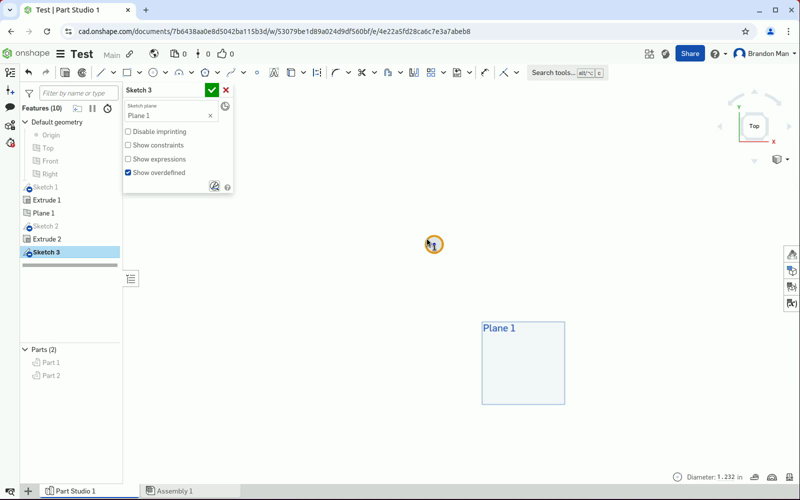
scroll(-6)
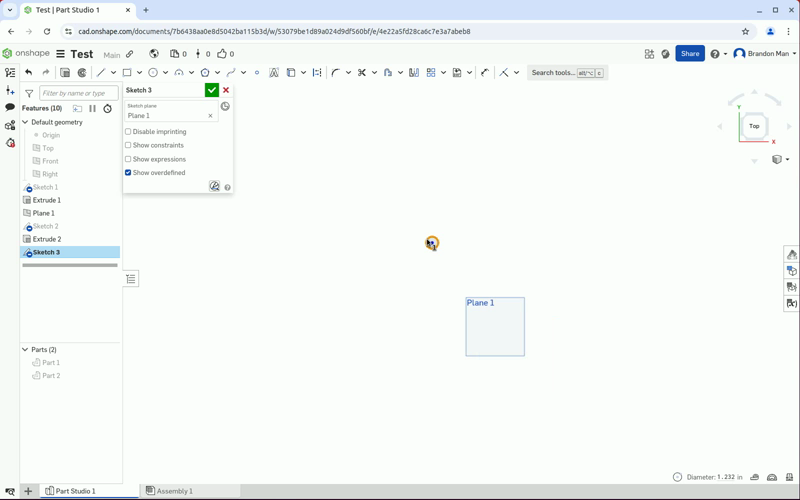
scroll(-6)
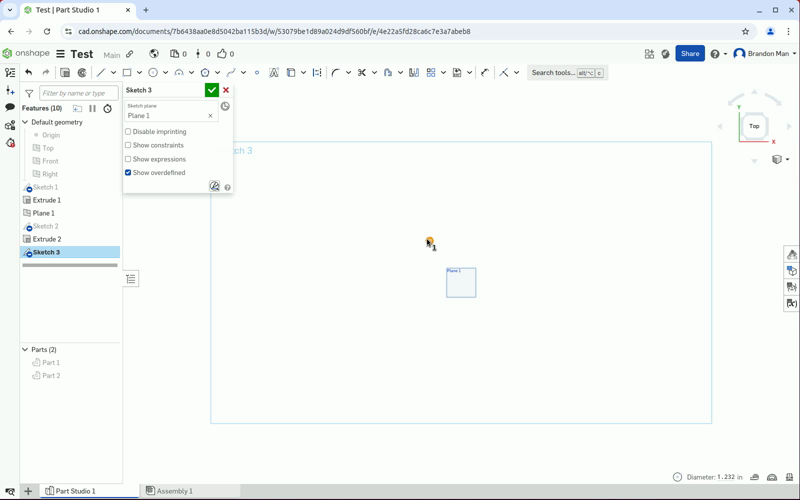
mouse_move(73, 352)
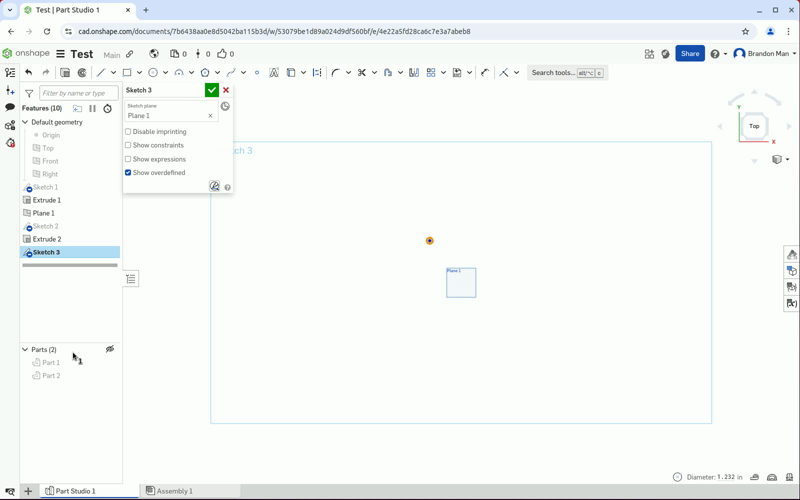
key(shift+y)
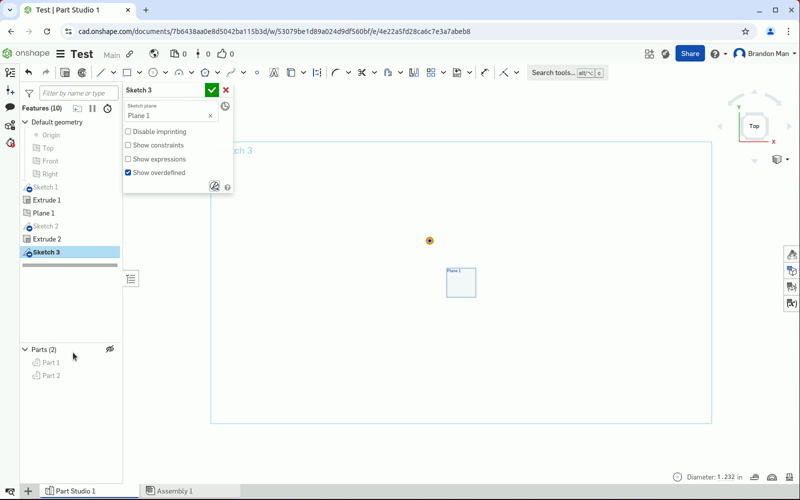
key(shift+e)
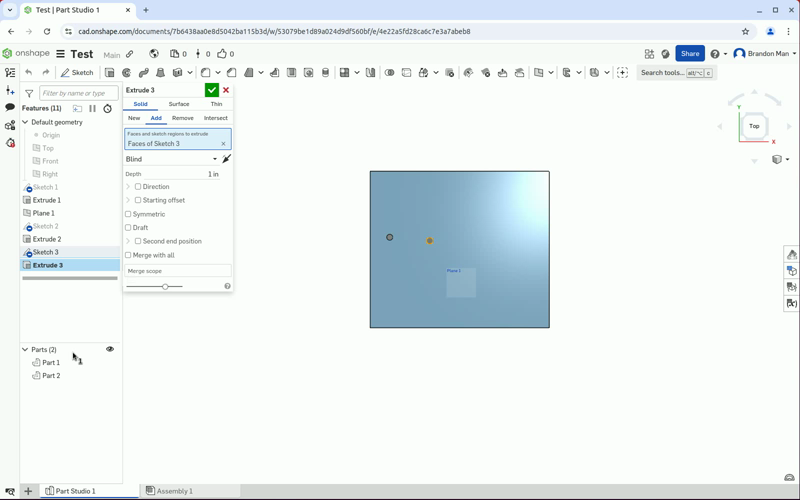
mouse_move(143, 106)
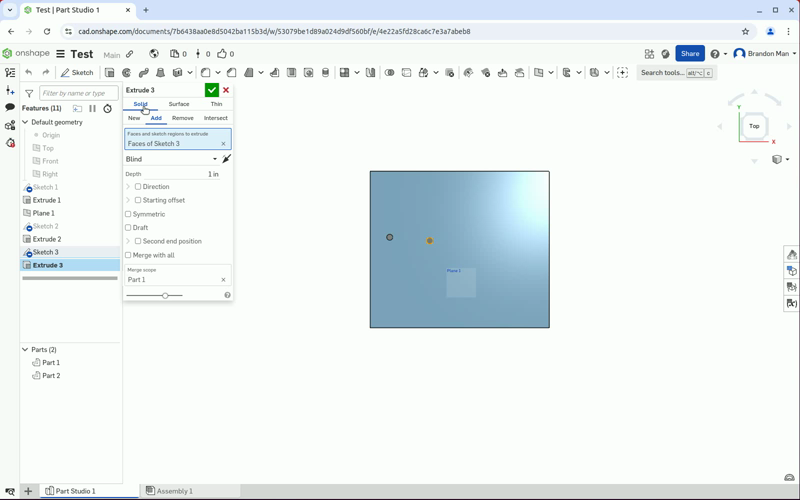
click(143, 106)
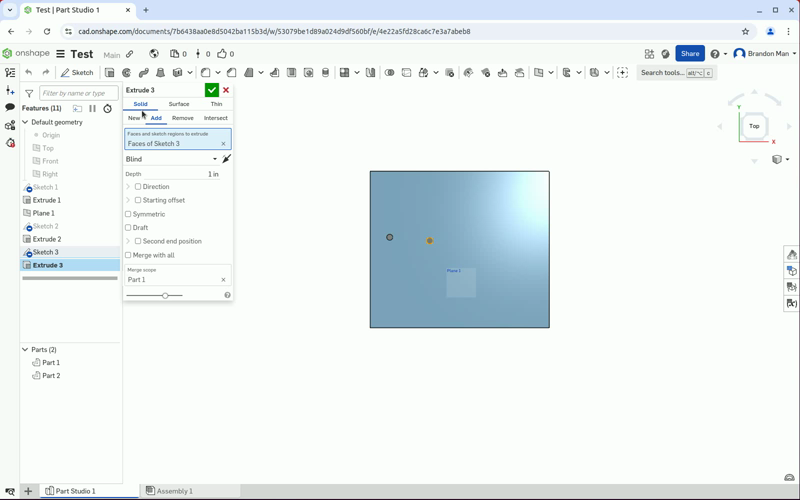
mouse_move(137, 120)
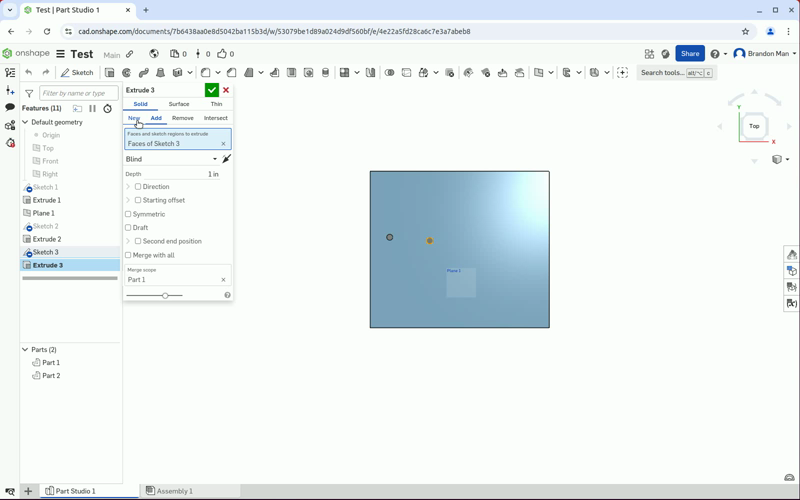
click(137, 120)
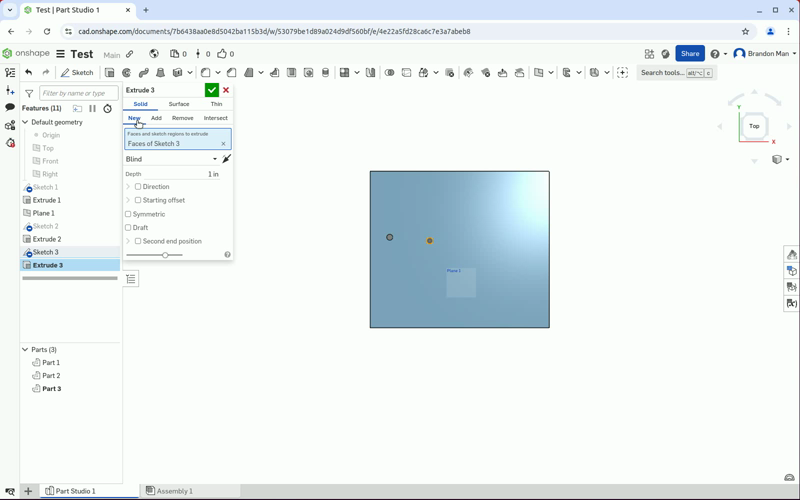
key(tab, 4)
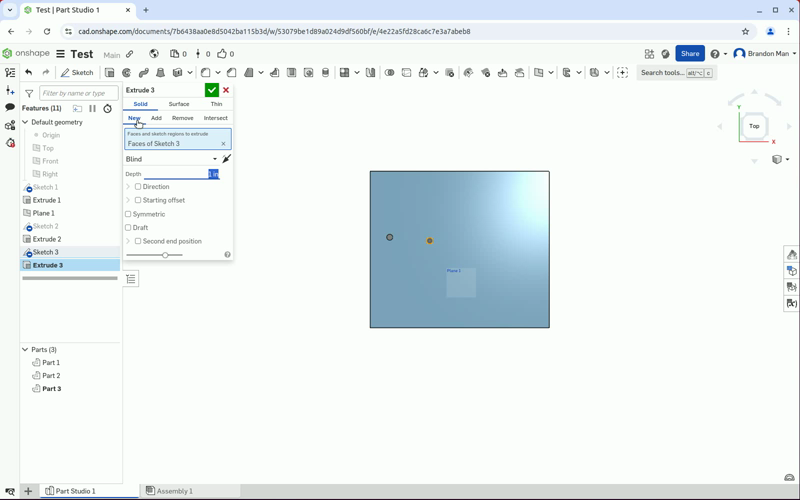
text(1.926)
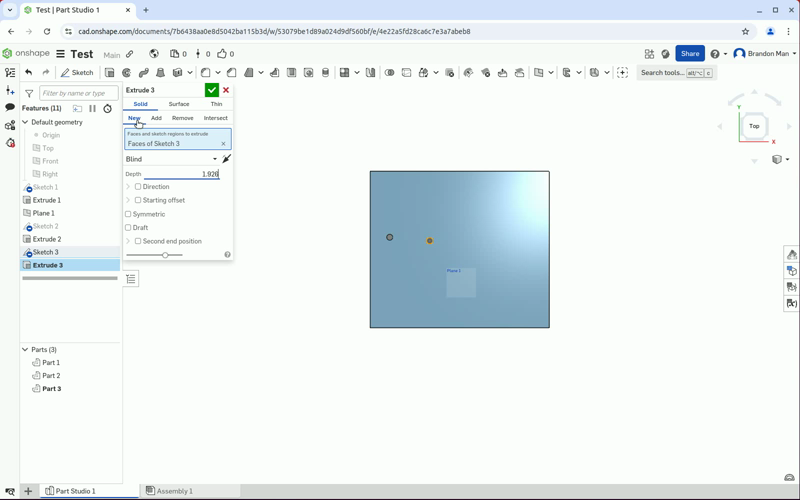
key(enter)
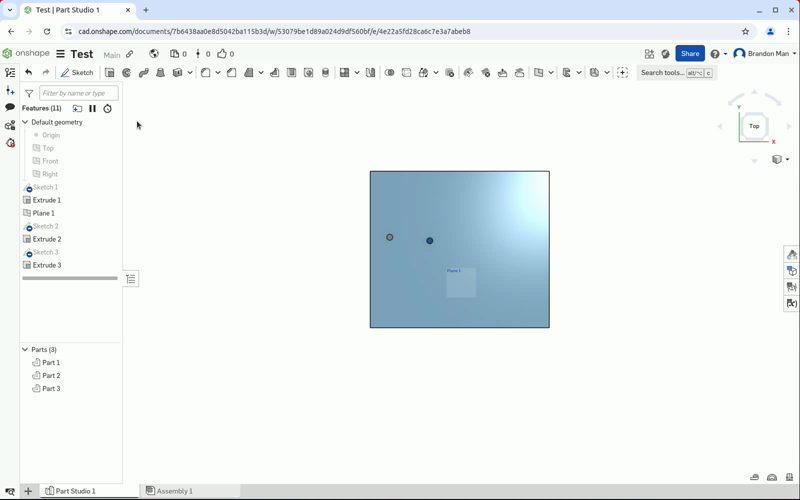
key(shift+h)
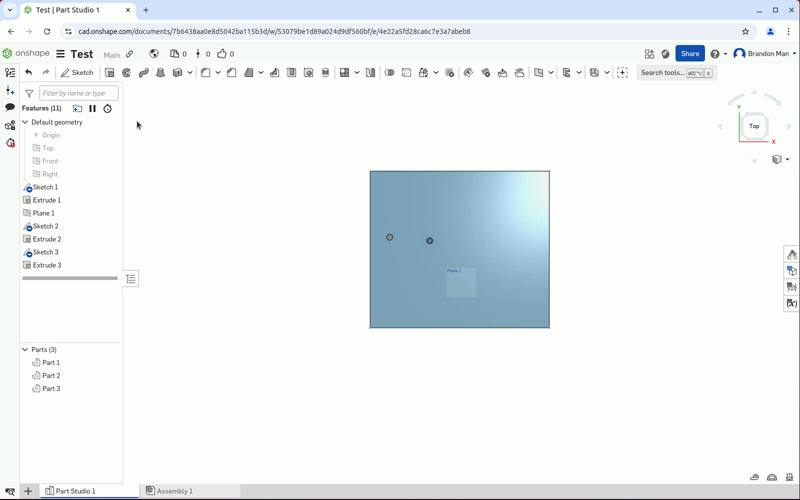
key(shift+h)
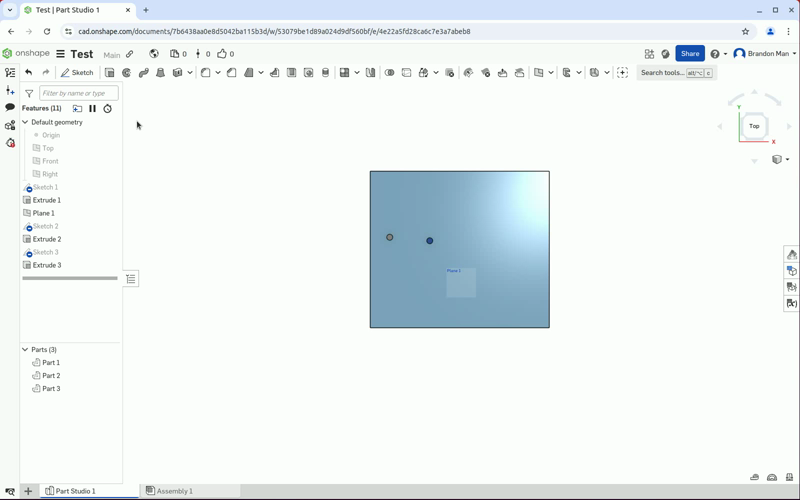
mouse_move(73, 189)
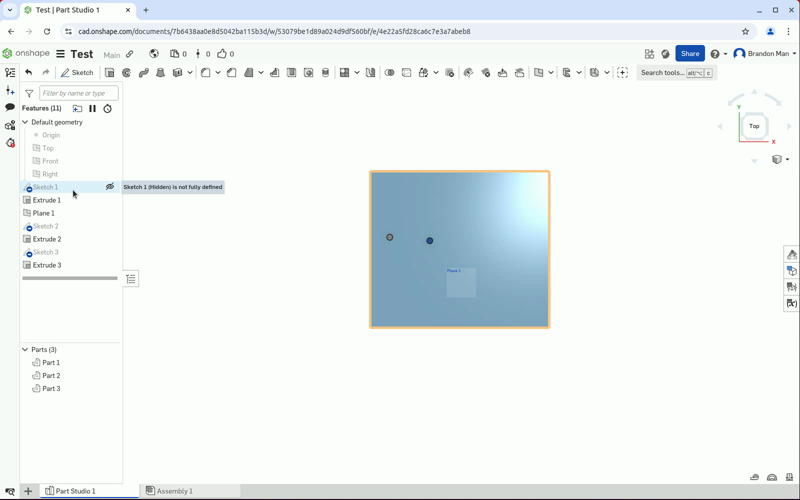
click(73, 189)
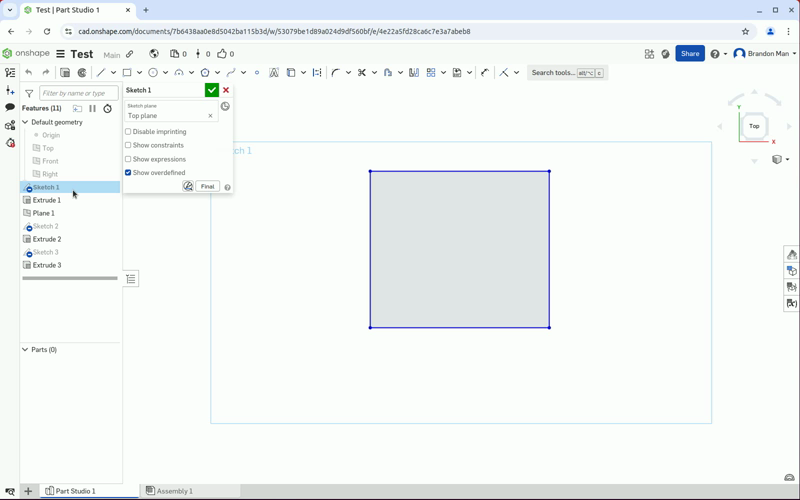
mouse_move(229, 92)
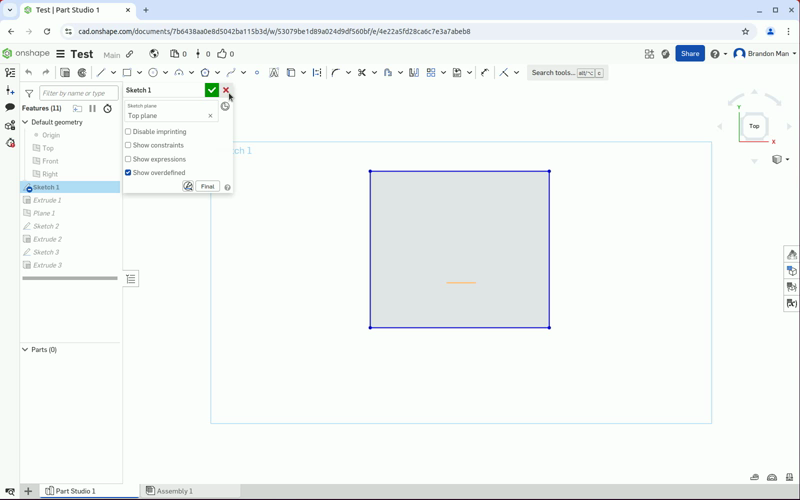
click(229, 92)
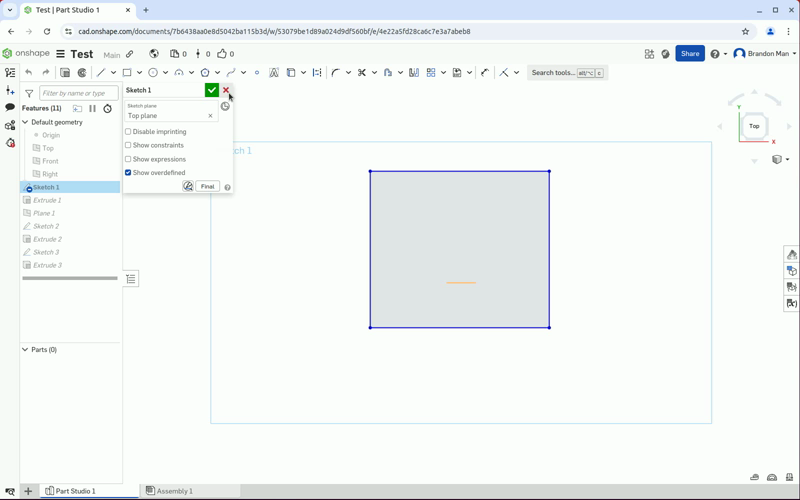
key(shift+s)
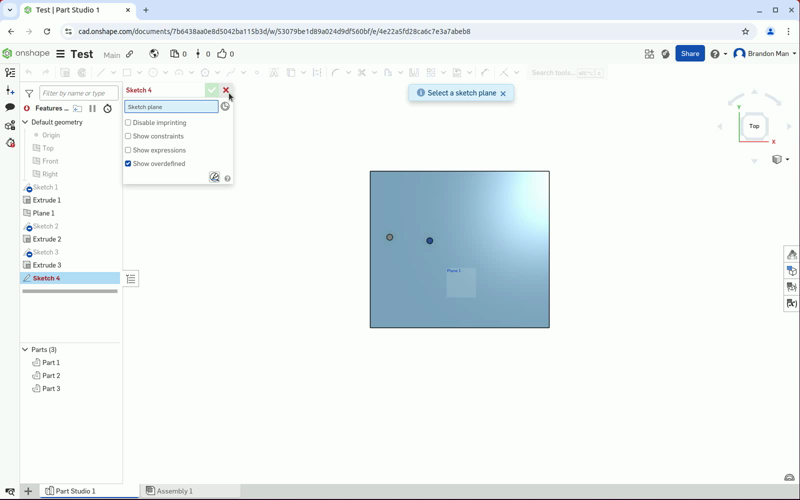
mouse_move(73, 215)
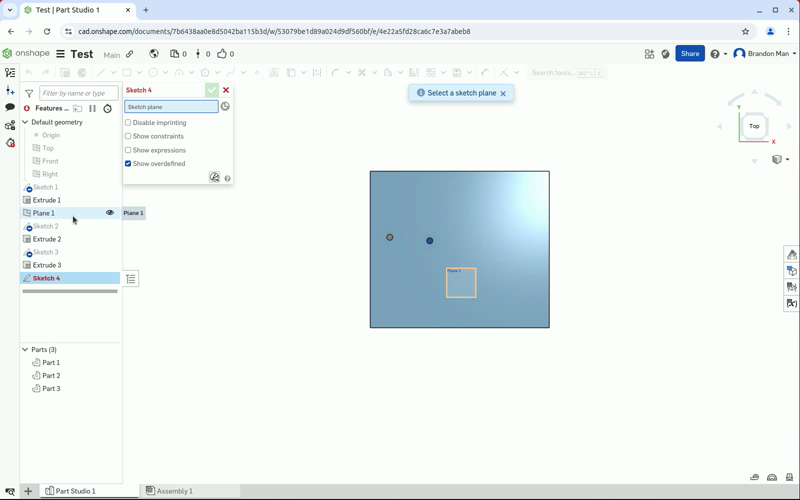
click(73, 215)
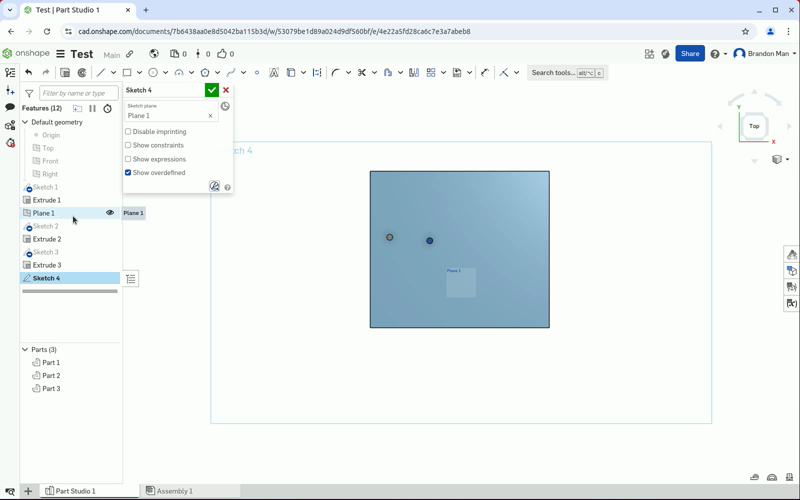
mouse_move(73, 352)
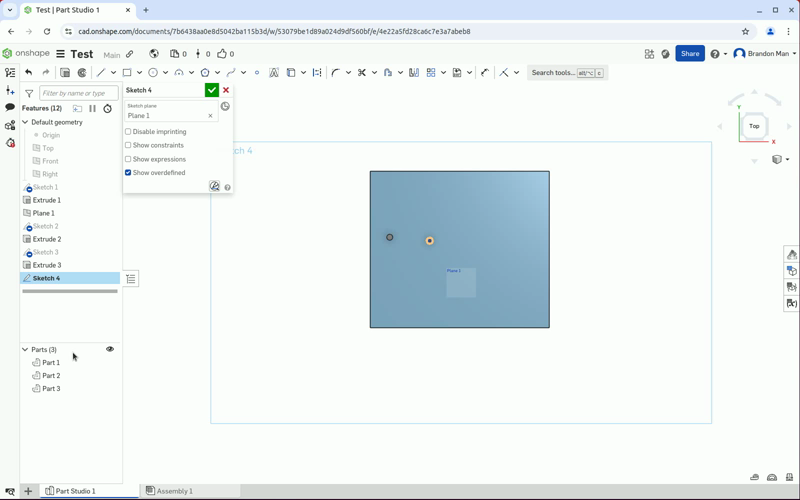
key(y)
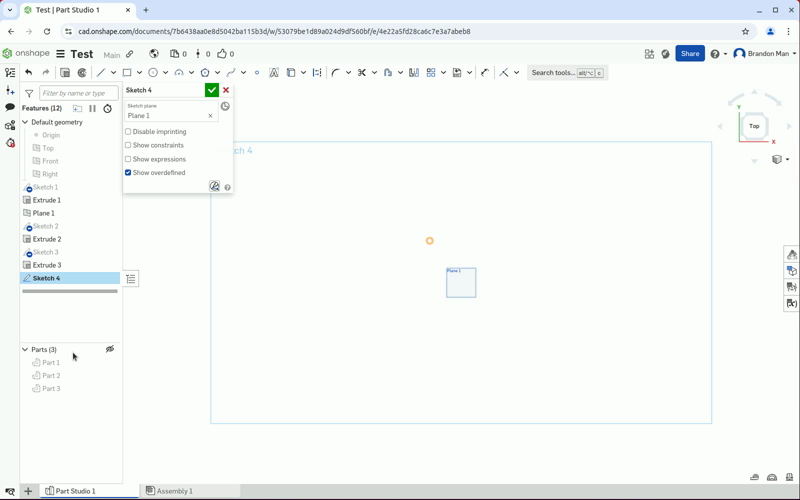
key(c)
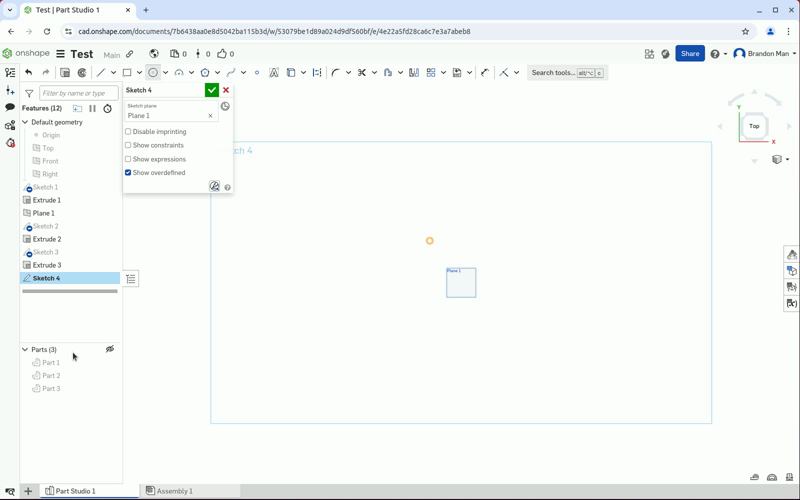
key_down(shift)
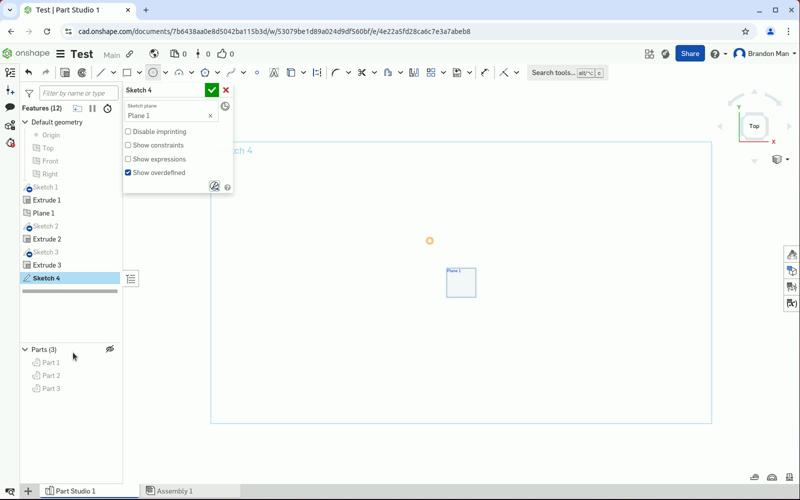
mouse_move(479, 250)
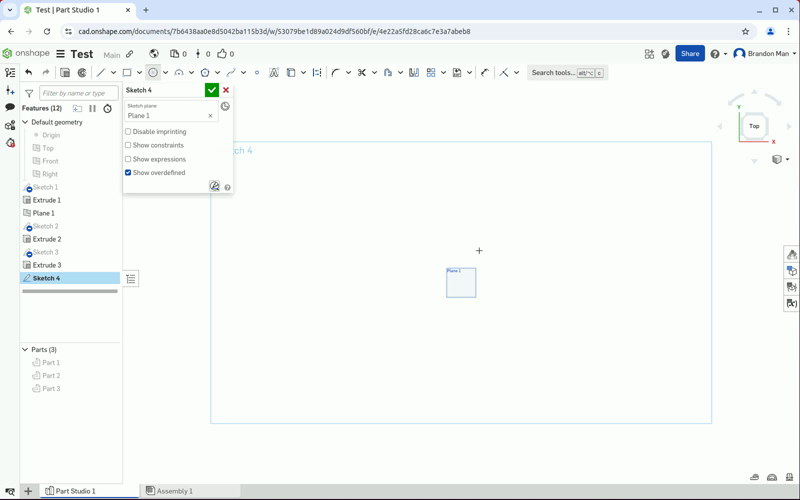
click(479, 250)
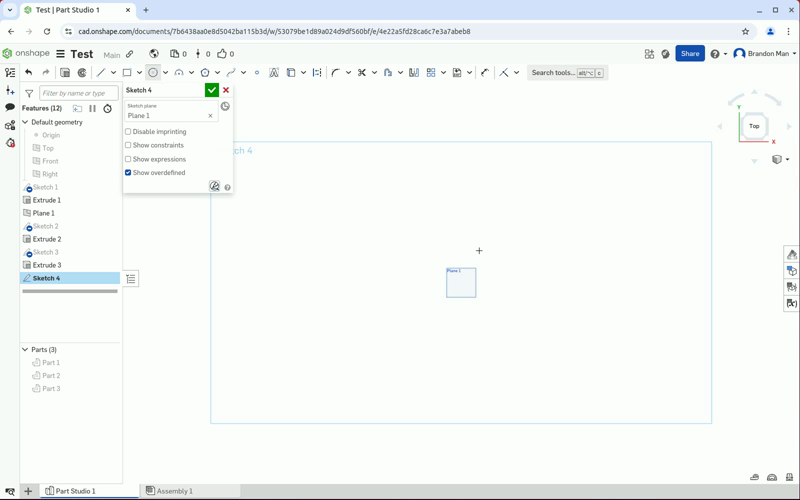
key_up(shift)
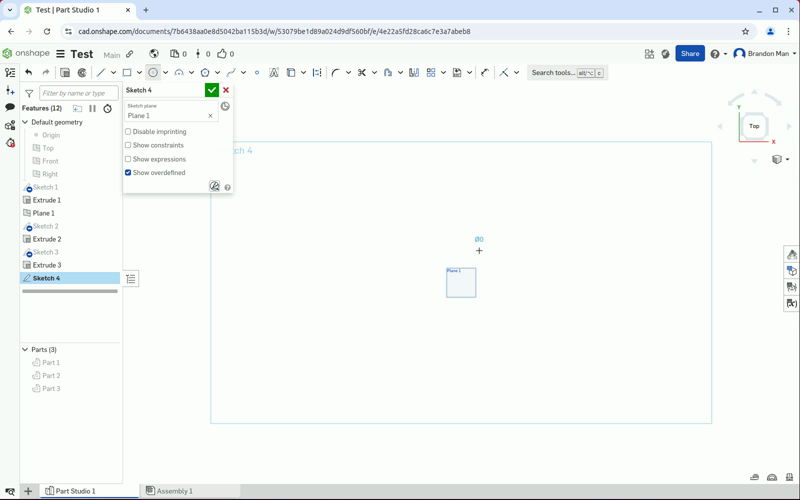
mouse_move(482, 250)
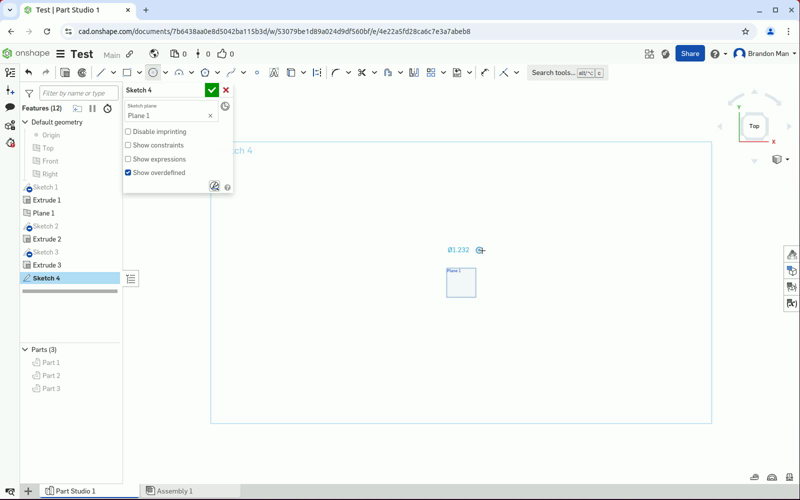
click(482, 250)
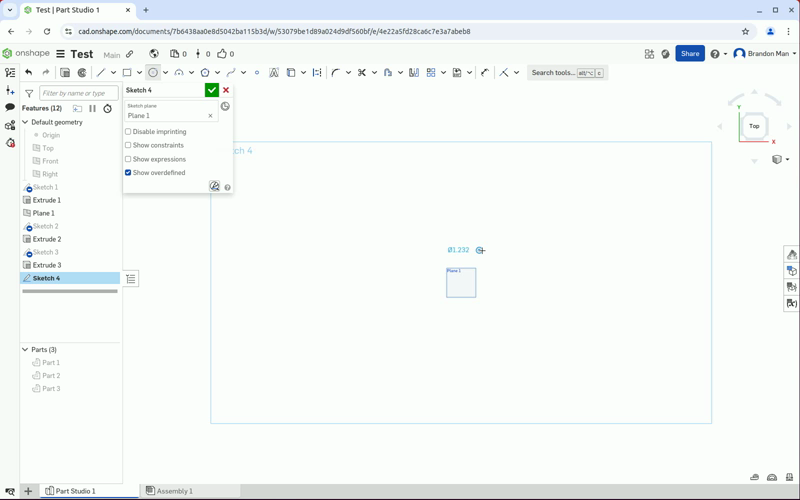
key(esc)
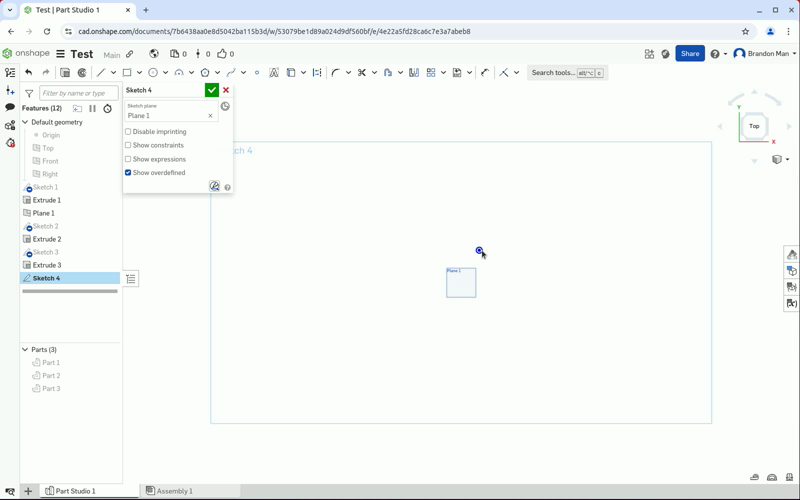
mouse_move(478, 251)
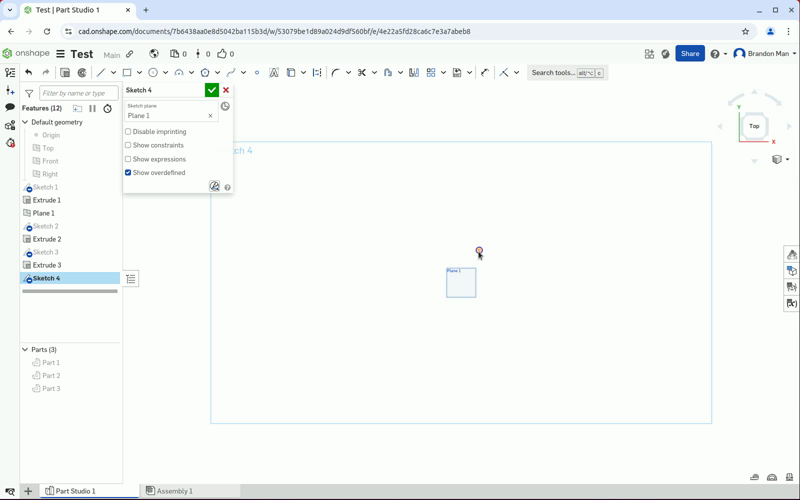
scroll(6)
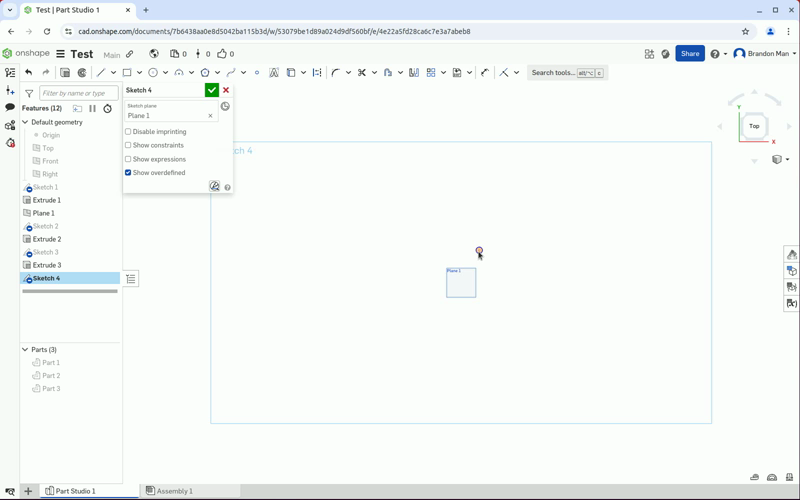
scroll(6)
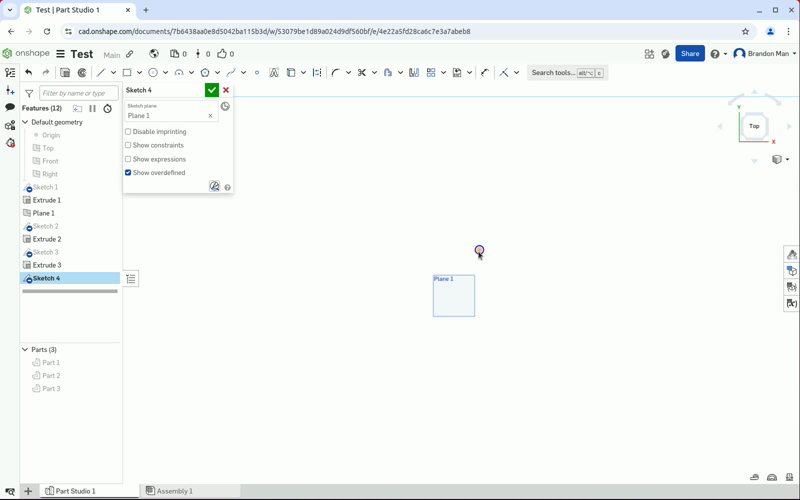
scroll(6)
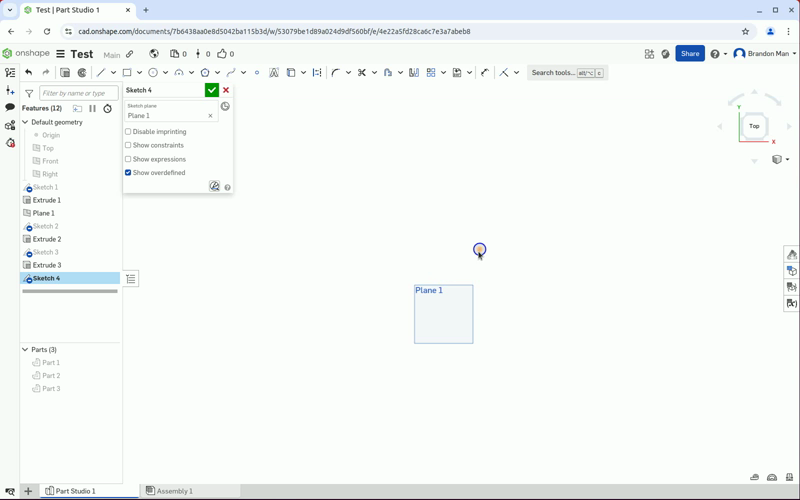
scroll(6)
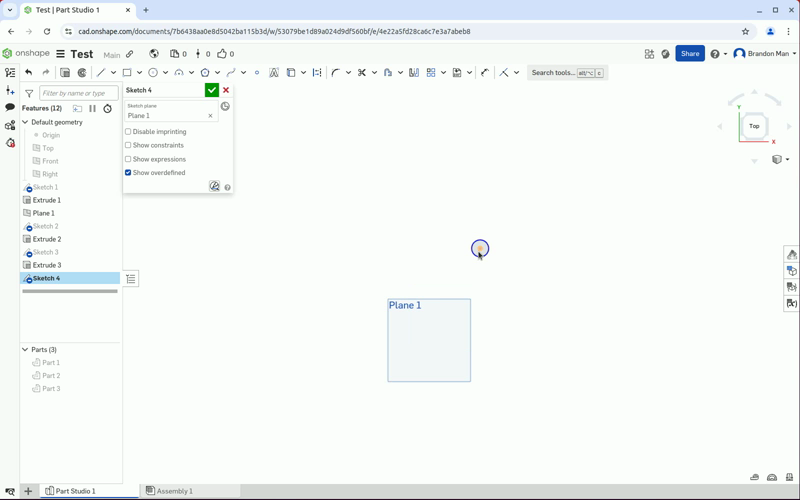
scroll(6)
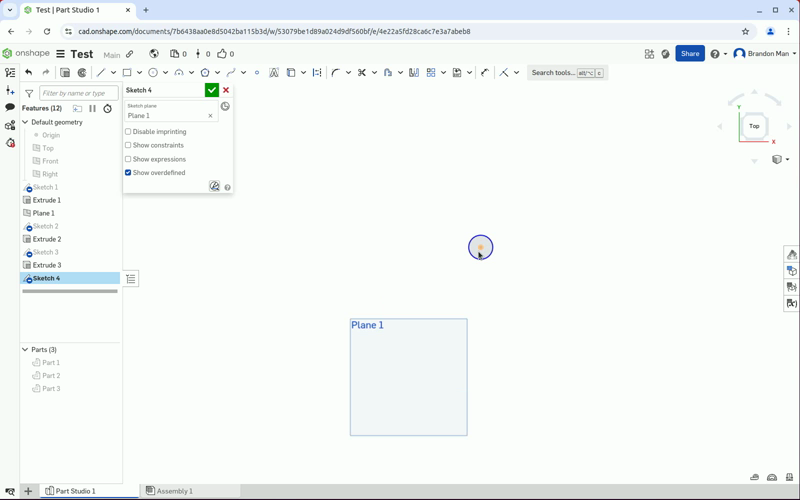
scroll(6)
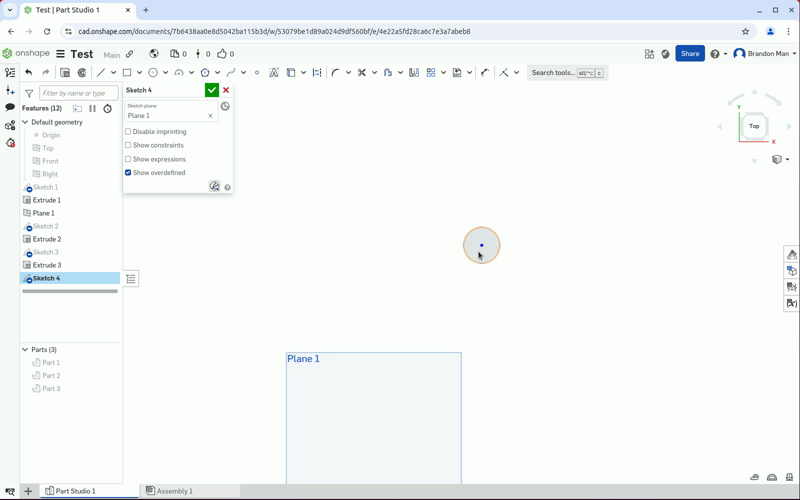
scroll(6)
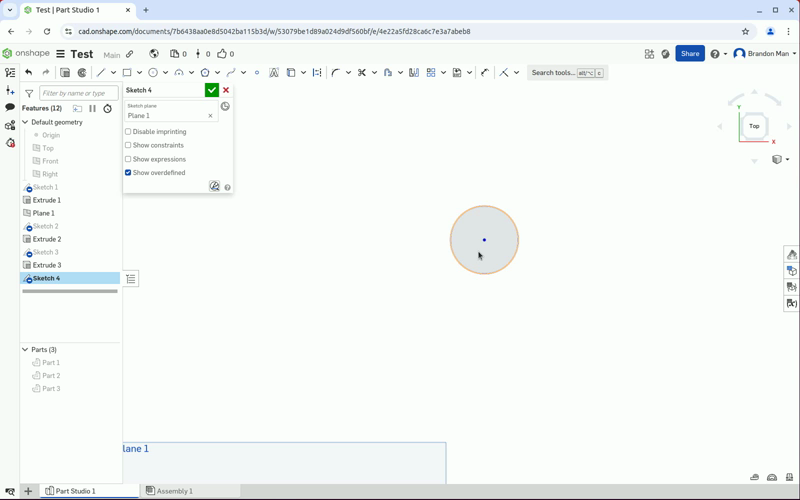
click(478, 251)
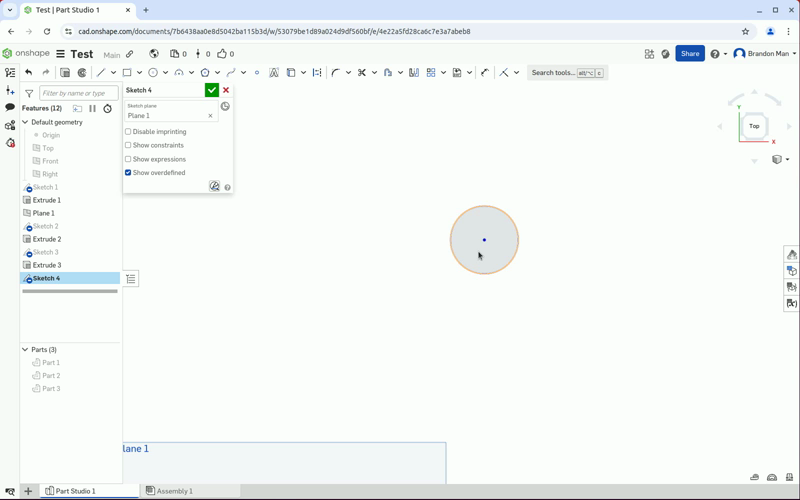
scroll(-6)
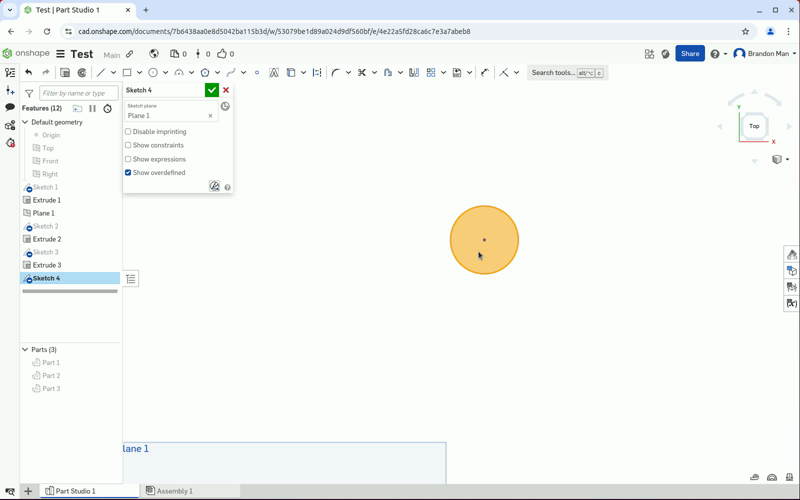
scroll(-6)
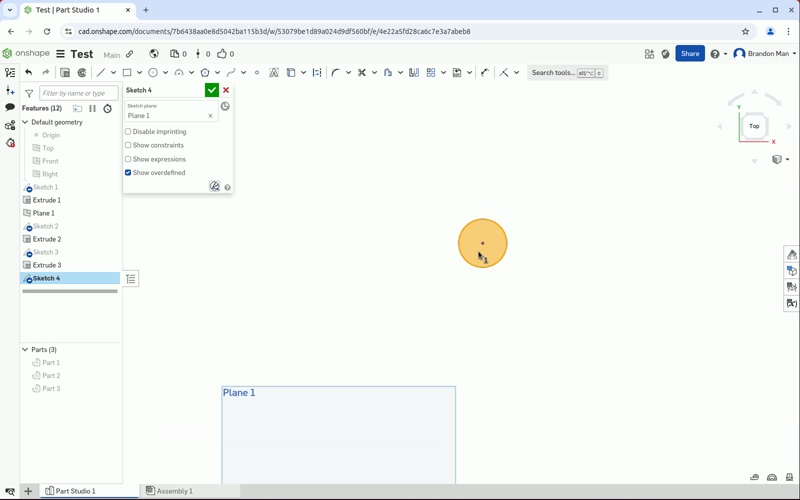
scroll(-6)
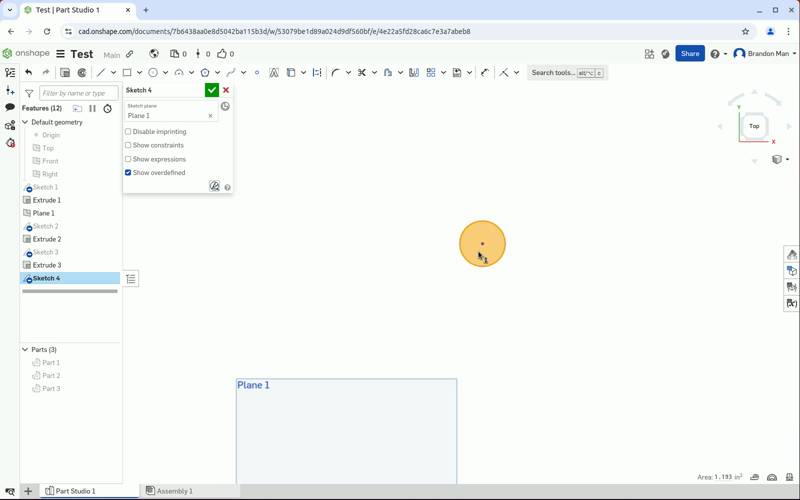
scroll(-6)
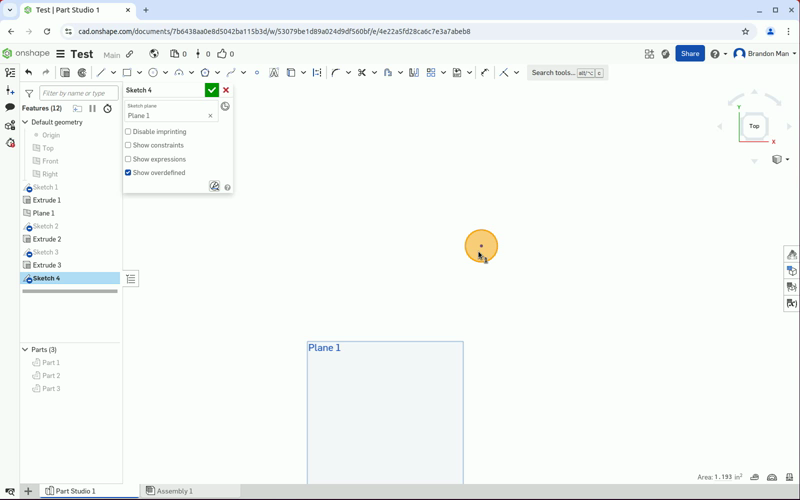
scroll(-6)
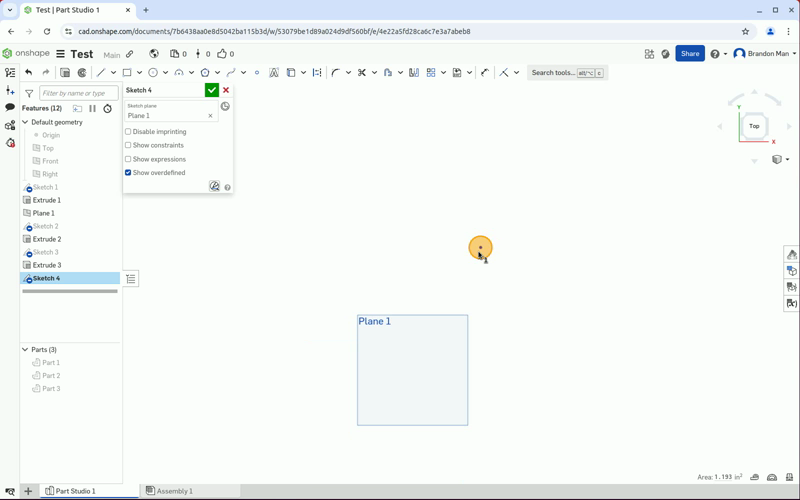
scroll(-6)
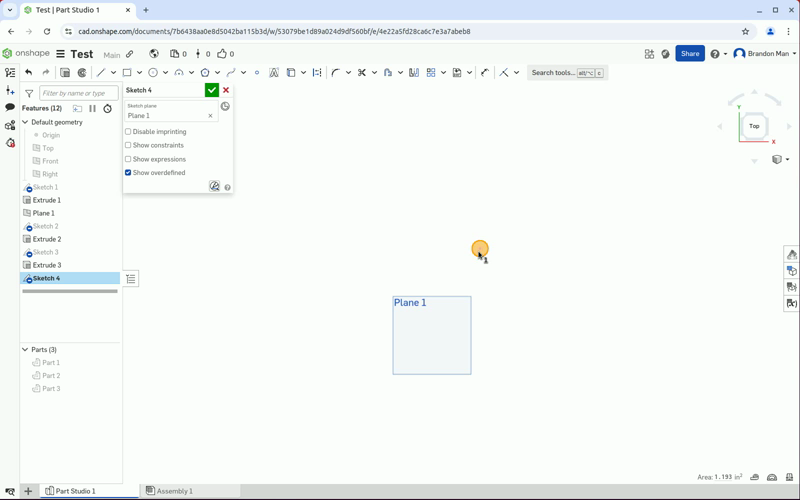
scroll(-6)
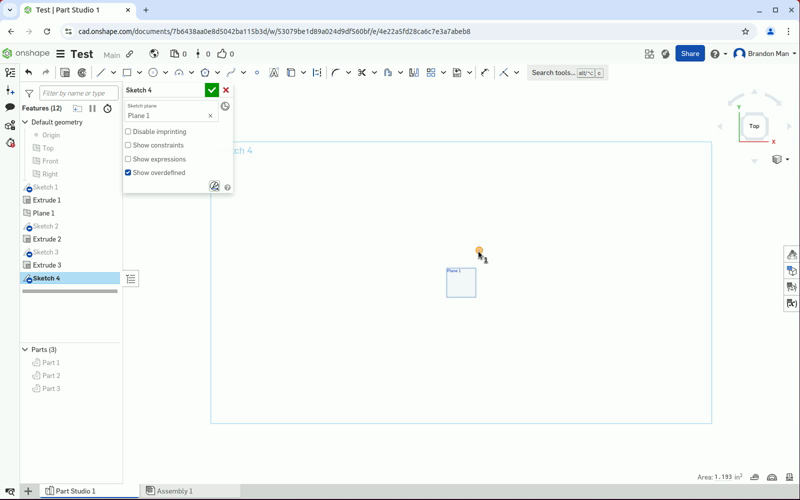
mouse_move(73, 352)
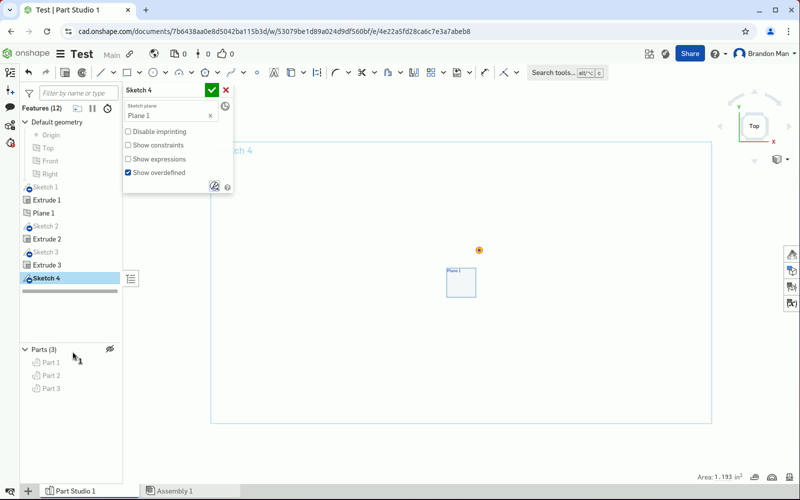
key(shift+y)
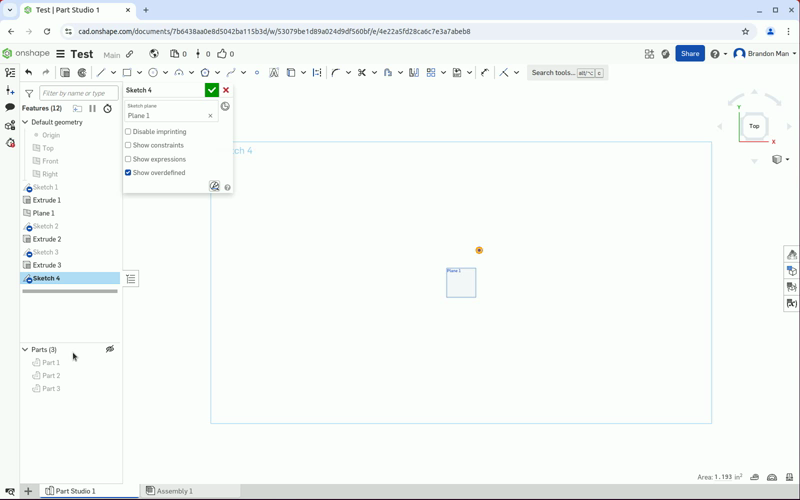
key(shift+e)
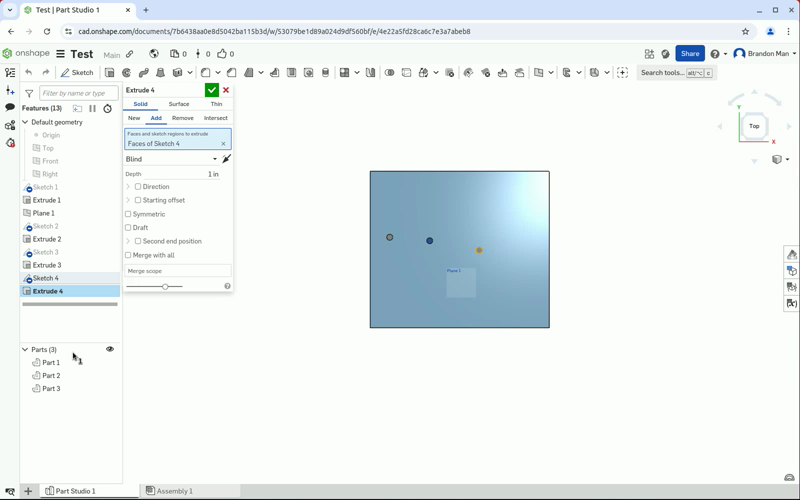
mouse_move(143, 106)
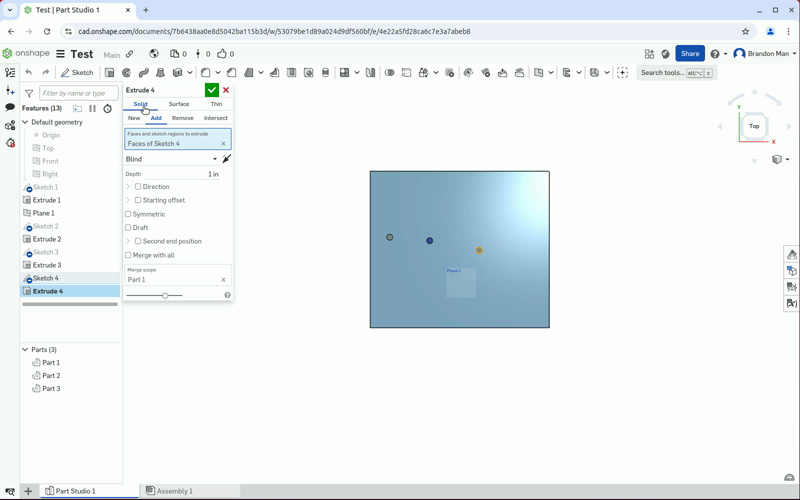
click(143, 106)
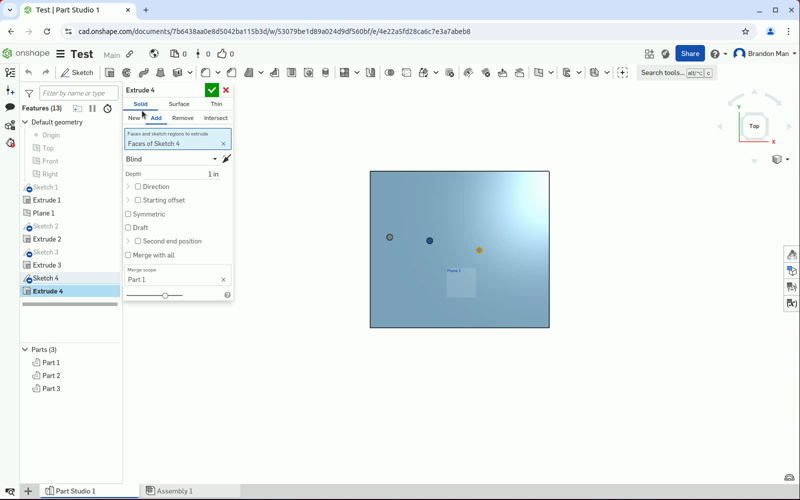
mouse_move(137, 120)
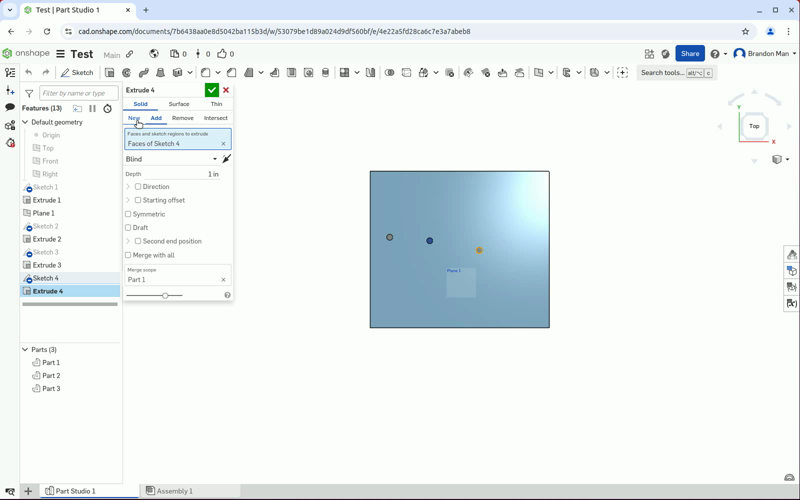
click(137, 120)
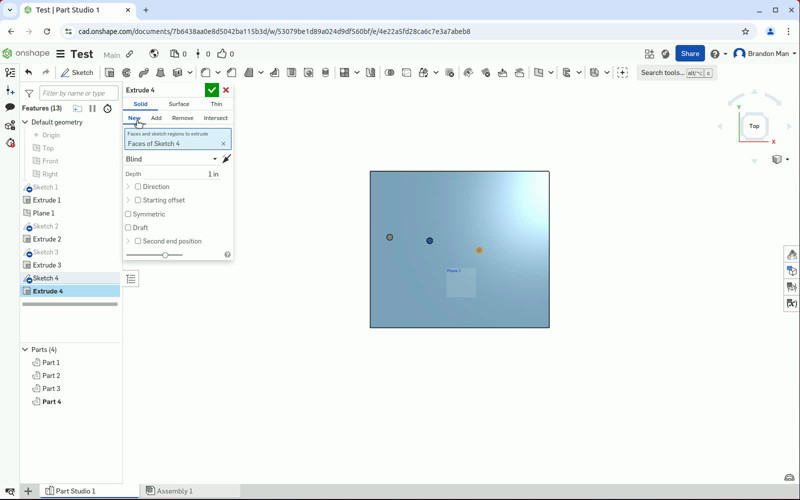
key(tab, 4)
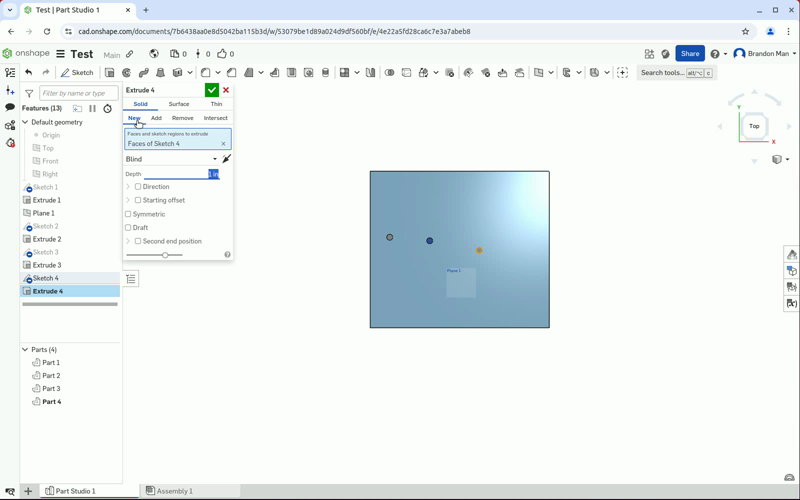
text(1.926)
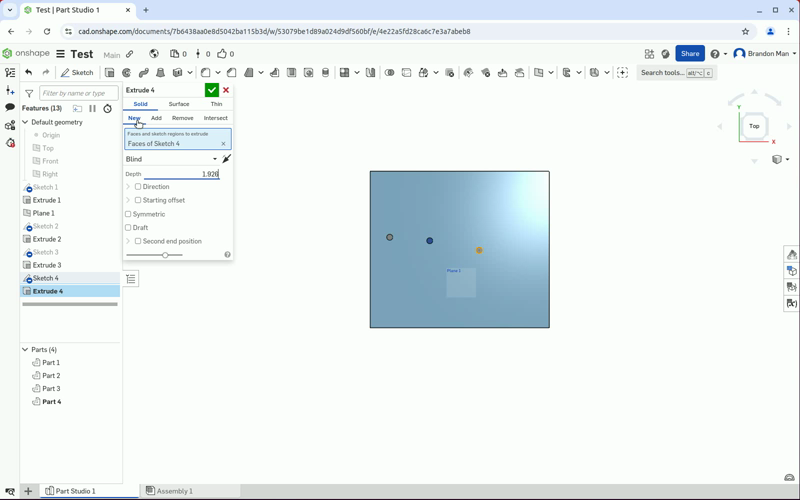
key(enter)
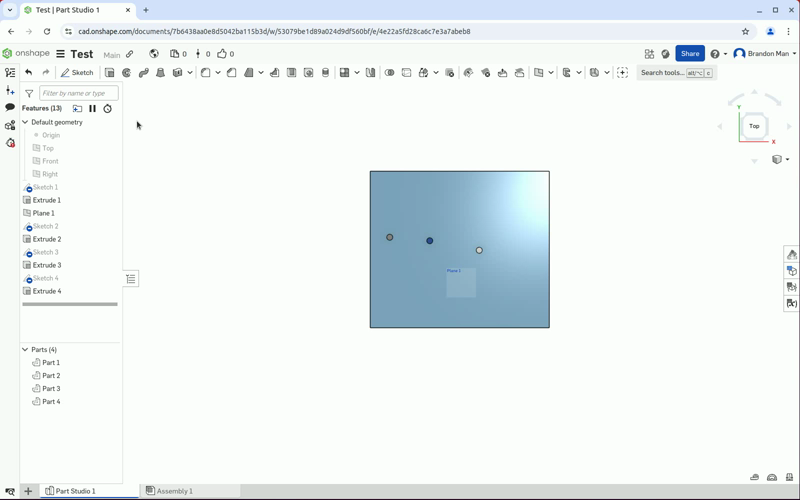
key(shift+h)
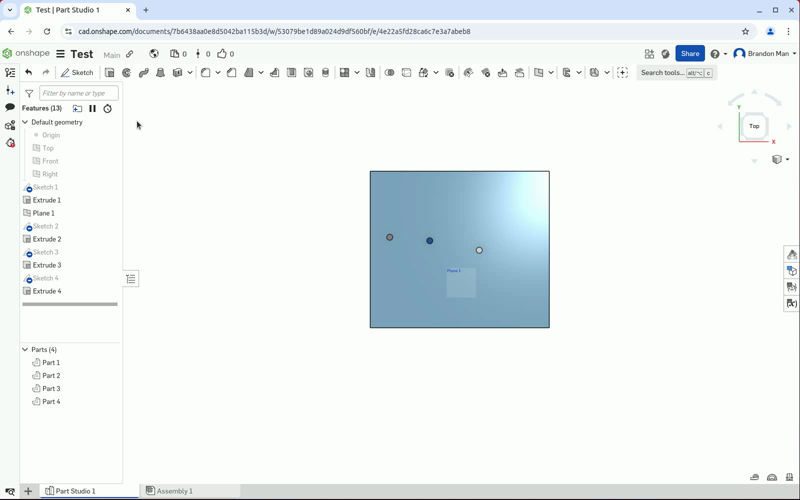
key(shift+h)
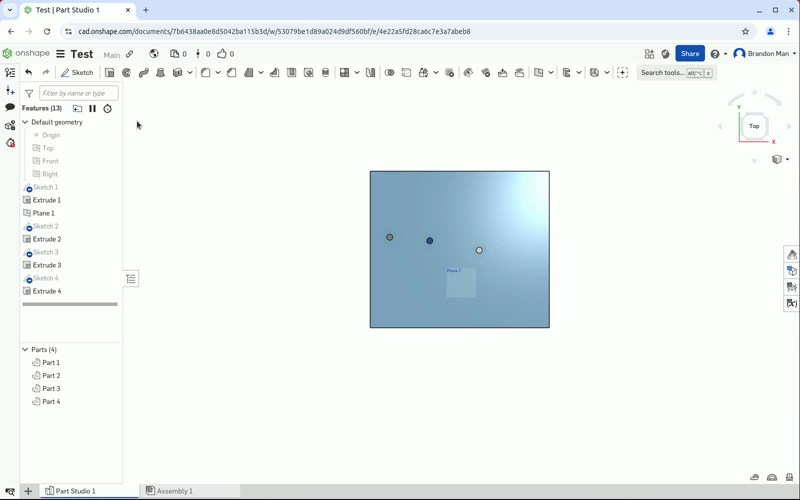
mouse_move(73, 189)
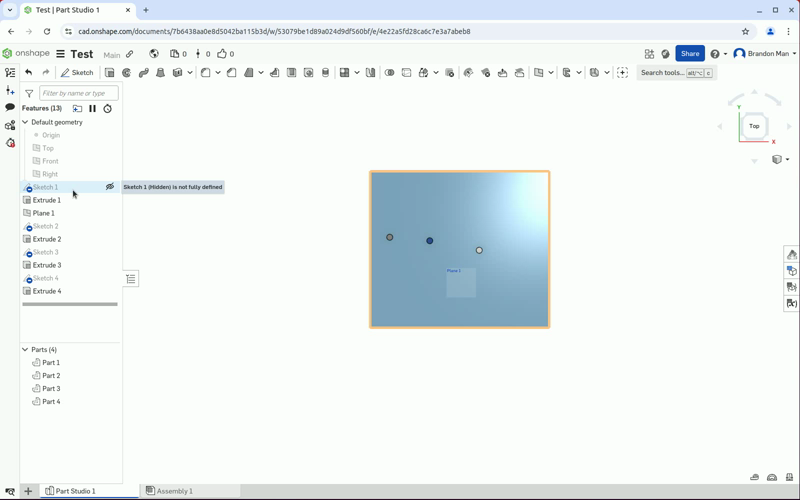
click(73, 189)
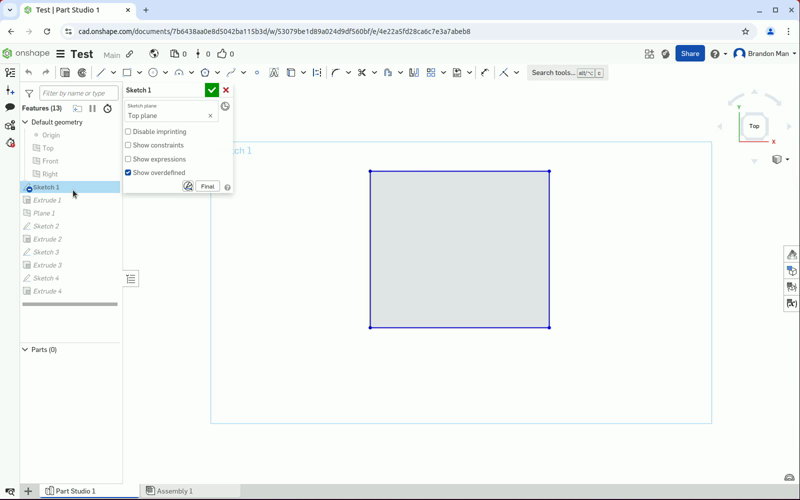
mouse_move(229, 92)
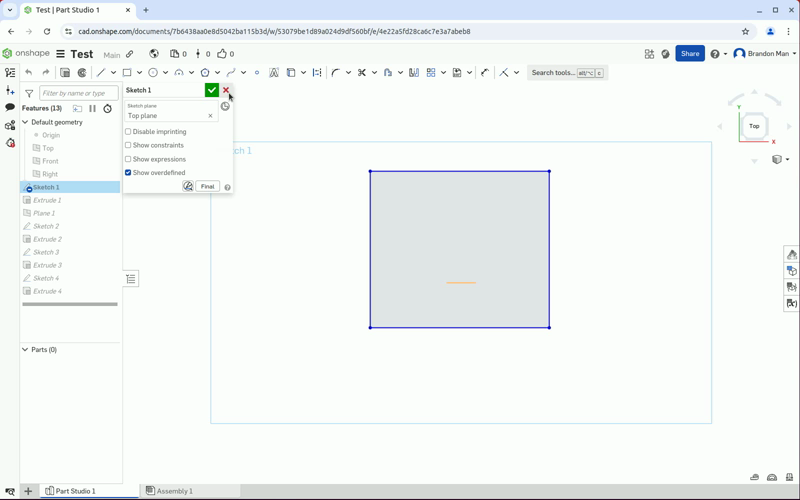
click(229, 92)
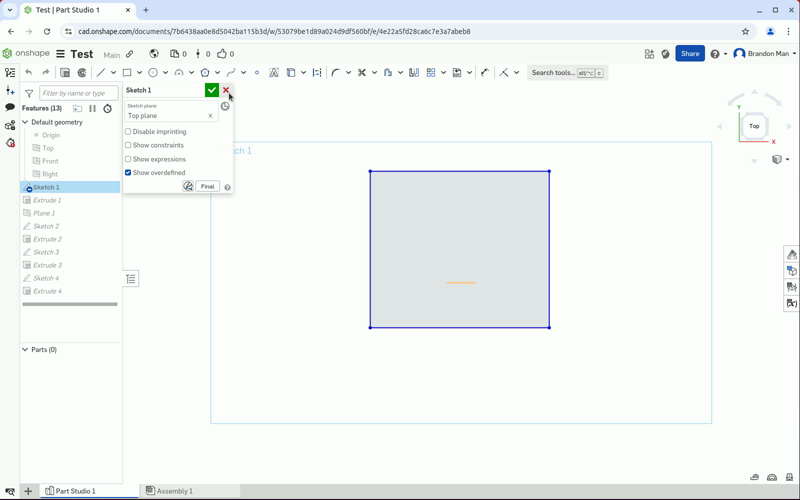
key(shift+s)
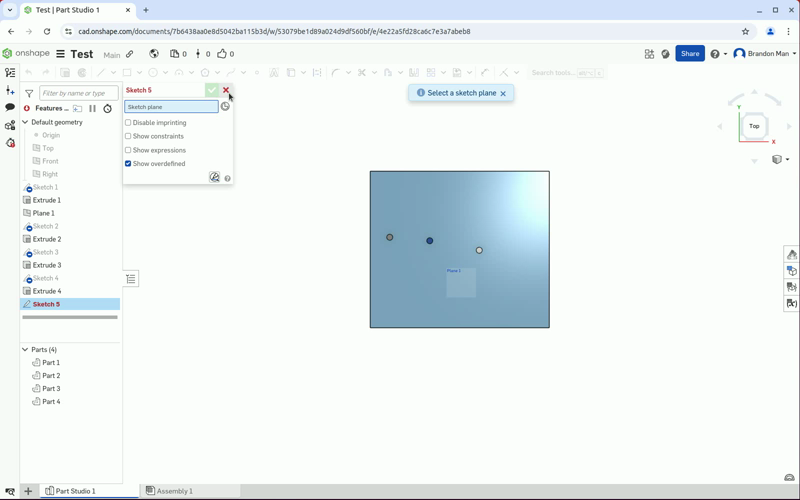
mouse_move(73, 215)
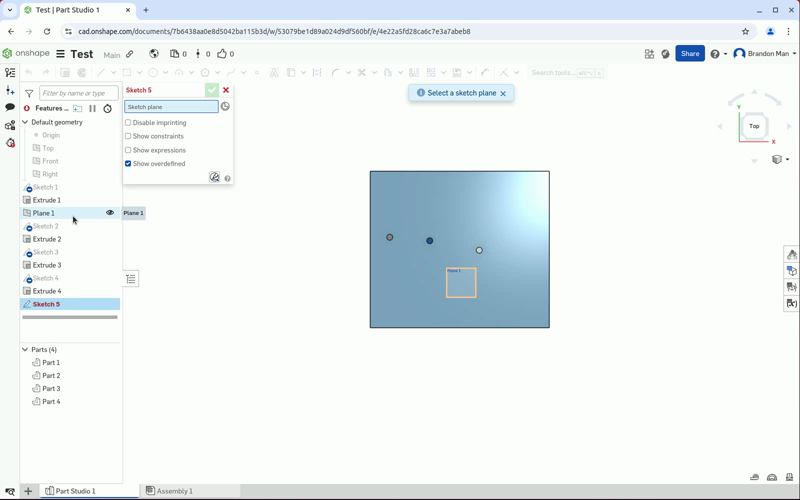
click(73, 215)
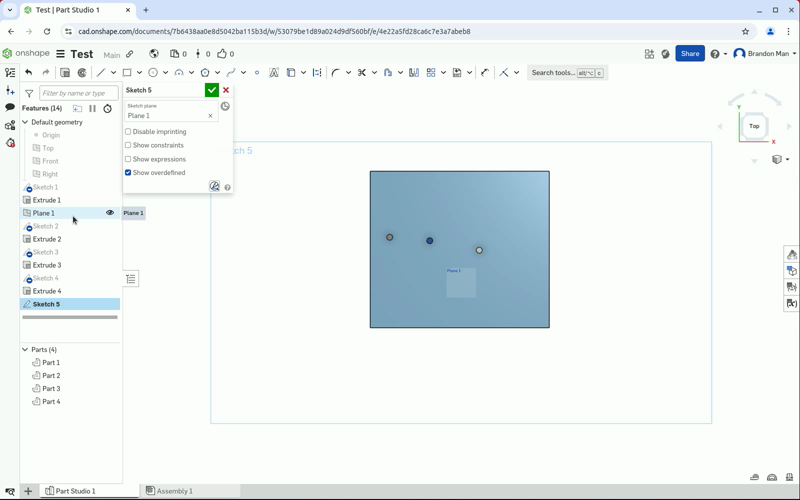
mouse_move(73, 352)
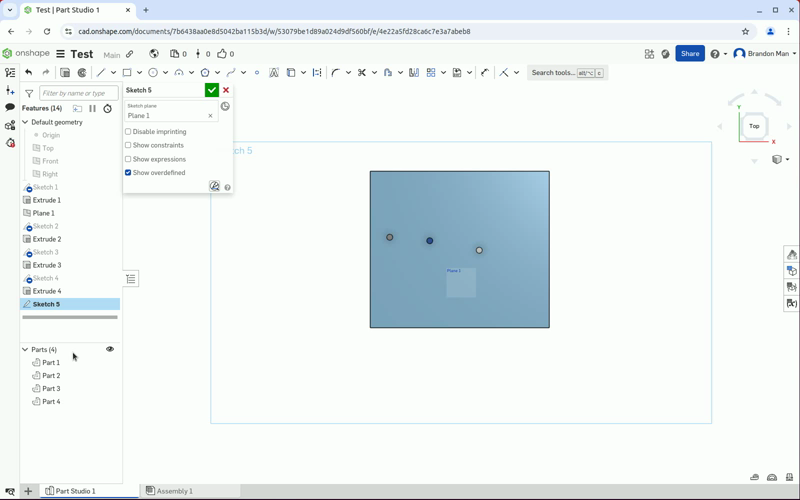
key(y)
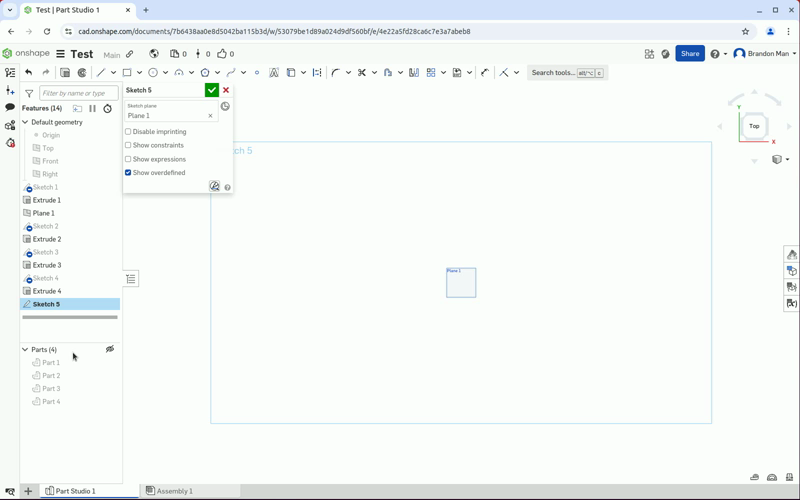
key(c)
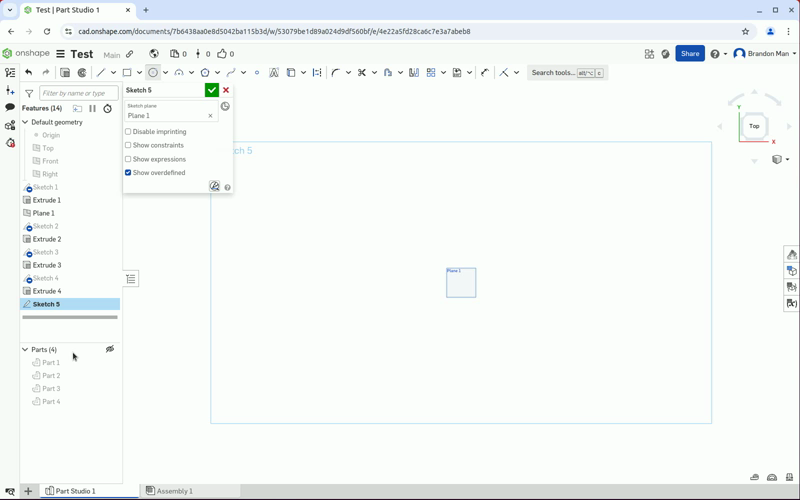
key_down(shift)
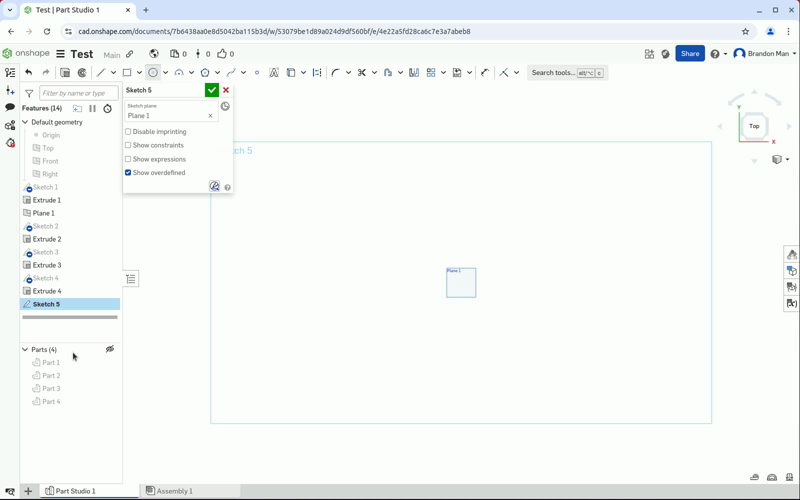
mouse_move(541, 255)
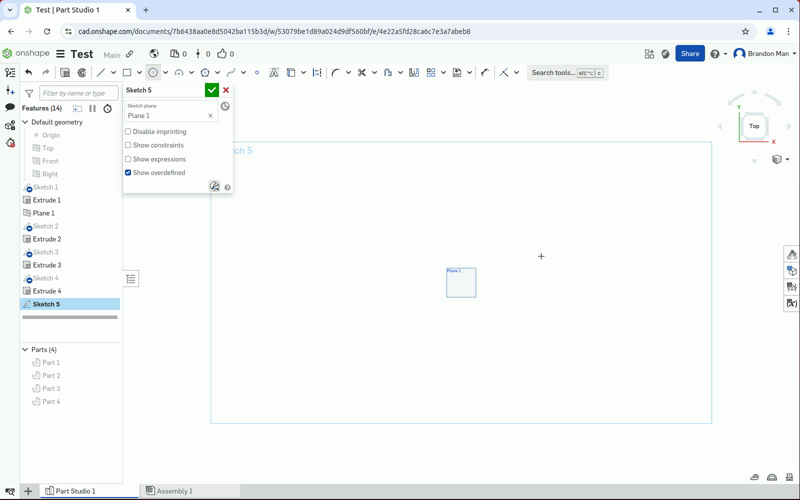
click(541, 255)
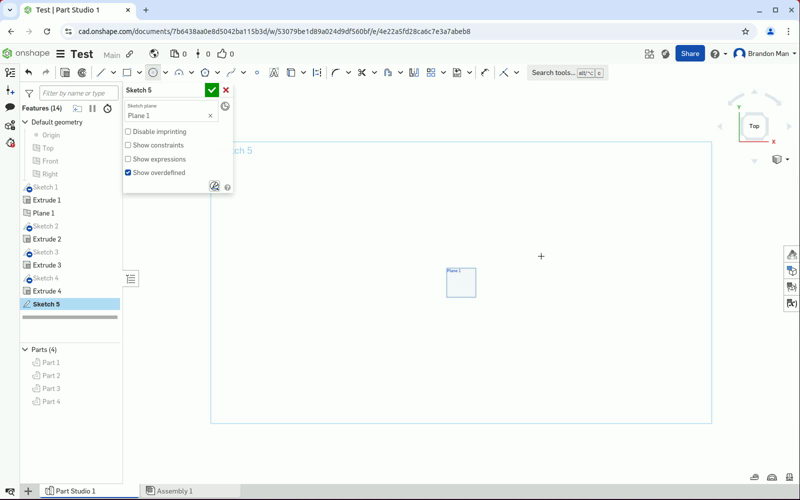
key_up(shift)
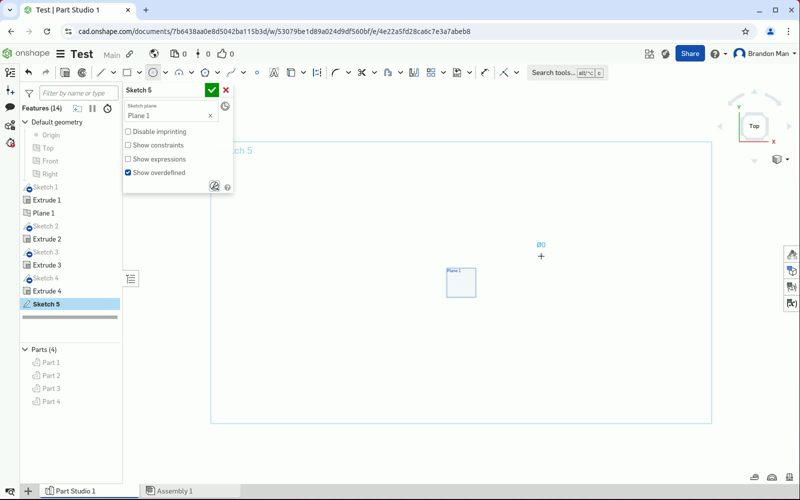
mouse_move(544, 255)
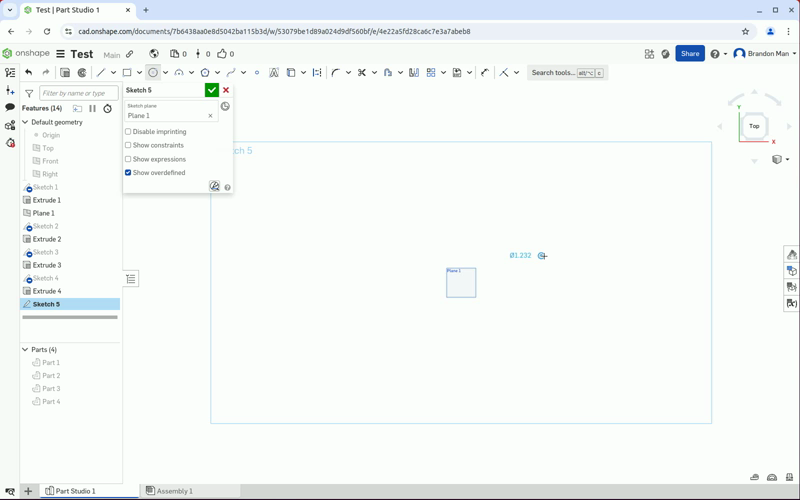
click(544, 255)
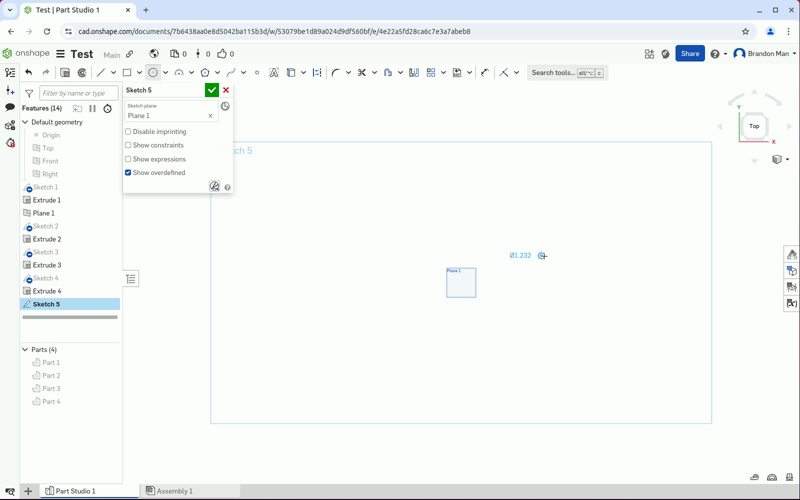
key(esc)
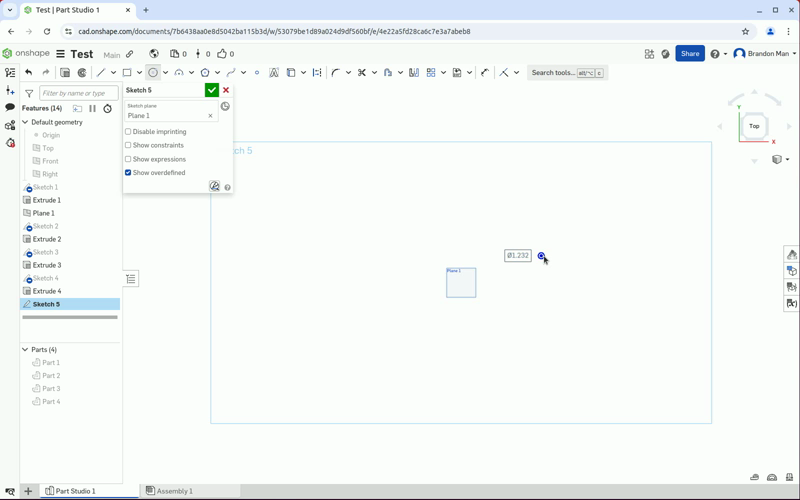
mouse_move(539, 256)
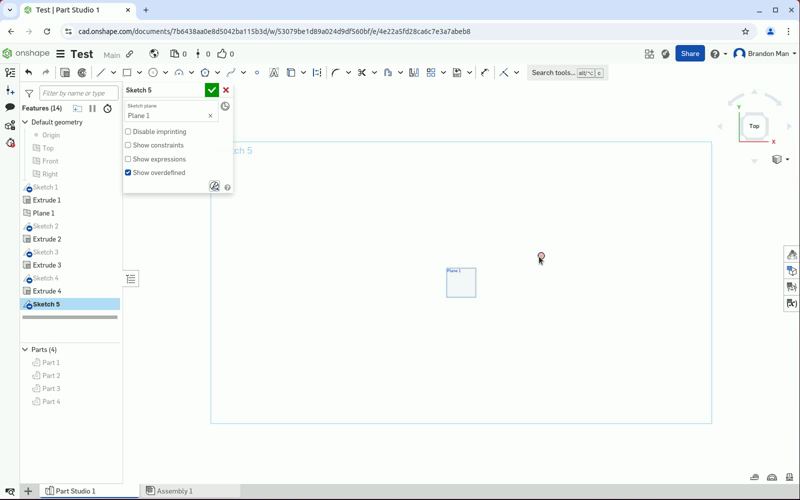
scroll(6)
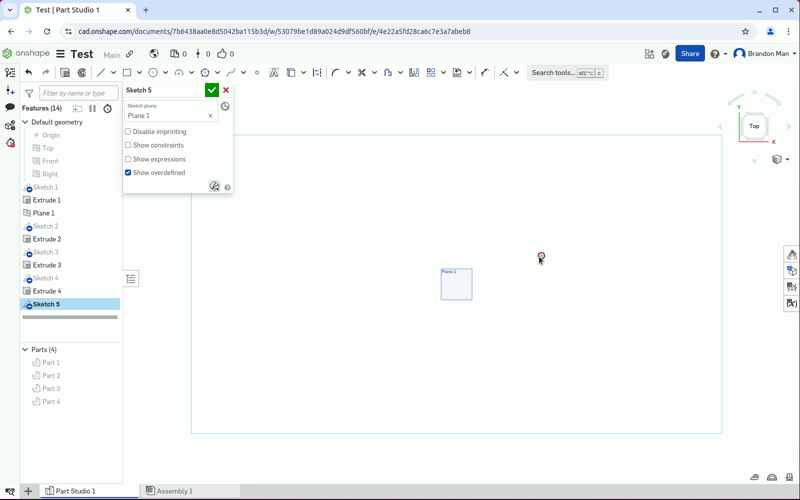
scroll(6)
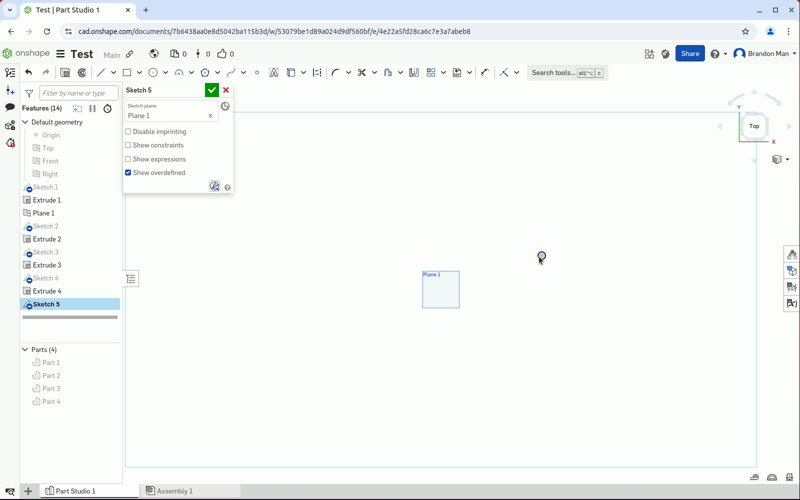
scroll(6)
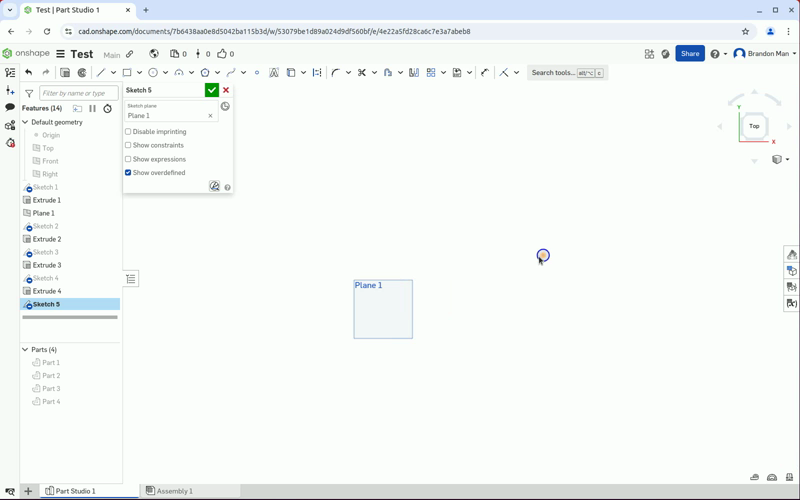
scroll(6)
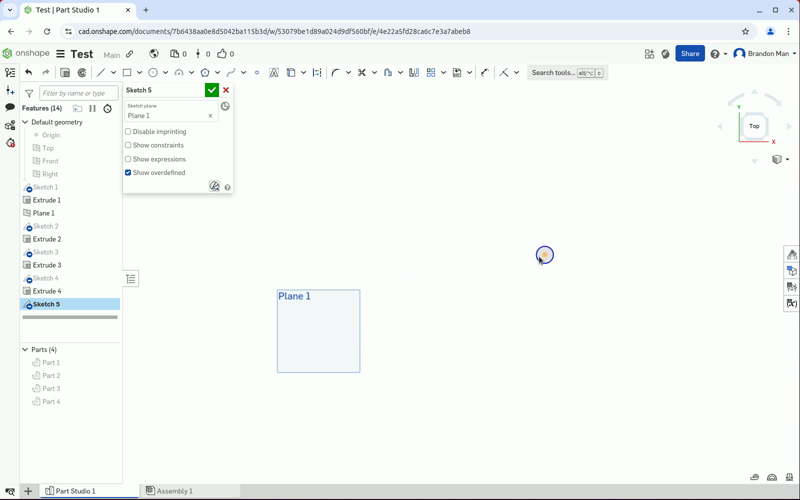
scroll(6)
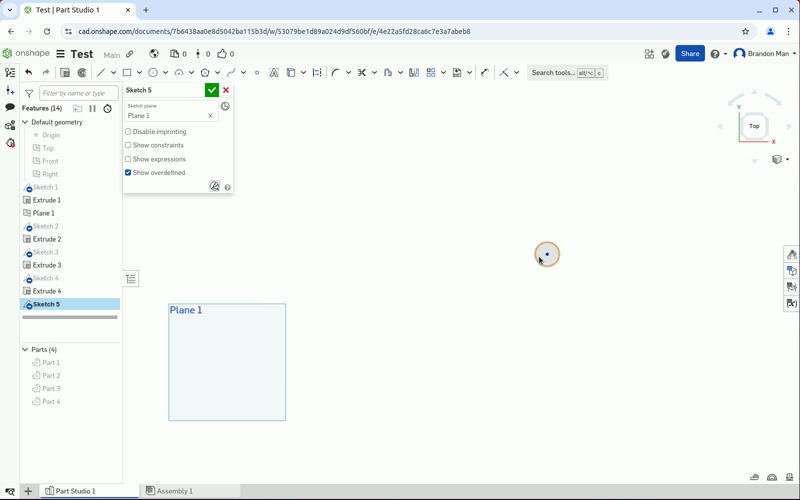
scroll(6)
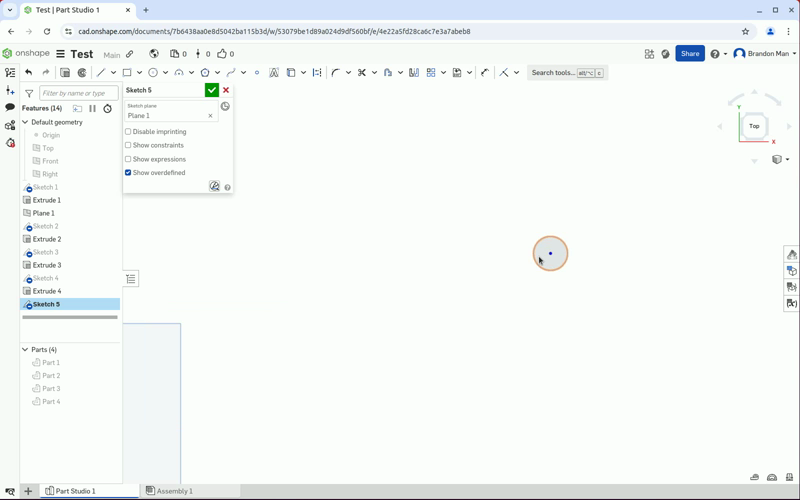
scroll(6)
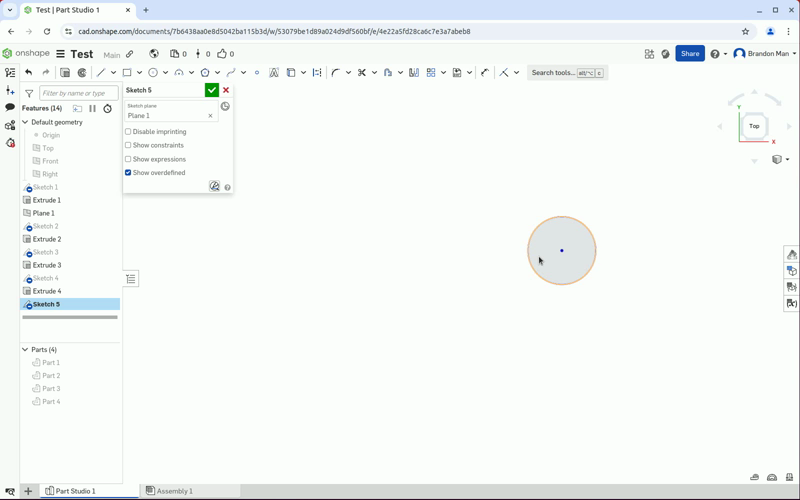
click(539, 256)
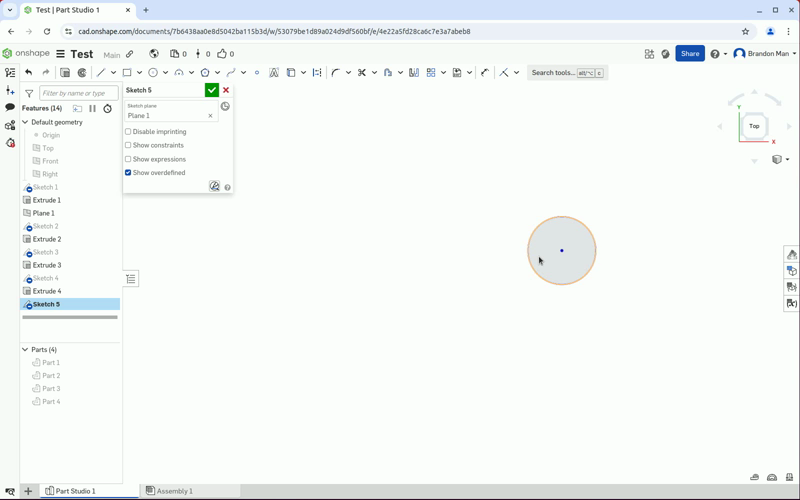
scroll(-6)
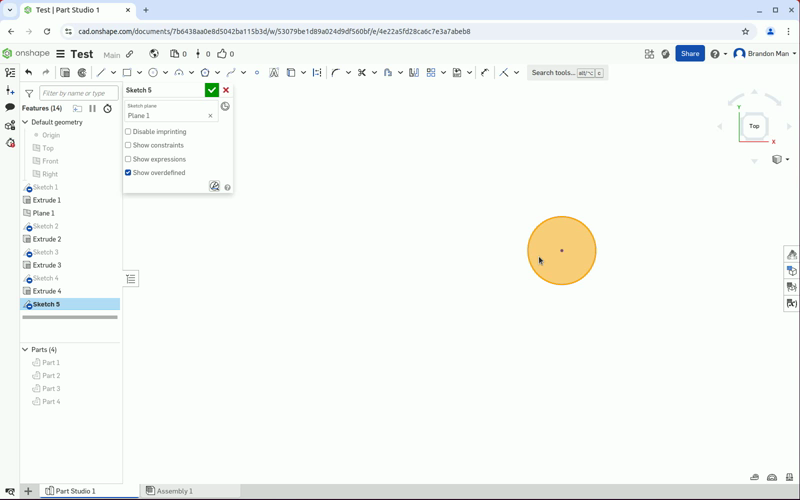
scroll(-6)
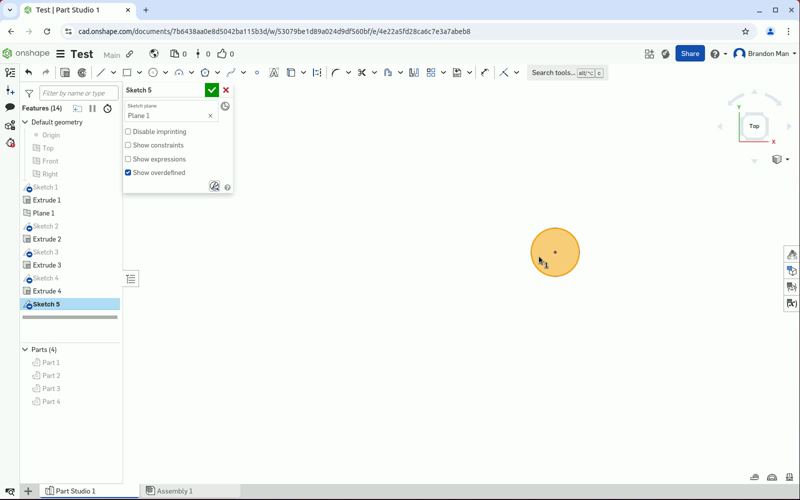
scroll(-6)
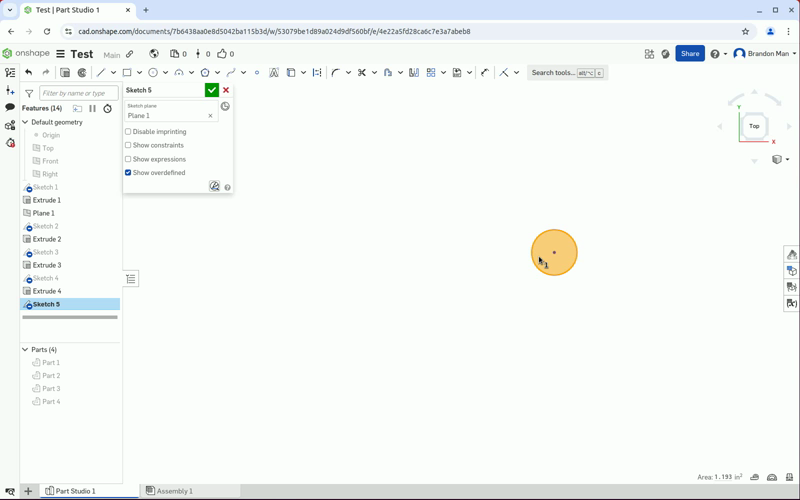
scroll(-6)
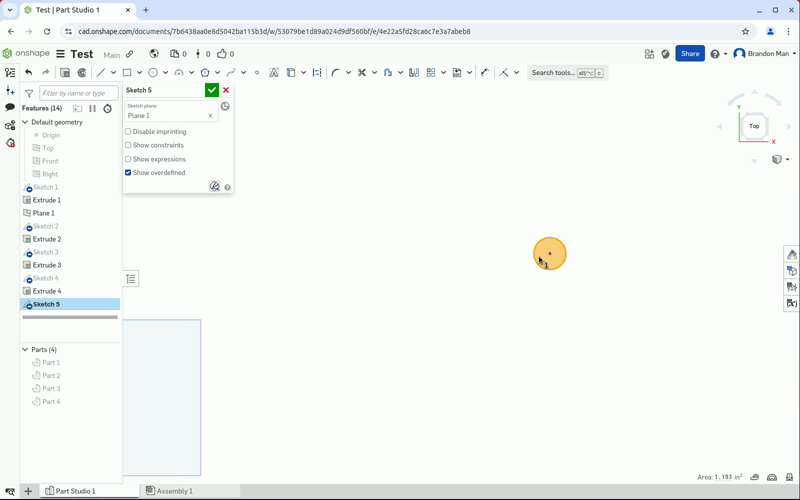
scroll(-6)
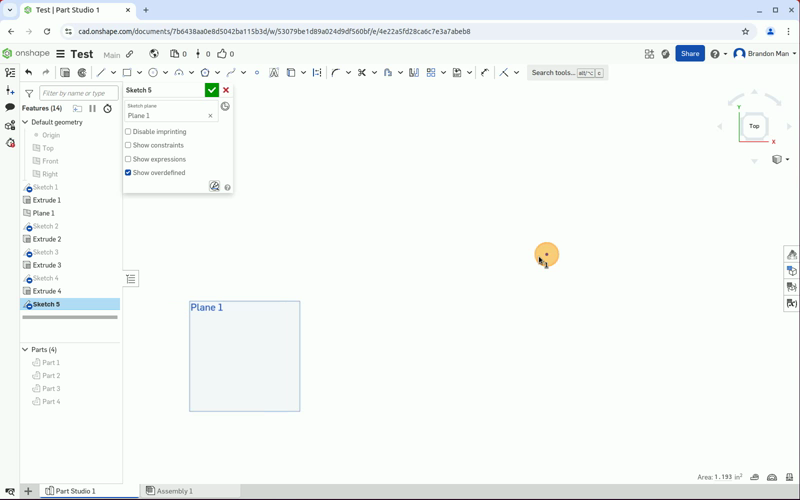
scroll(-6)
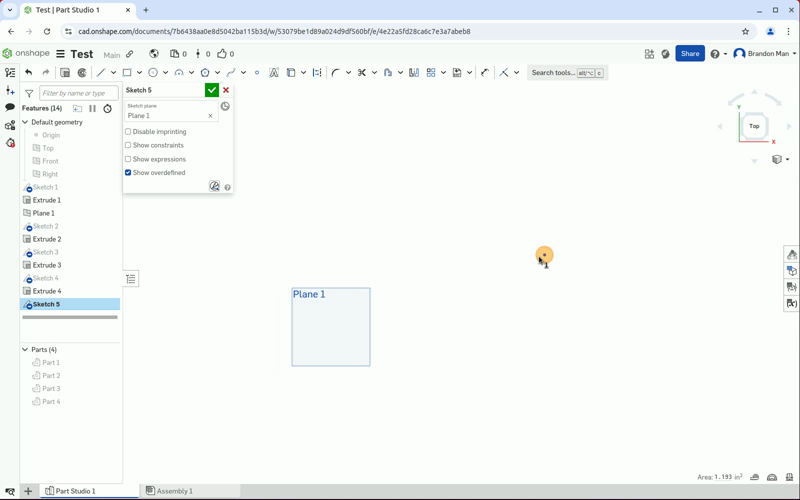
scroll(-6)
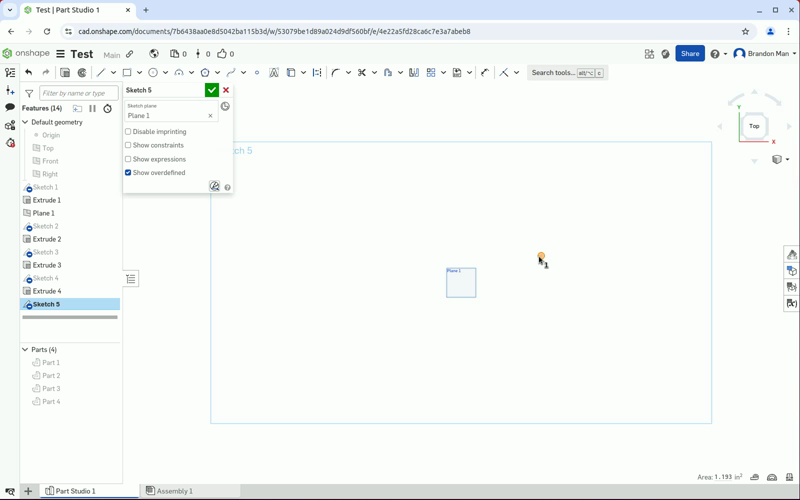
mouse_move(73, 352)
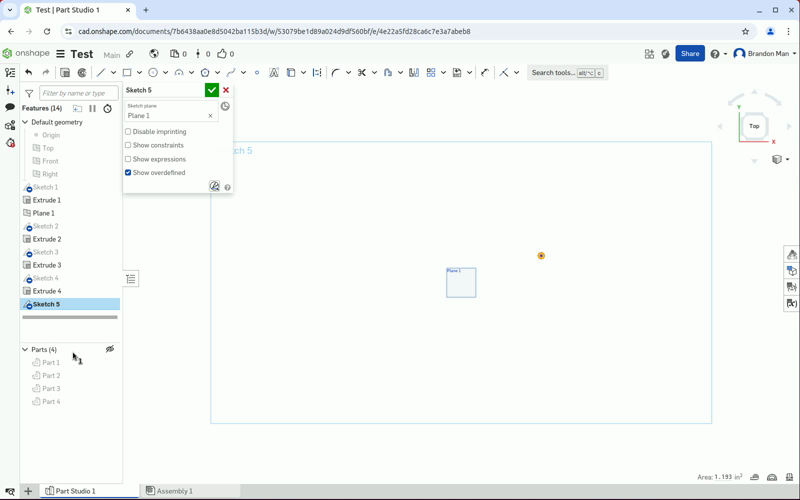
key(shift+y)
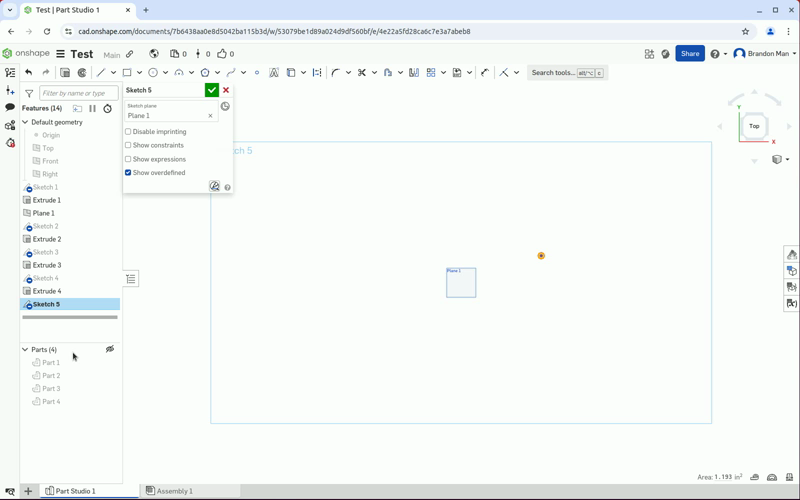
key(shift+e)
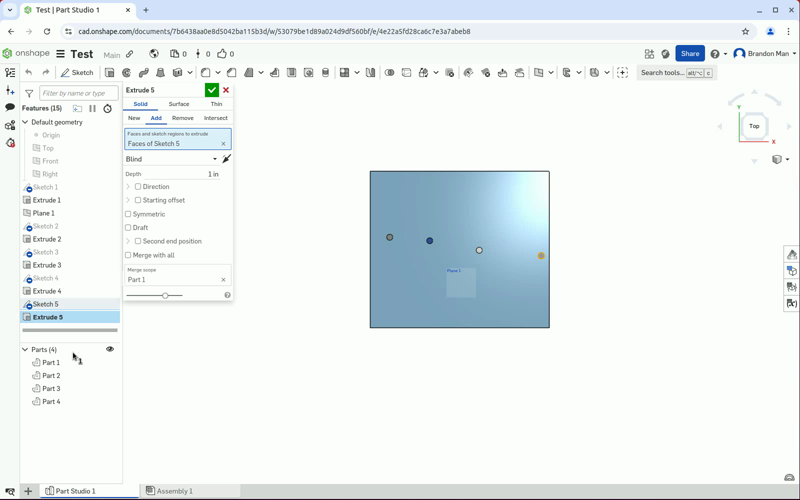
mouse_move(143, 106)
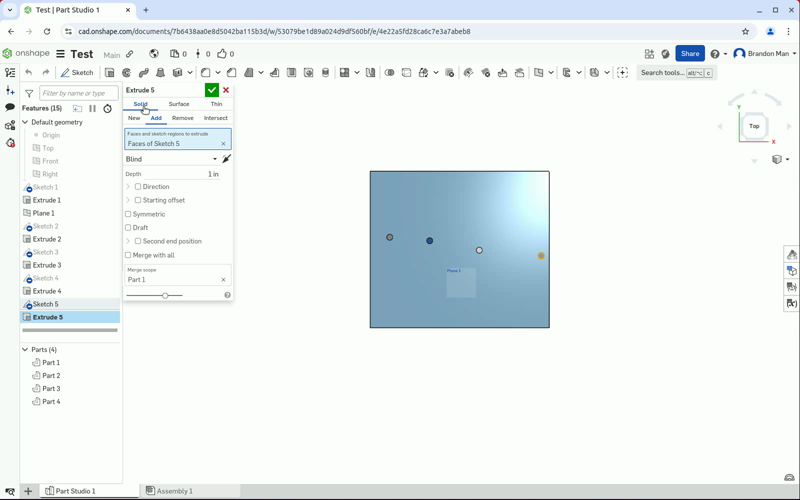
click(143, 106)
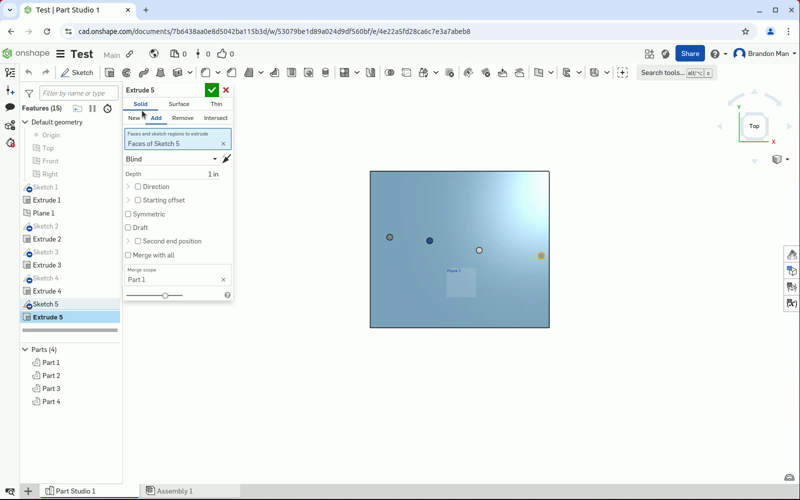
mouse_move(137, 120)
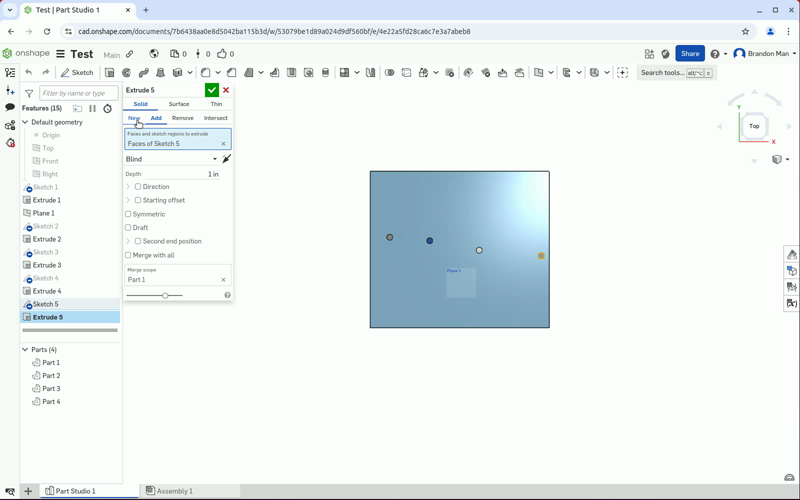
click(137, 120)
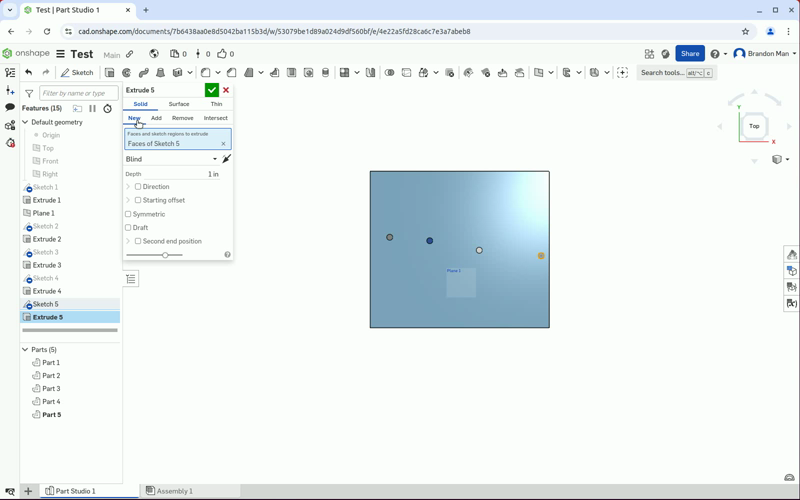
key(tab, 4)
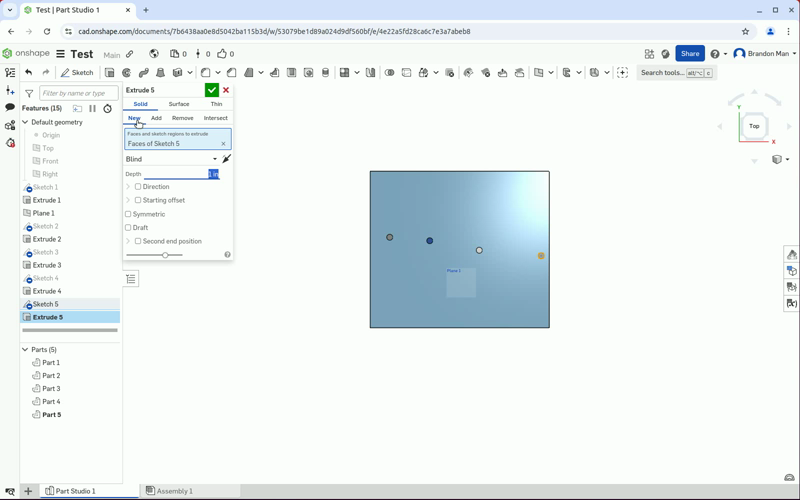
text(1.926)
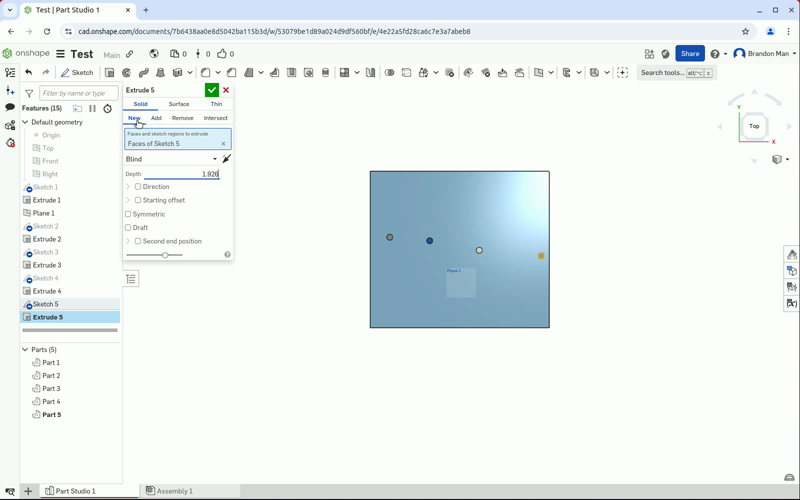
key(enter)
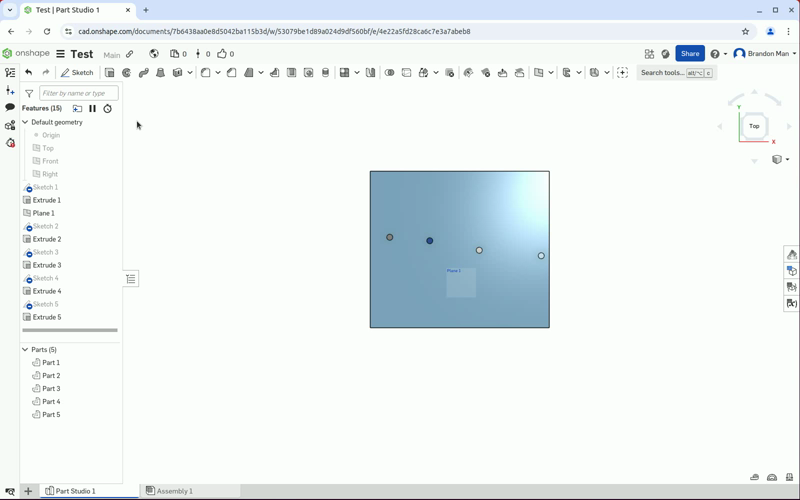
key(shift+h)
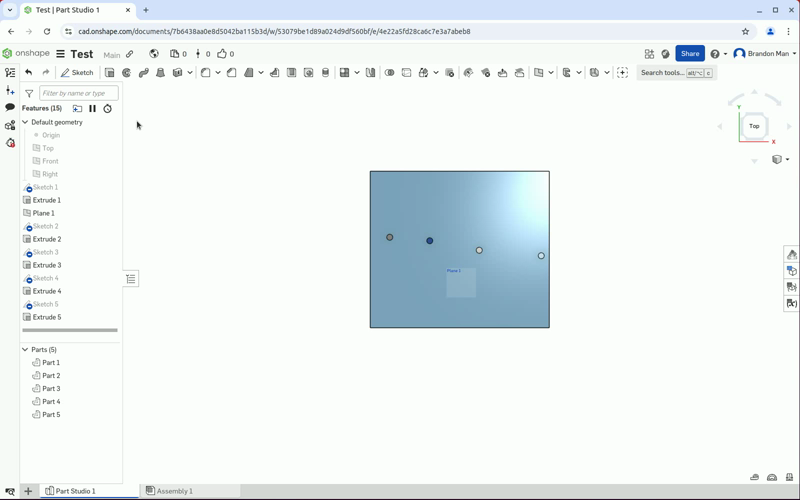
key(shift+h)
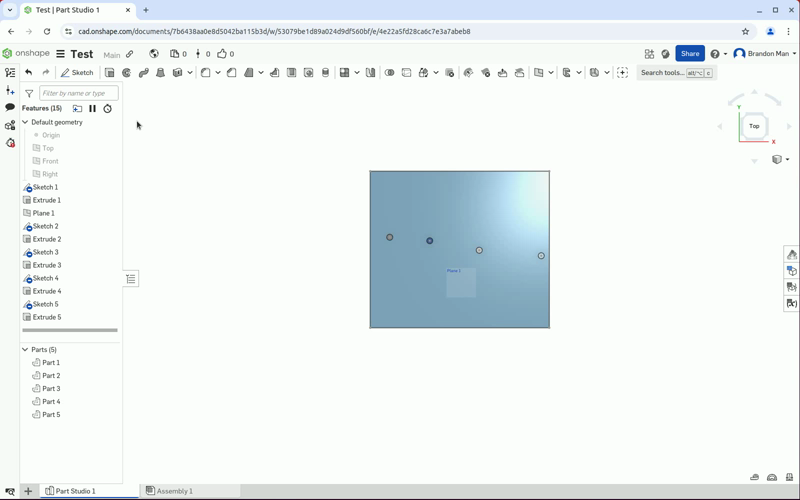
key(shift+7)
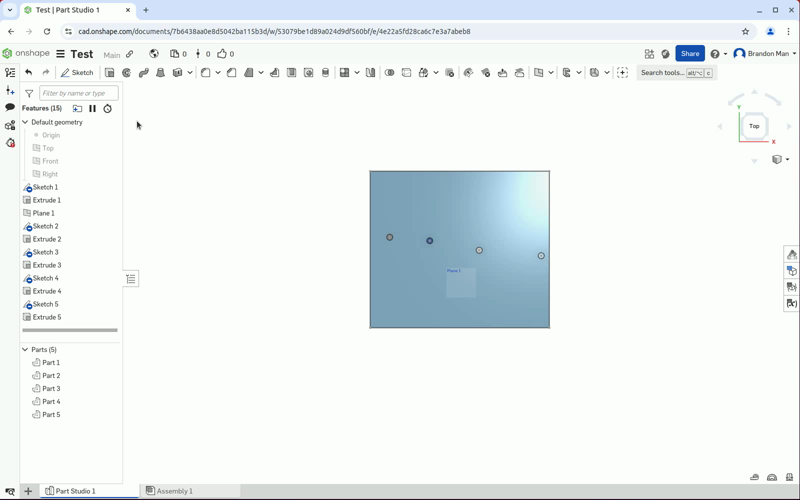
key(up, 3)
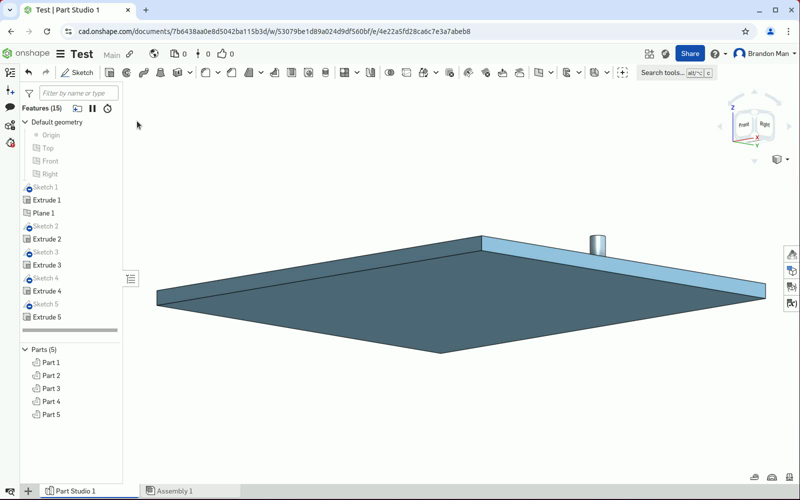
key(left, 3)
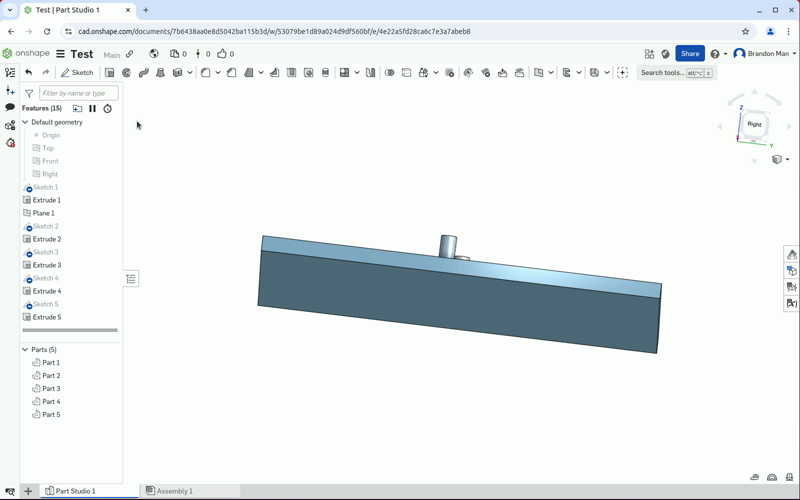
key(right, 3)
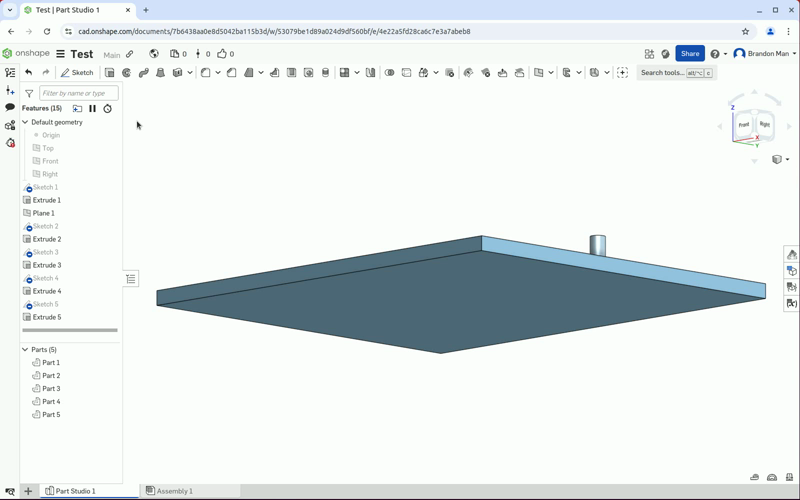
key(down, 3)
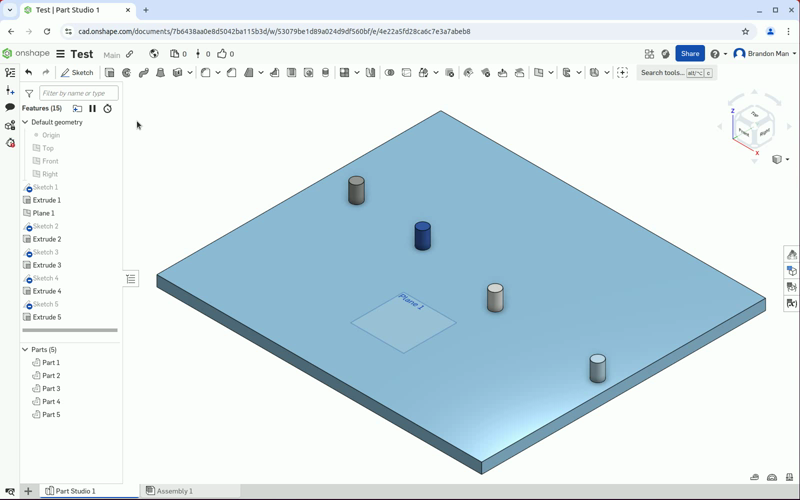
mouse_move(73, 189)
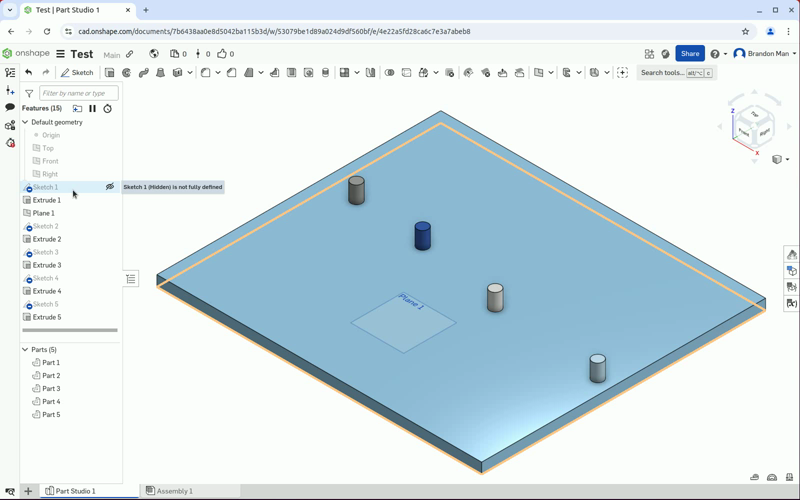
click(73, 189)